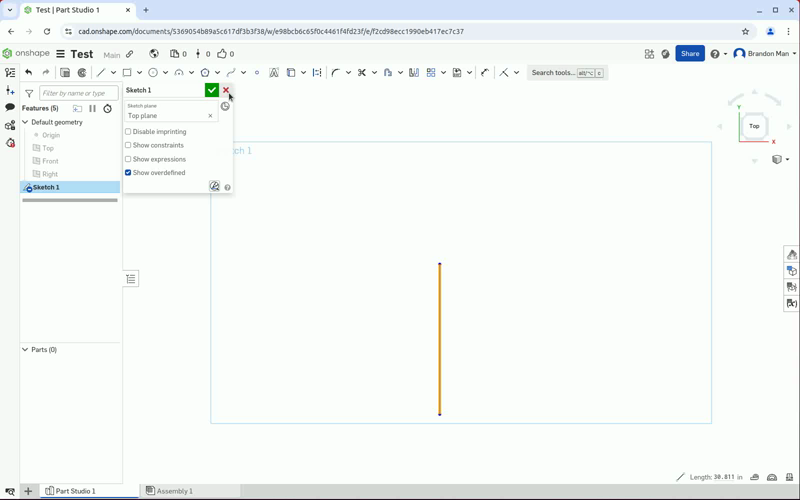
key(shift+h)
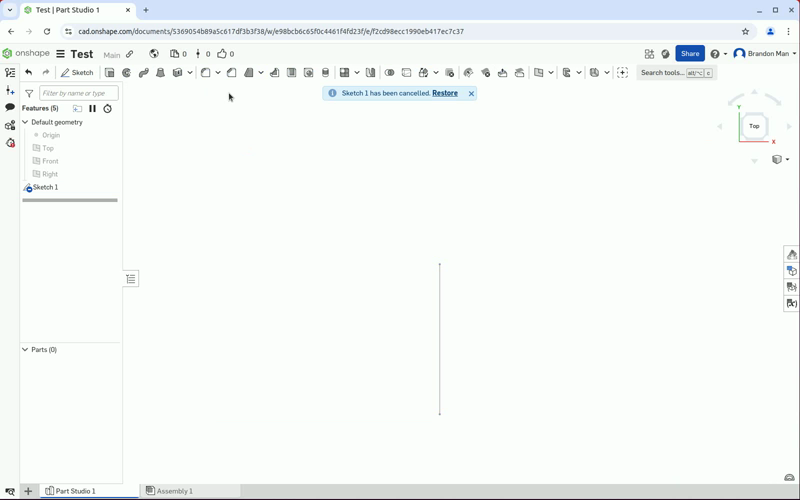
key(shift+s)
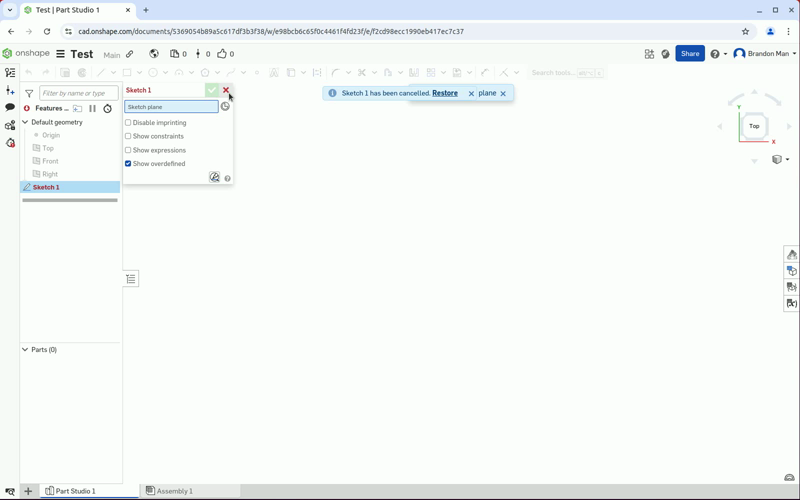
mouse_move(73, 150)
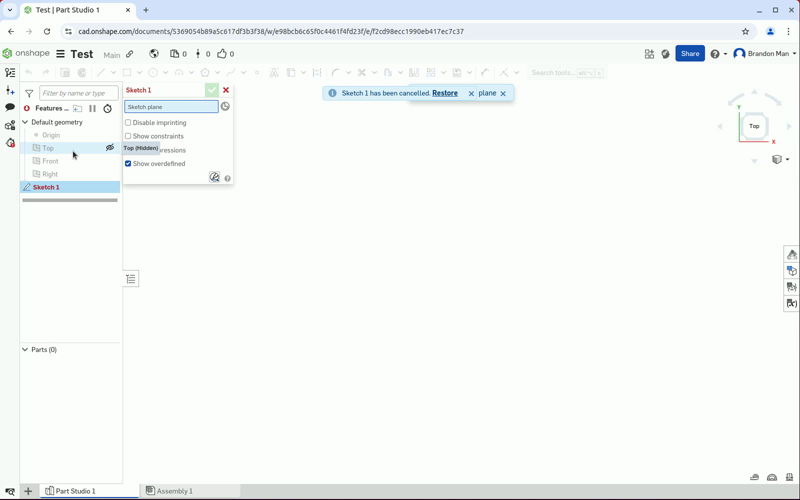
click(73, 150)
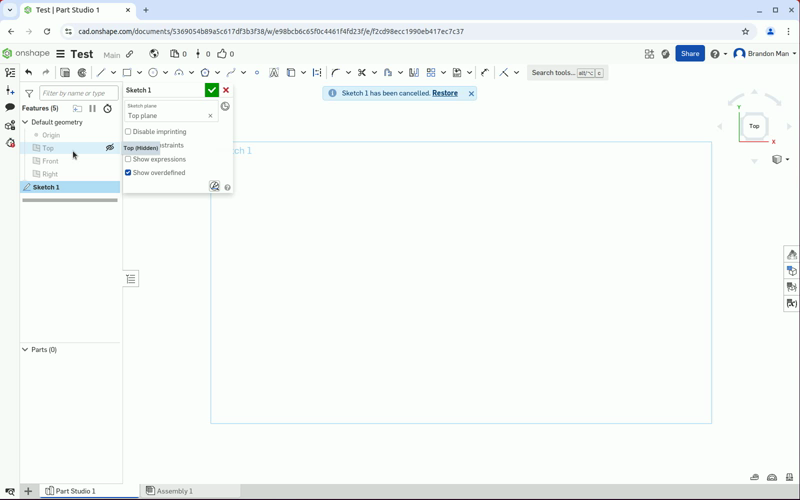
mouse_move(73, 352)
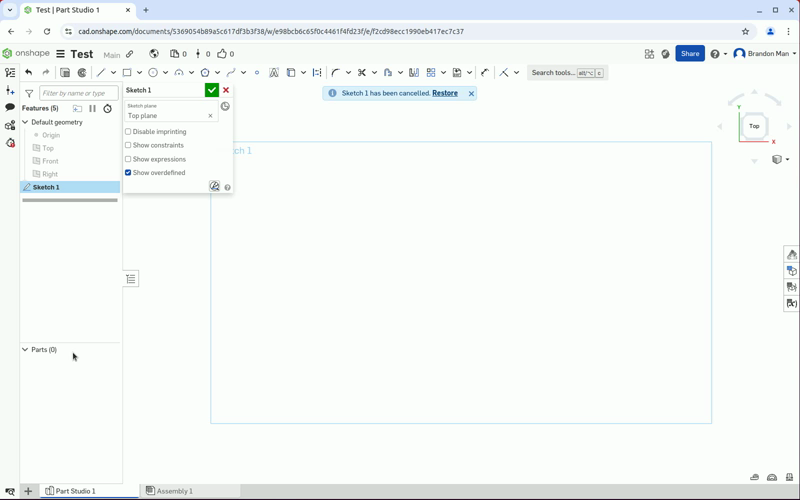
key(y)
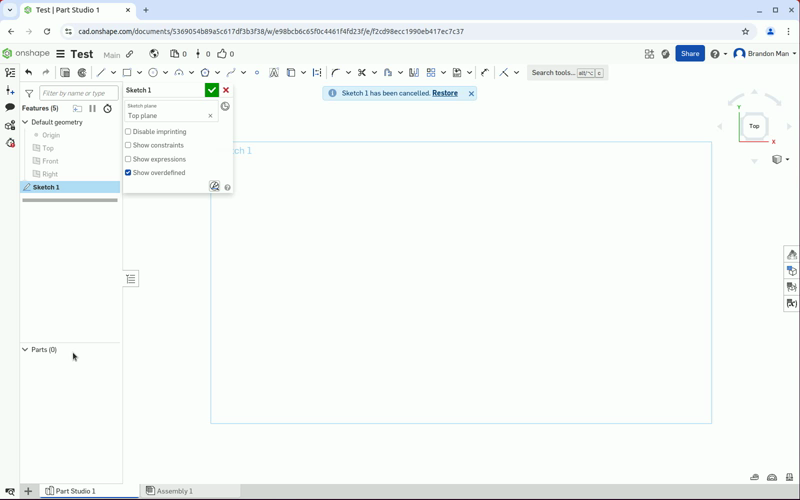
key(c)
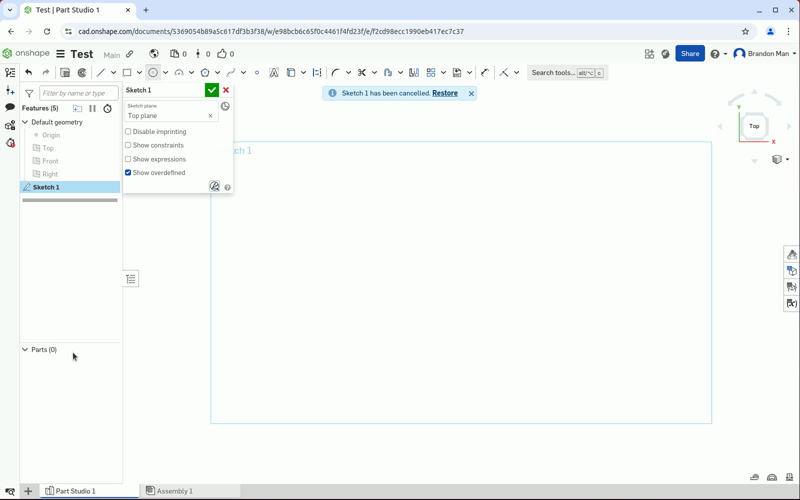
key_down(shift)
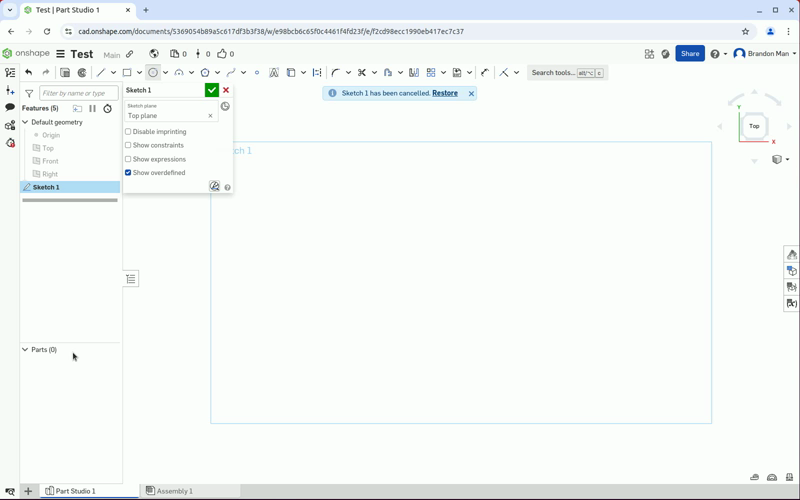
mouse_move(381, 282)
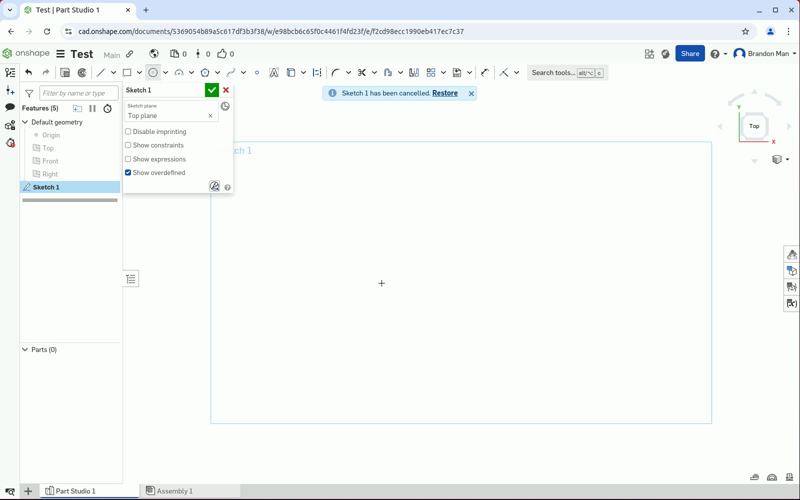
click(381, 282)
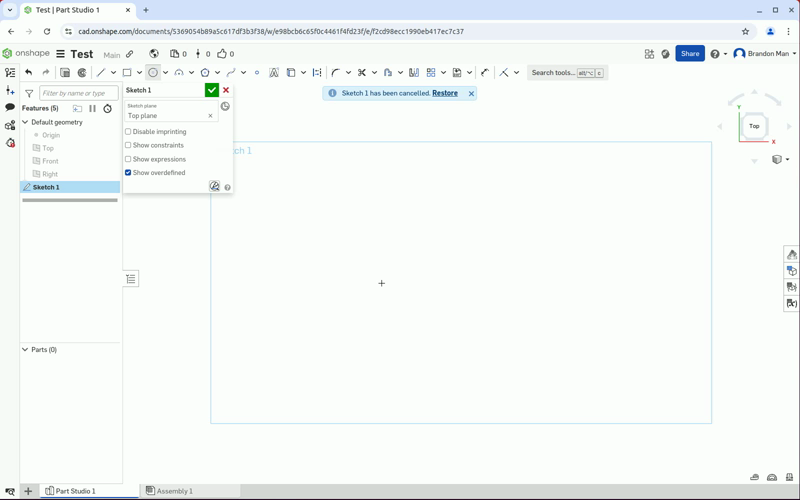
key_up(shift)
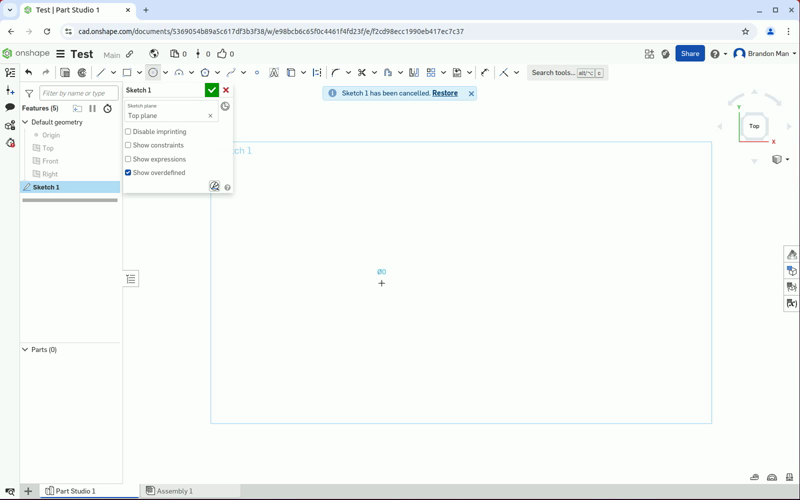
mouse_move(414, 282)
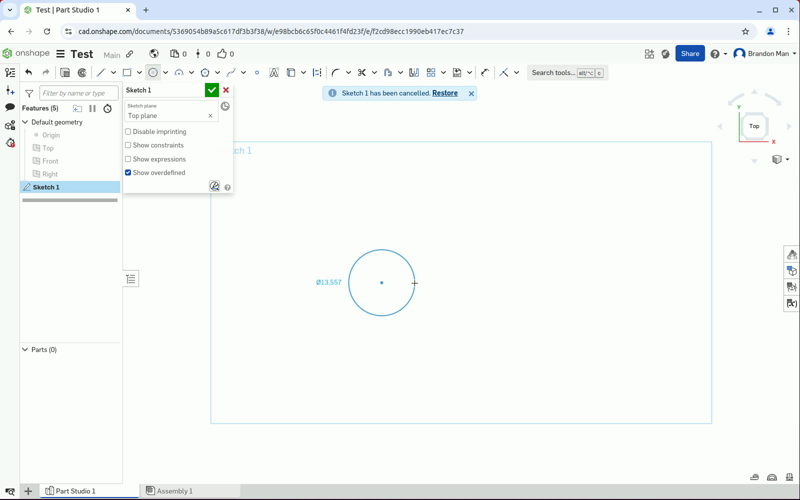
click(414, 282)
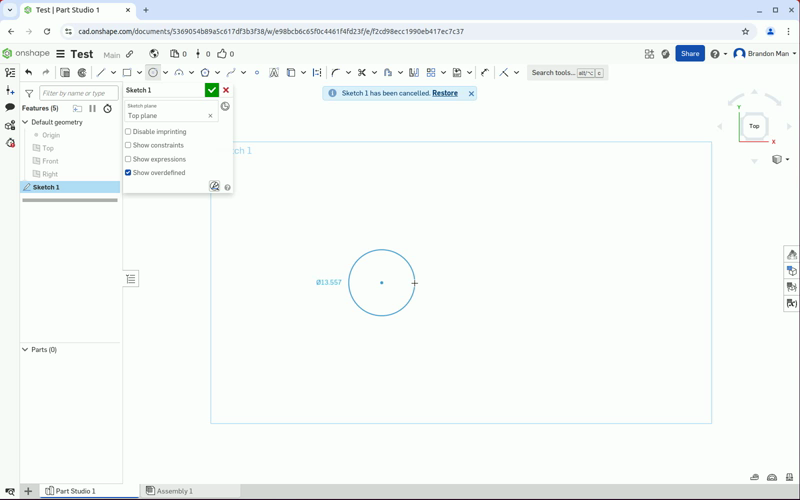
key(esc)
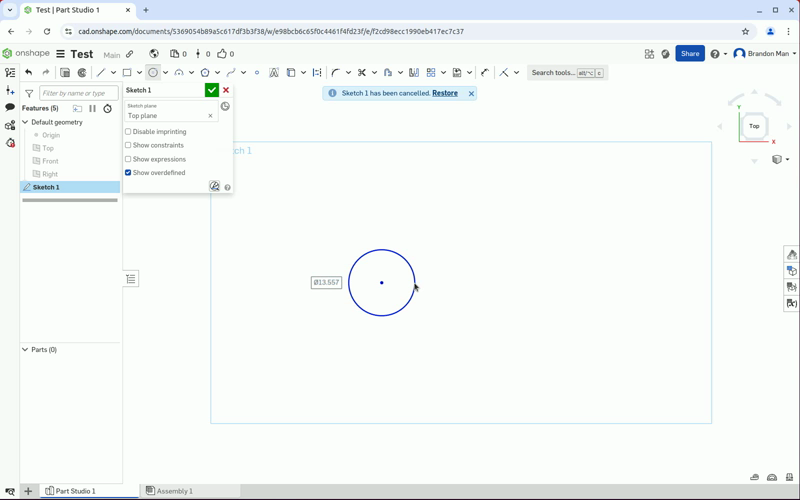
key(c)
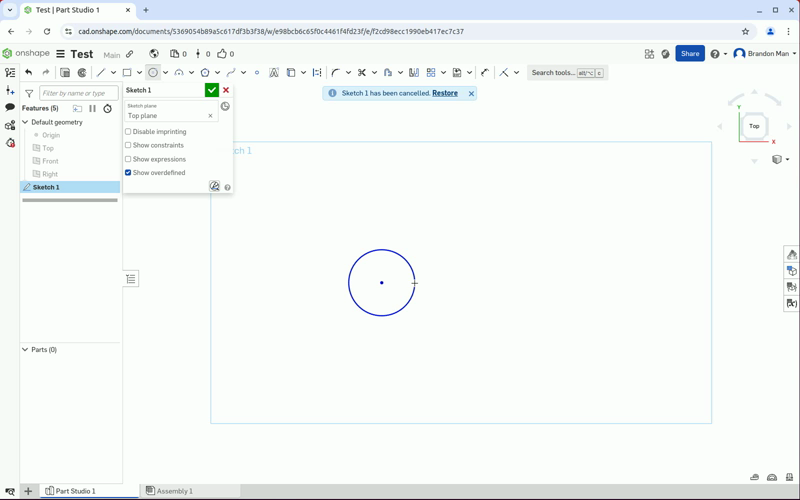
key_down(shift)
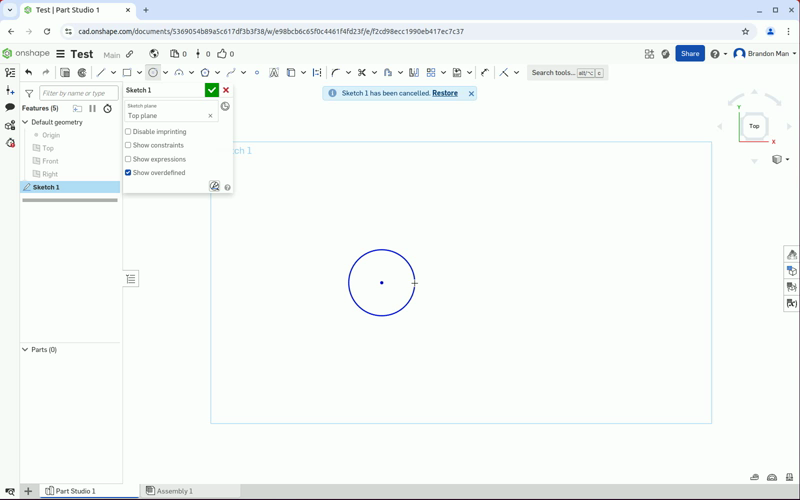
mouse_move(381, 282)
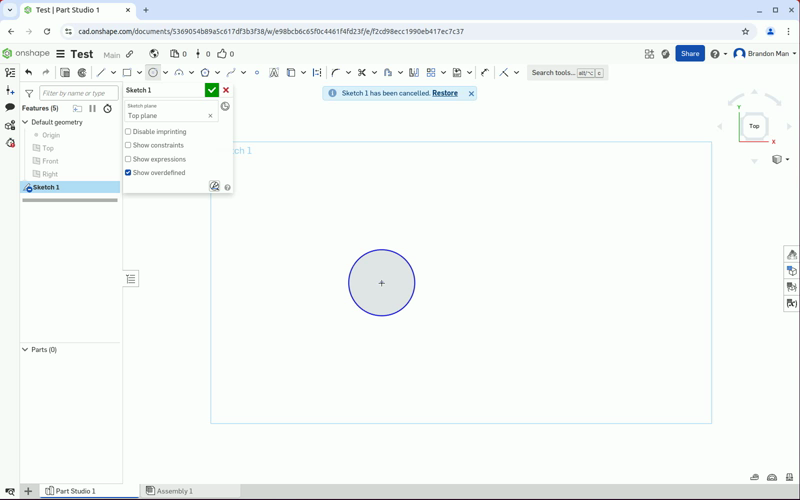
click(381, 282)
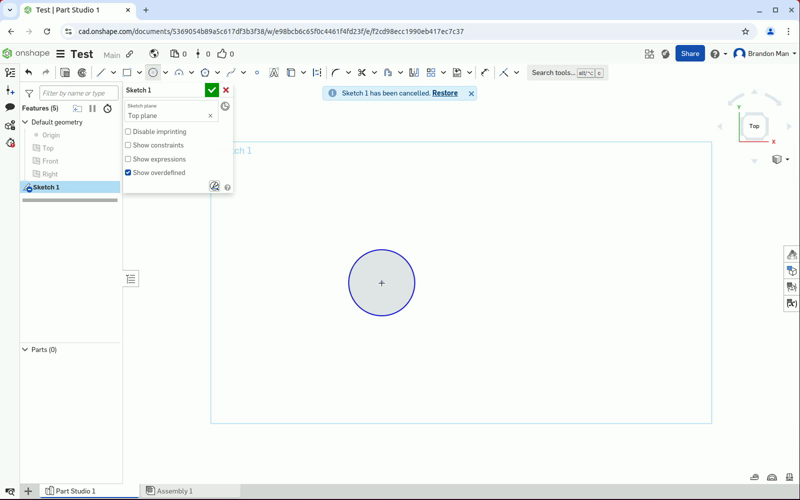
key_up(shift)
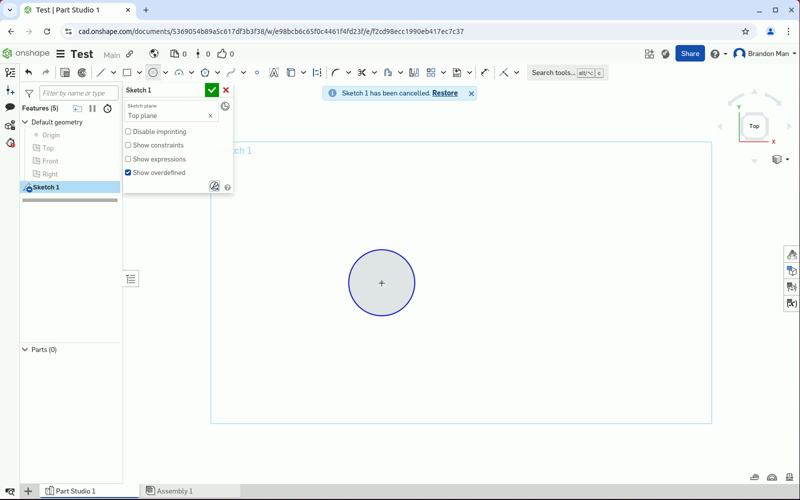
mouse_move(396, 282)
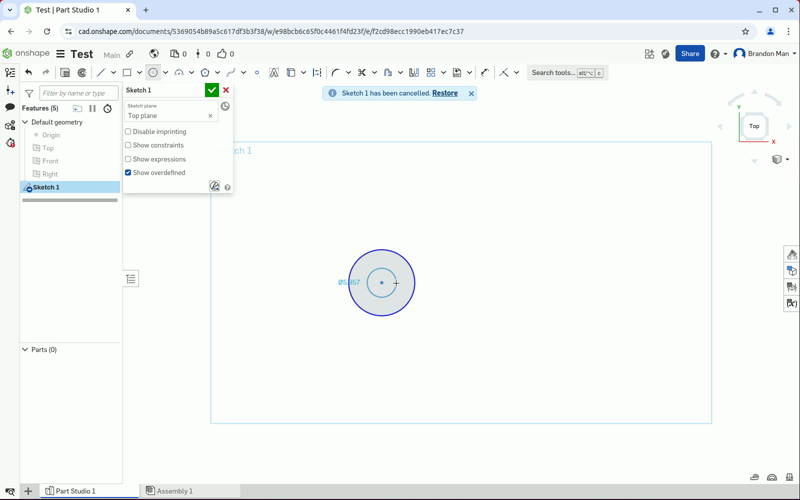
click(396, 282)
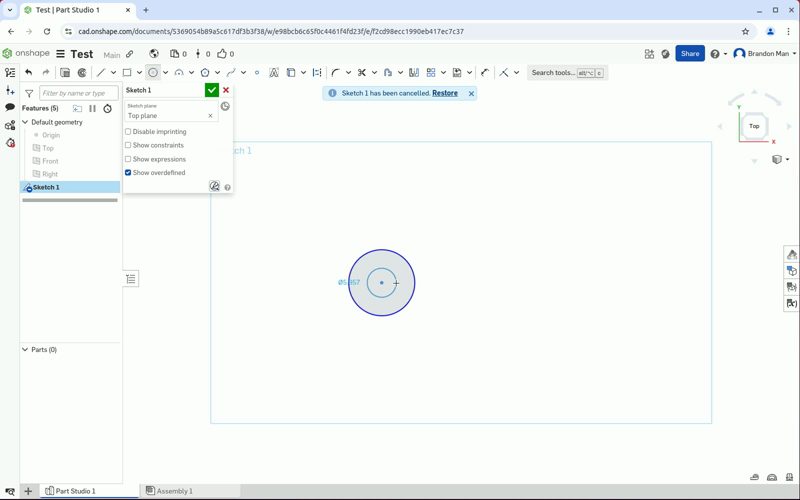
key(esc)
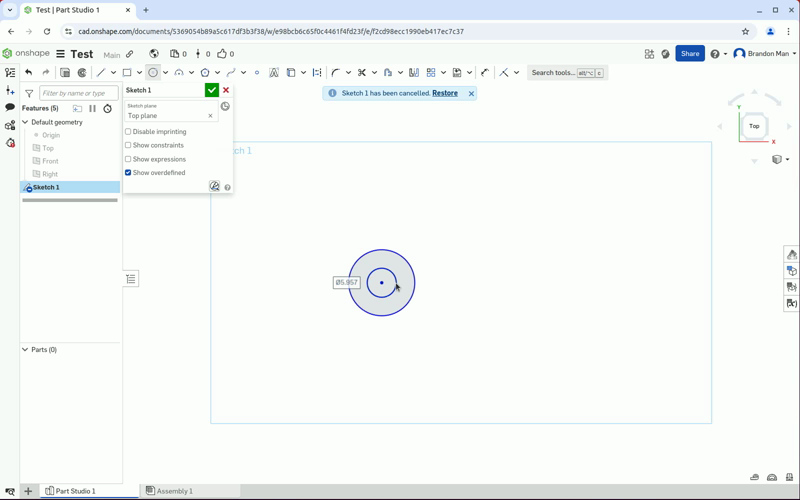
mouse_move(385, 304)
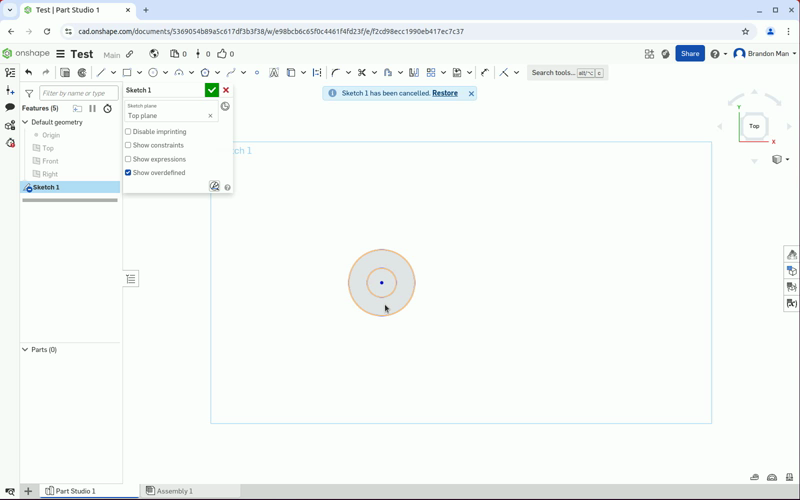
click(385, 304)
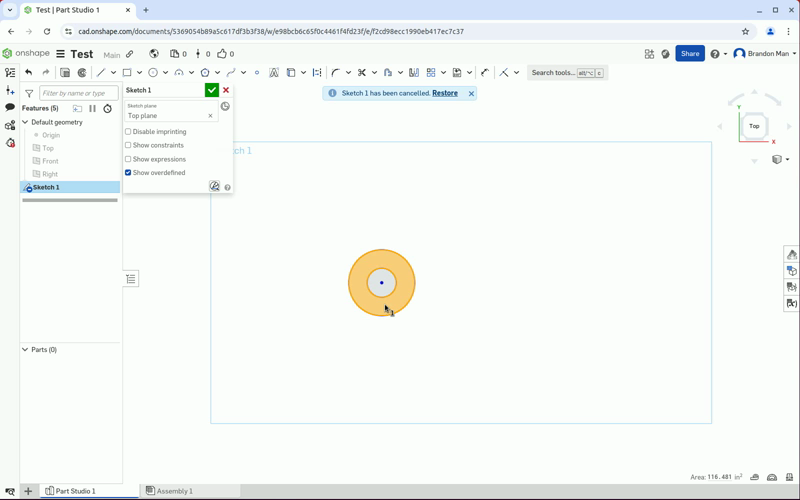
mouse_move(73, 352)
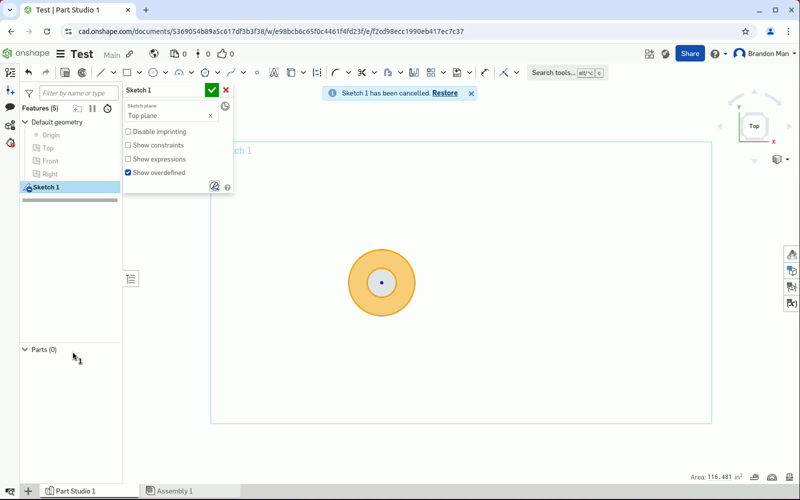
key(shift+y)
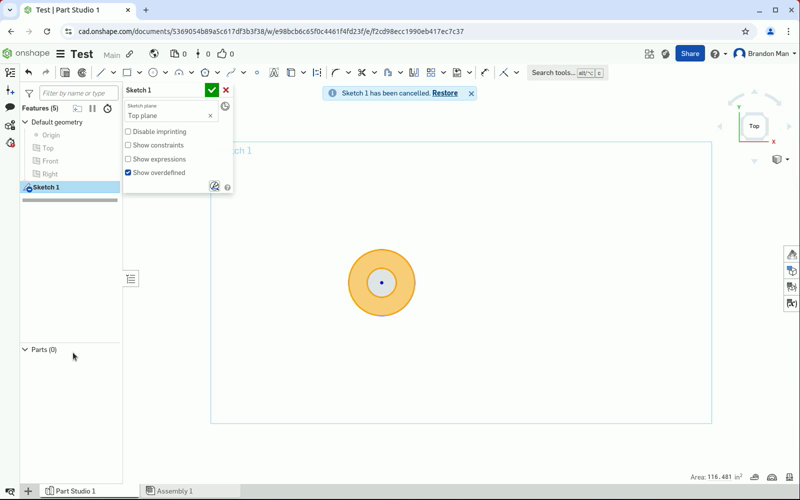
key(shift+e)
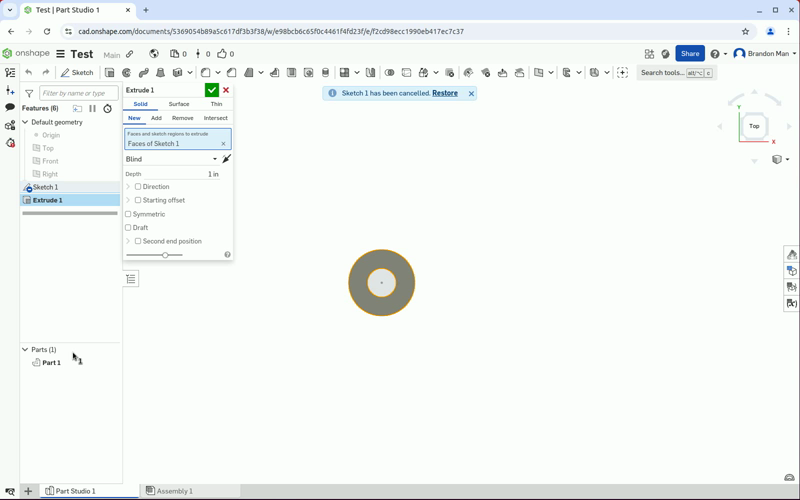
mouse_move(143, 106)
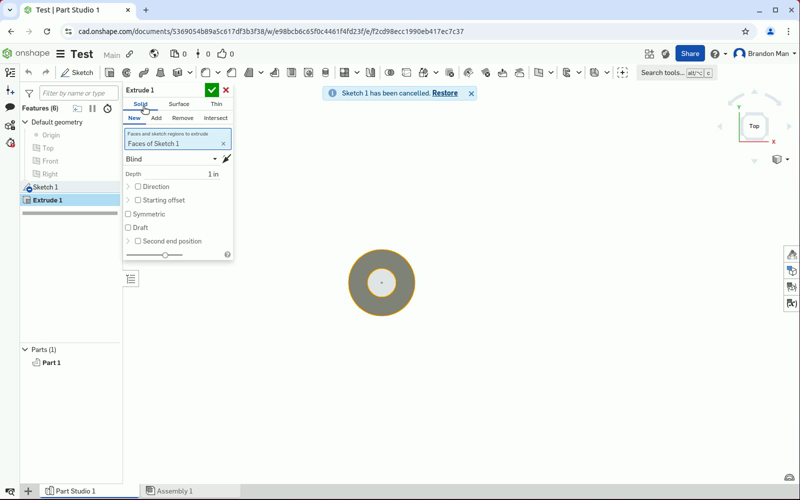
click(143, 106)
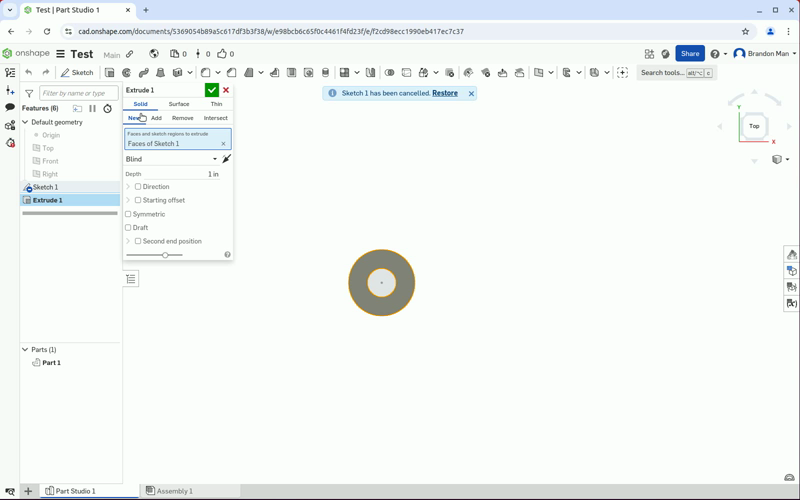
mouse_move(137, 120)
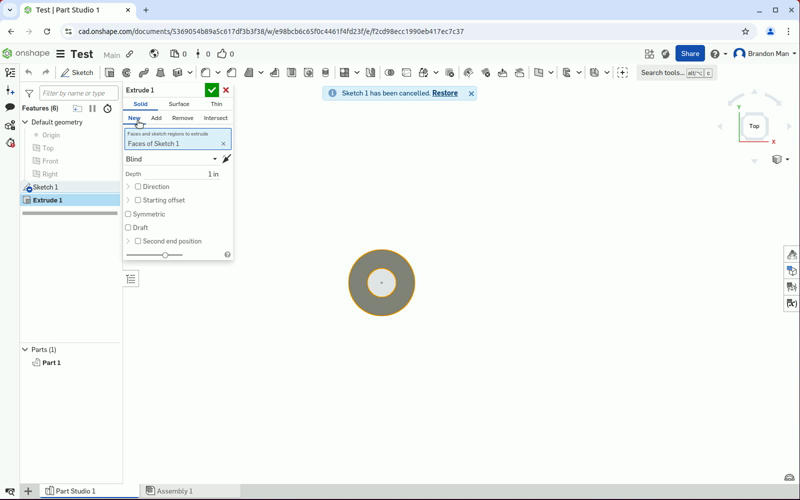
click(137, 120)
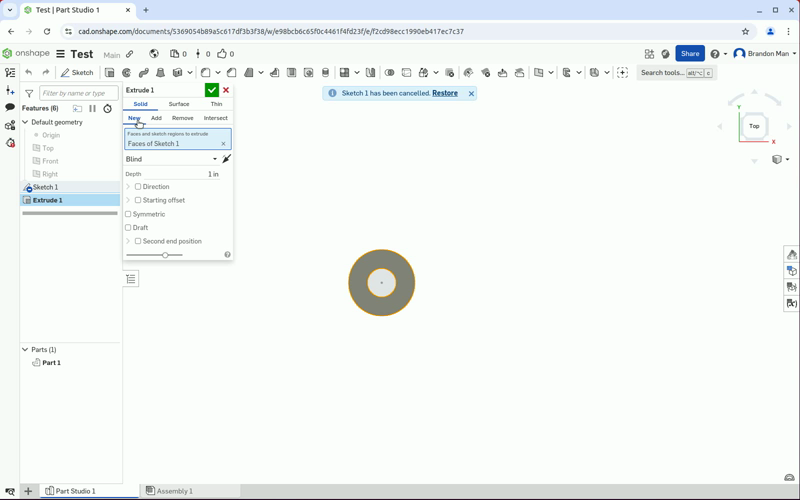
key(tab, 4)
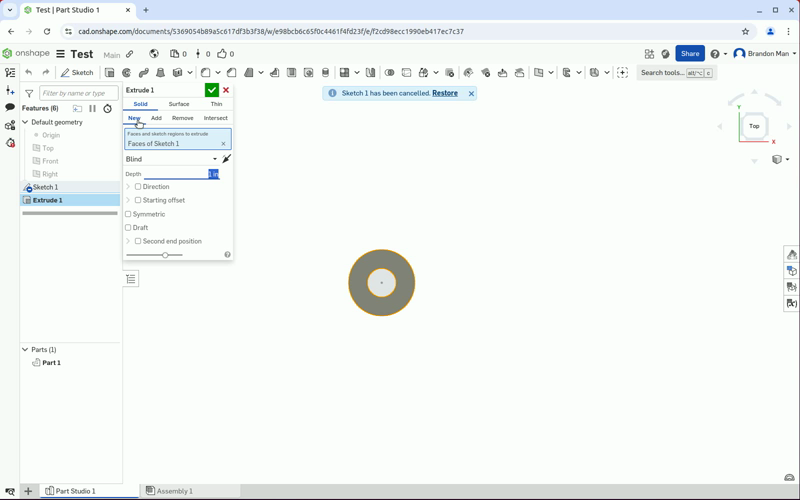
text(4.574)
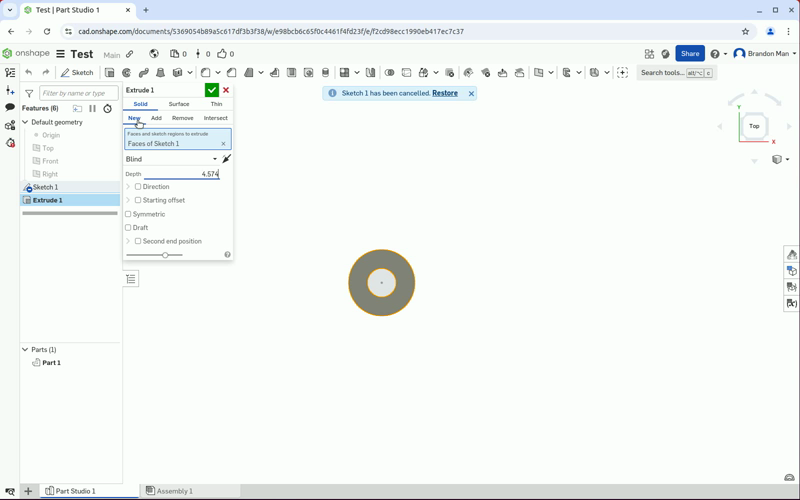
key(enter)
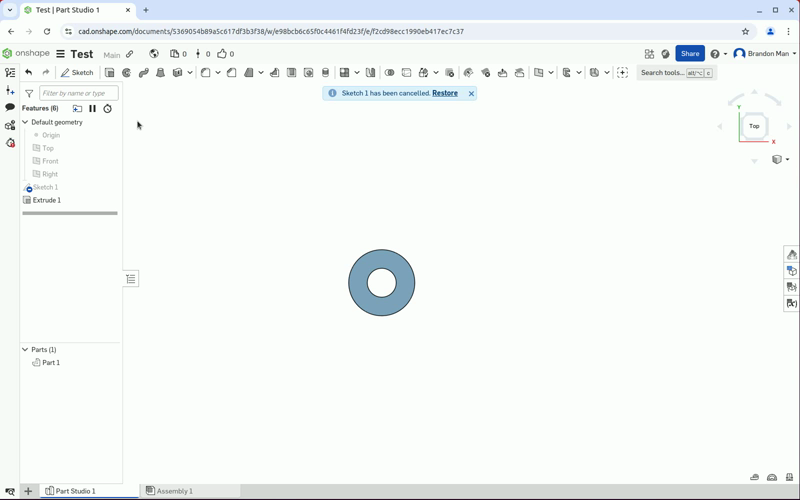
key(shift+h)
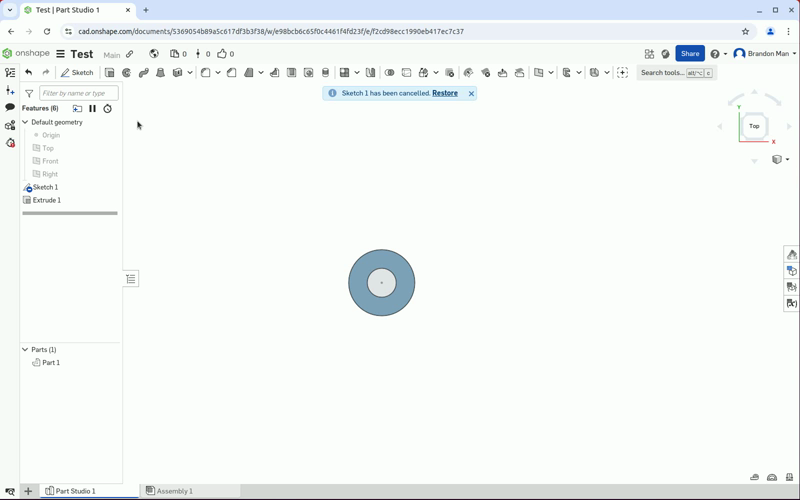
key(shift+h)
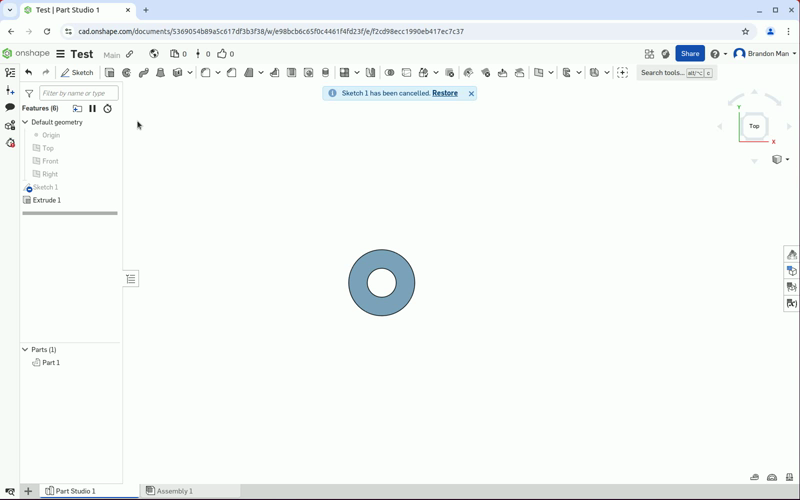
mouse_move(73, 189)
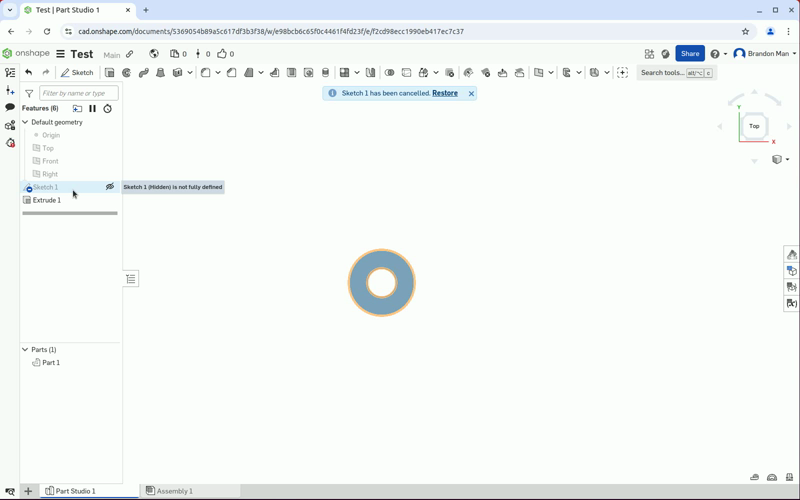
click(73, 189)
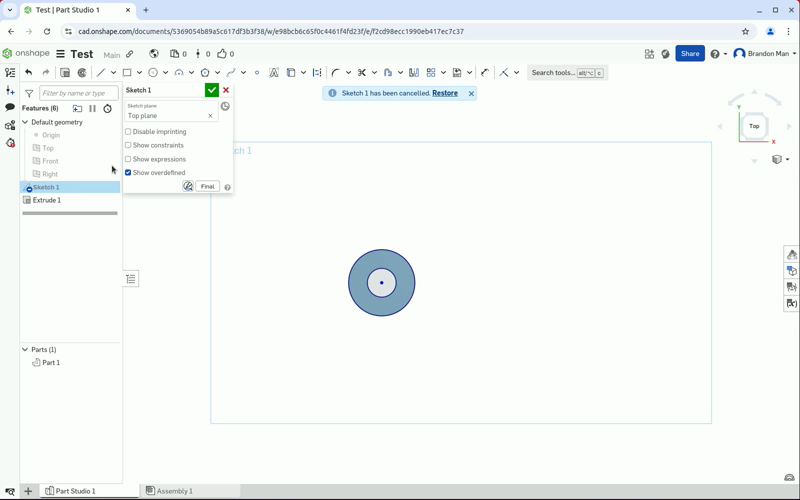
mouse_move(229, 92)
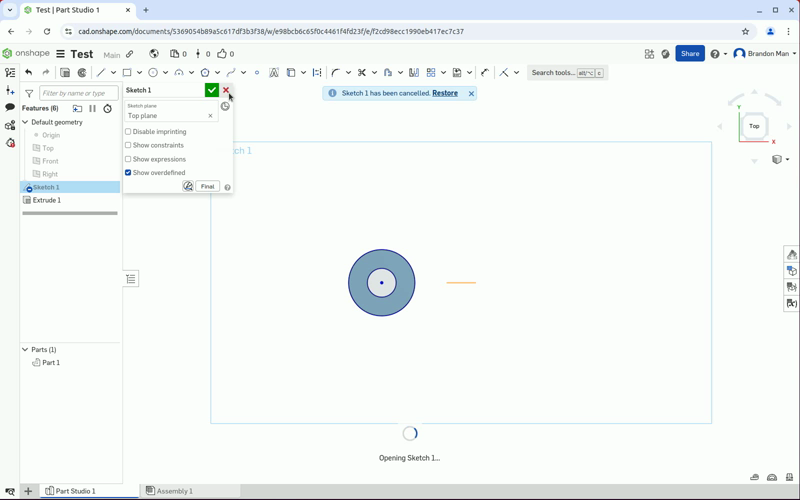
click(229, 92)
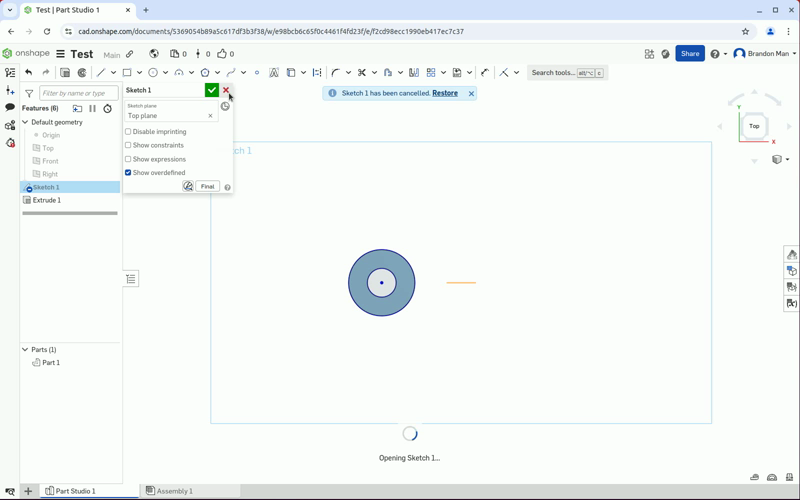
key(shift+s)
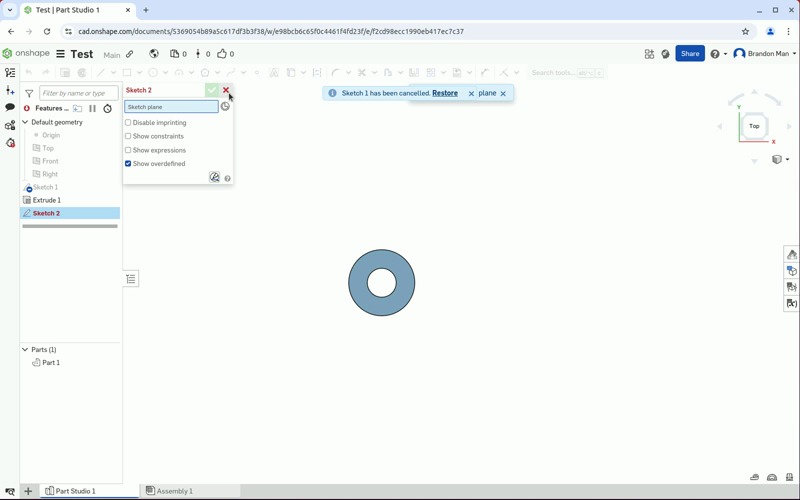
mouse_move(73, 150)
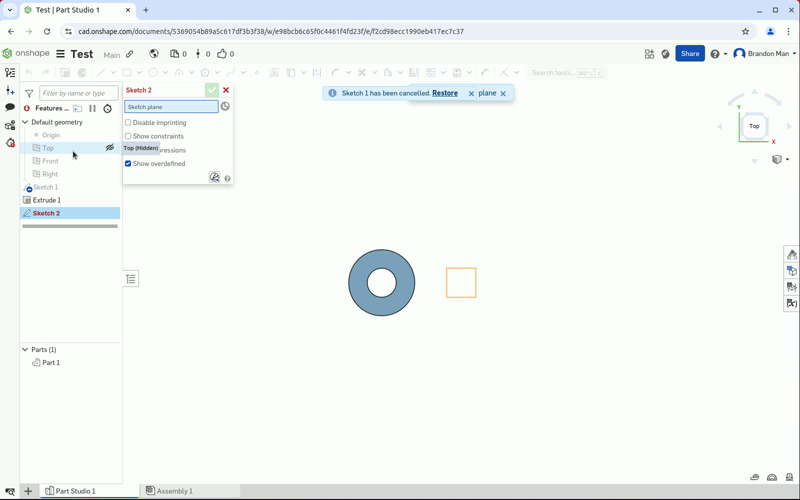
click(73, 150)
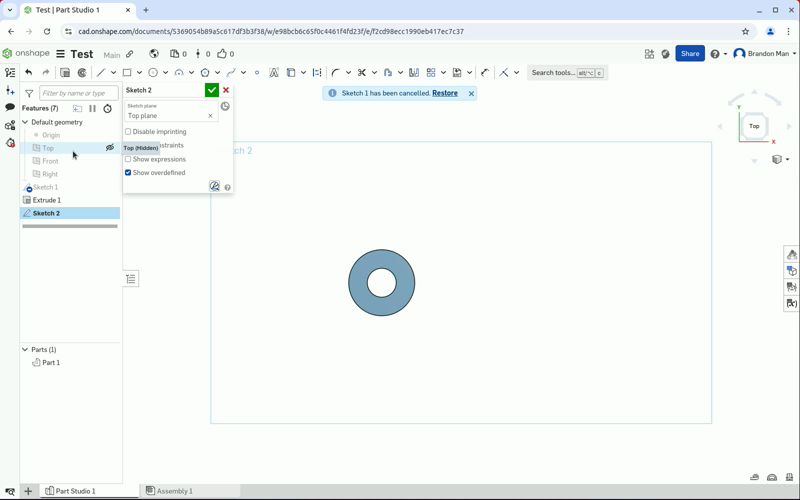
mouse_move(73, 352)
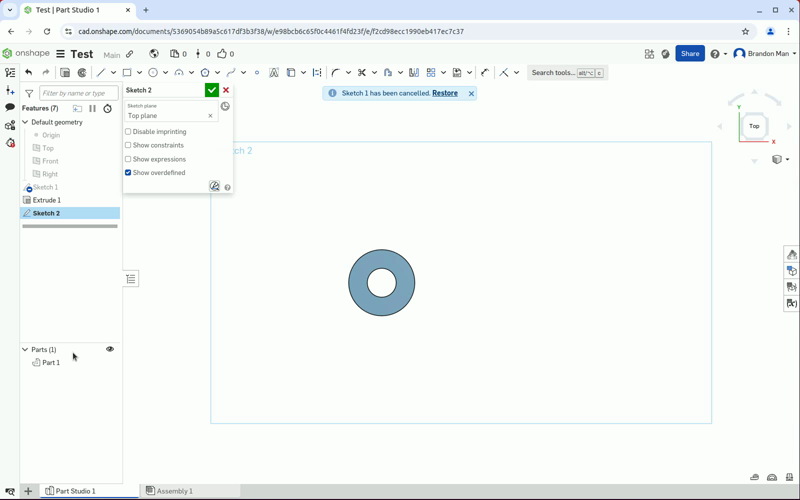
key(y)
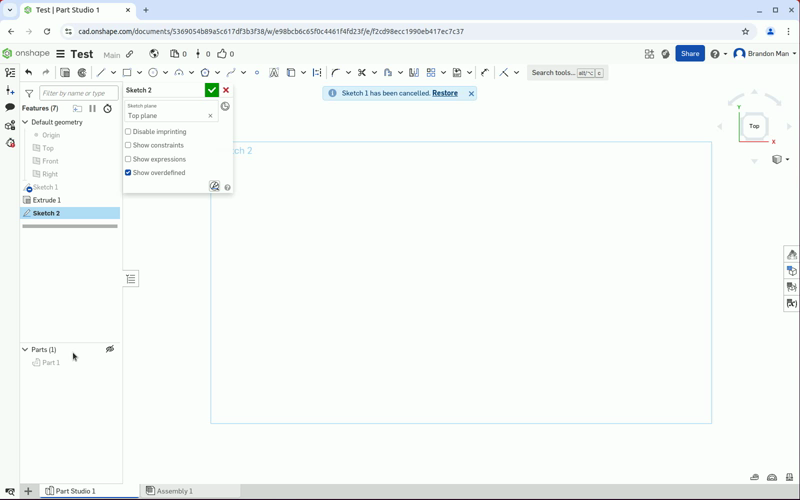
key(l)
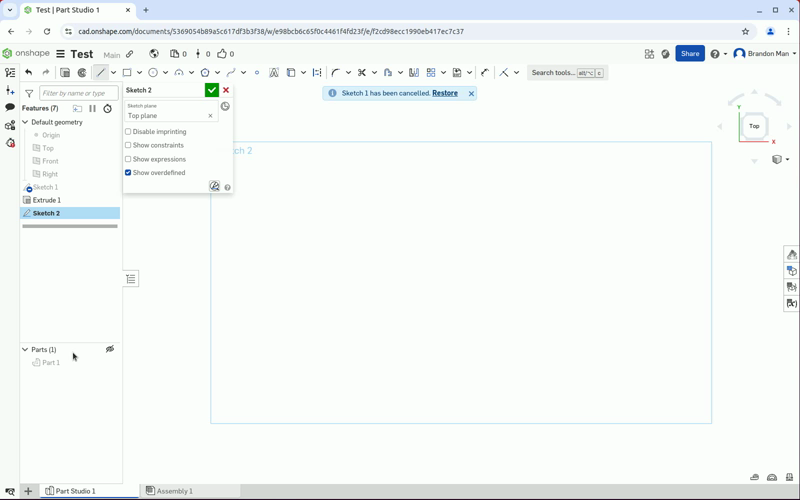
key_down(shift)
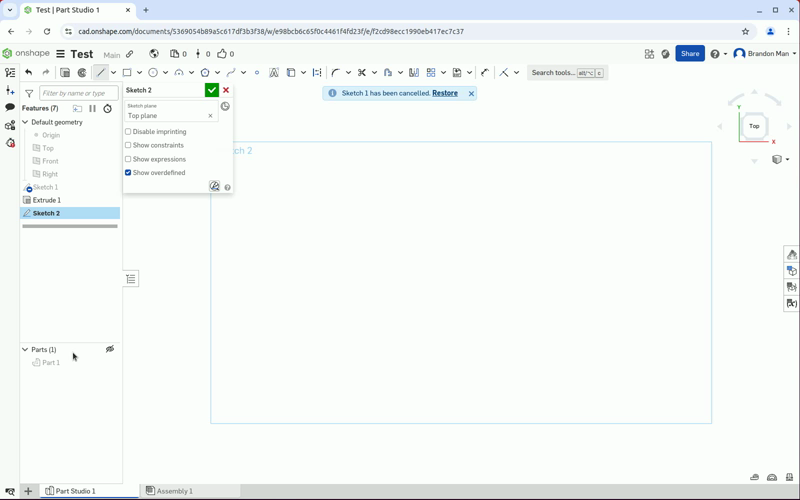
mouse_move(405, 305)
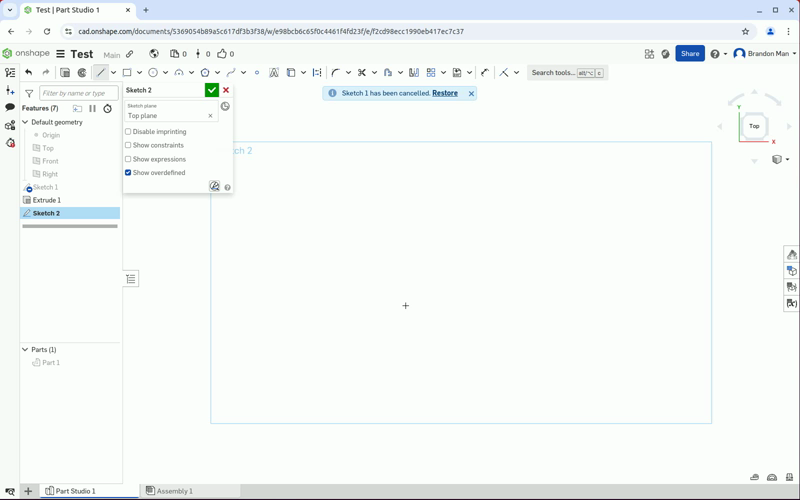
click(405, 305)
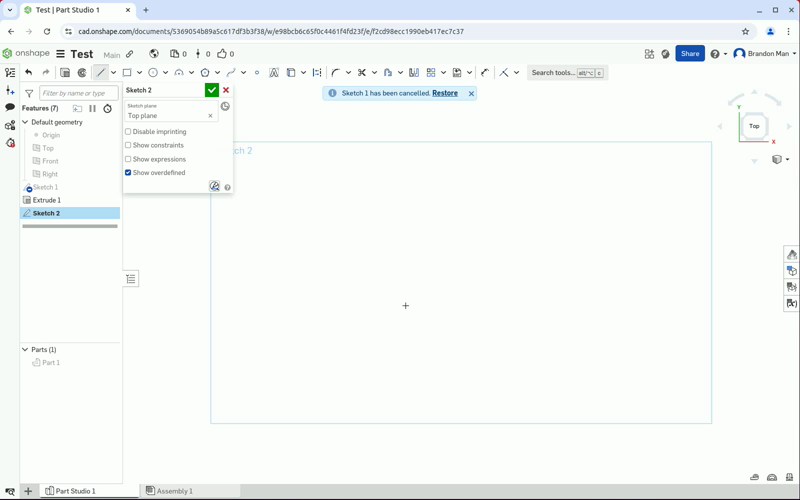
key_up(shift)
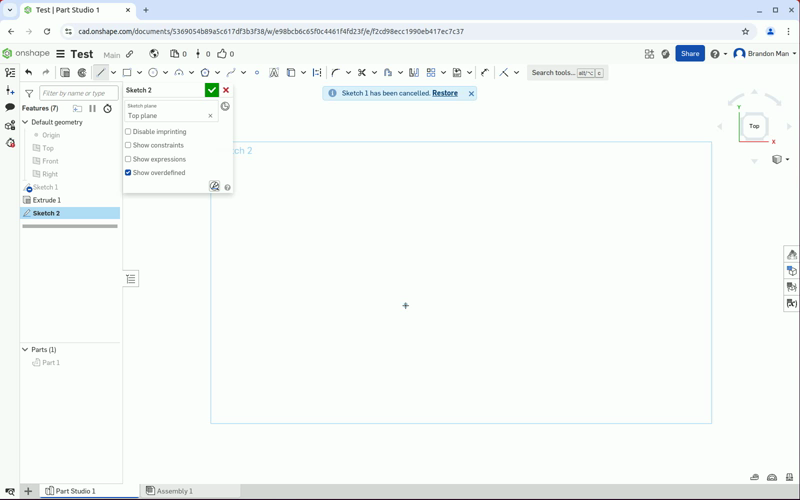
key_down(shift)
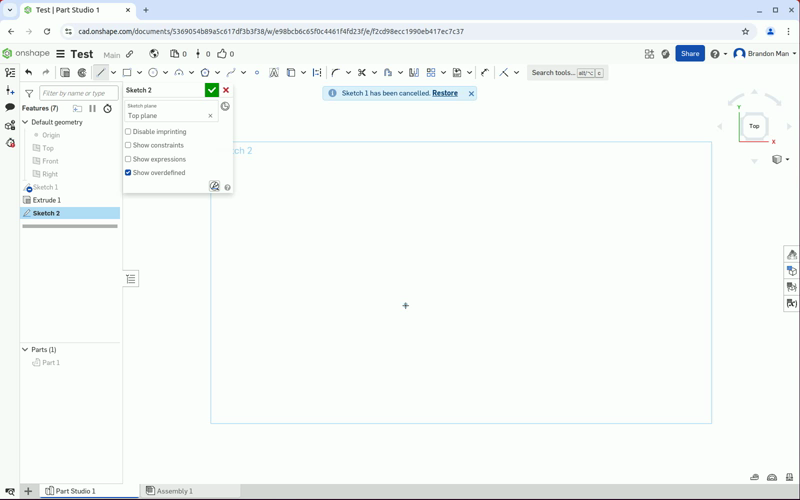
mouse_move(435, 305)
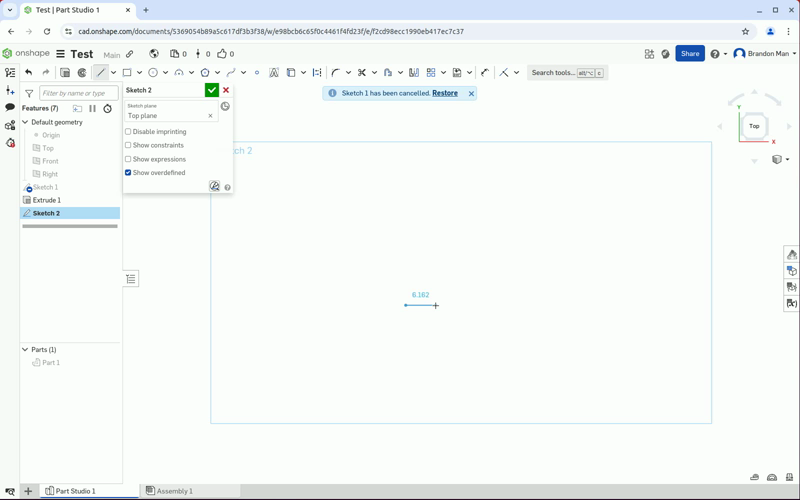
mouse_move(414, 305)
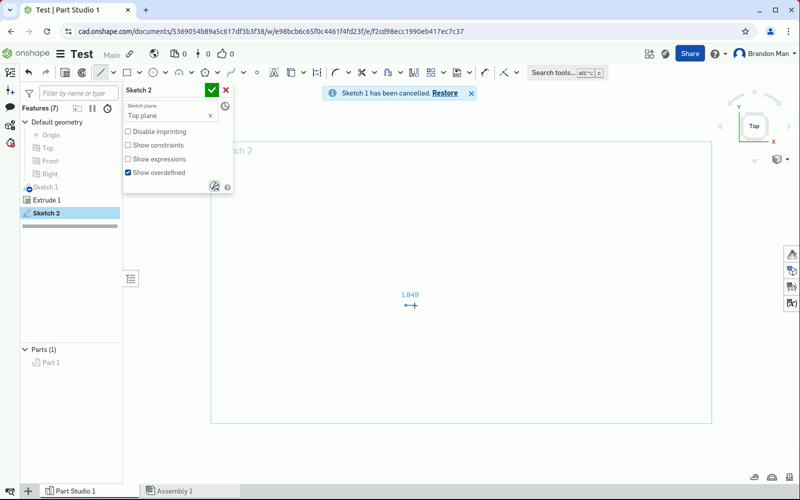
click(414, 305)
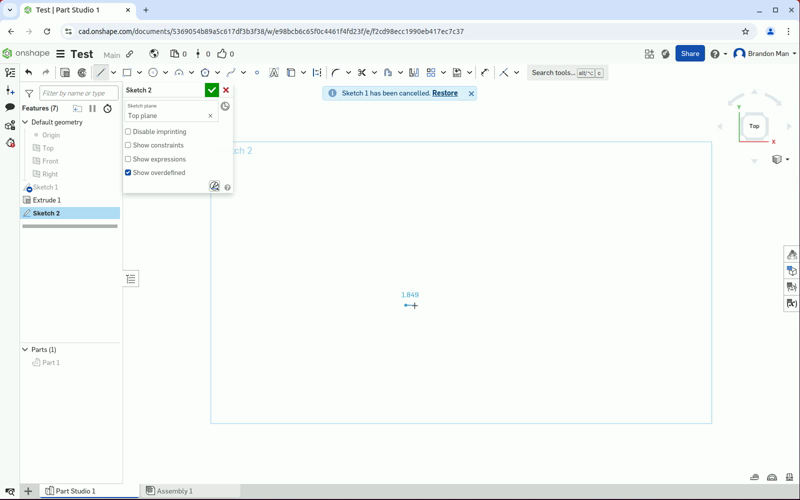
key_up(shift)
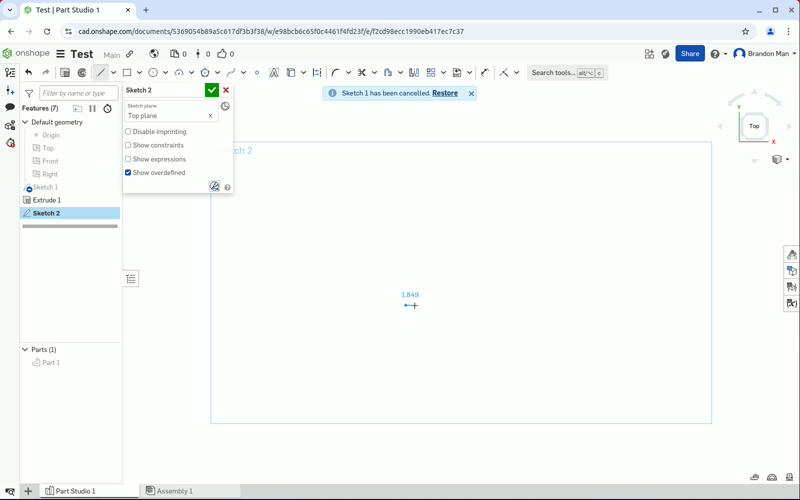
key_down(shift)
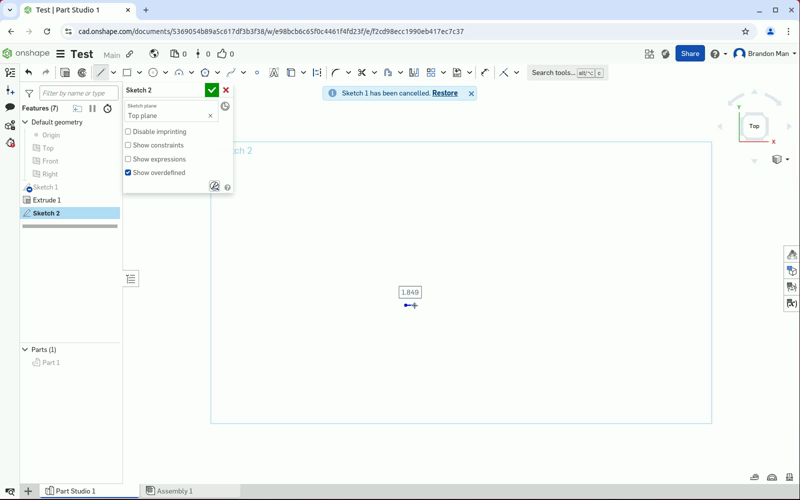
mouse_move(444, 305)
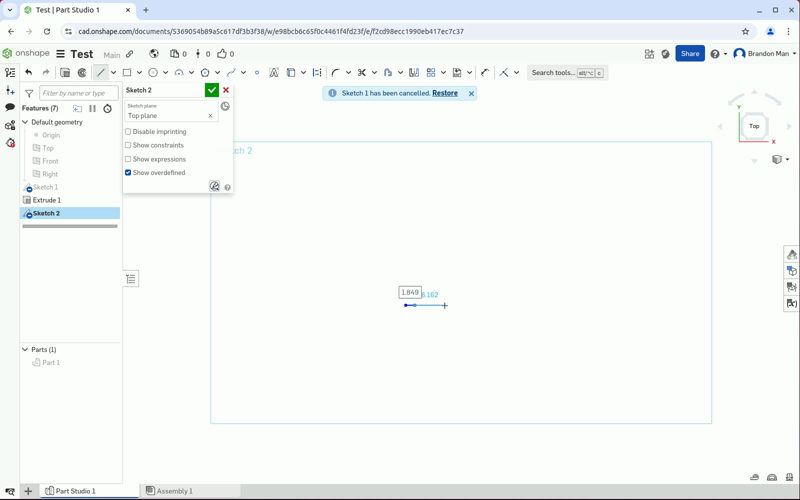
mouse_move(414, 282)
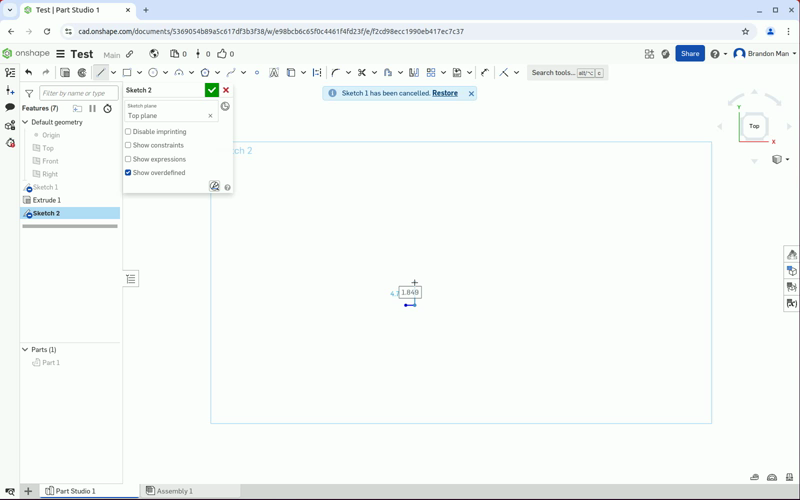
click(414, 282)
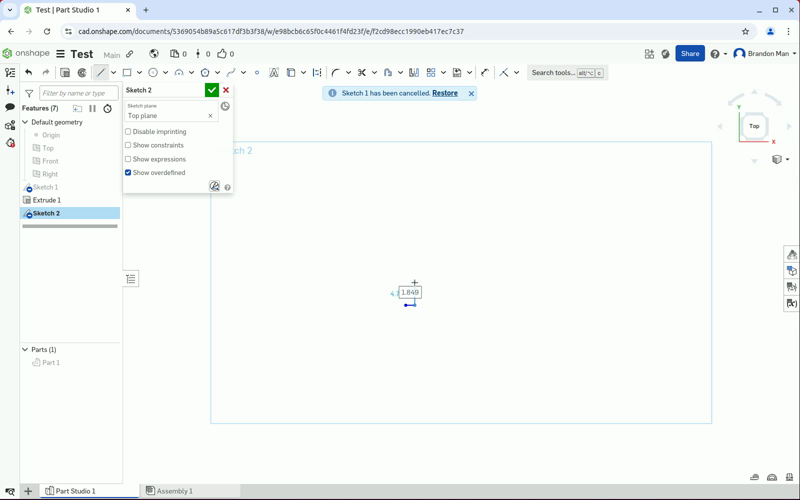
key_up(shift)
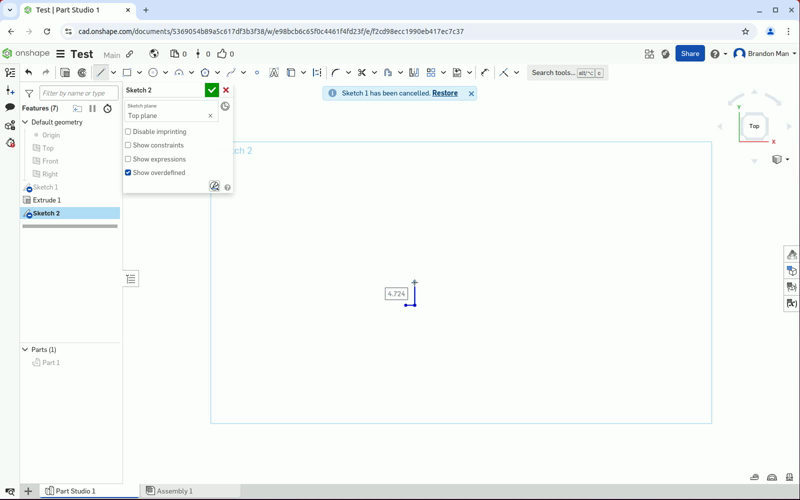
key(esc)
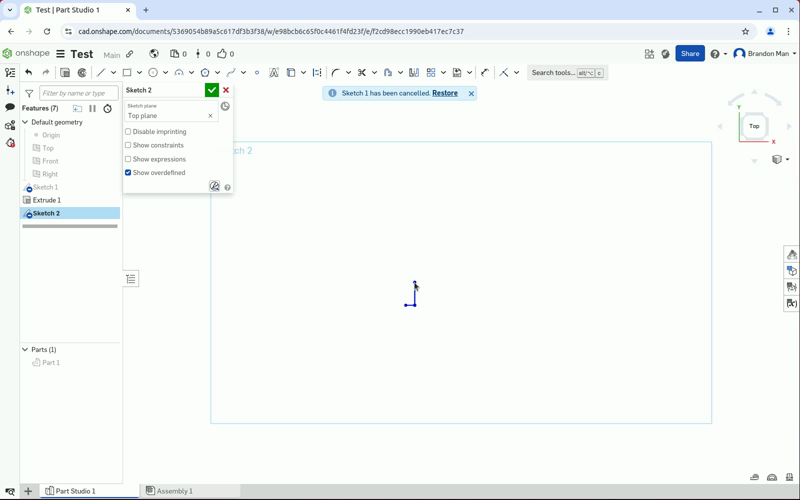
key(a)
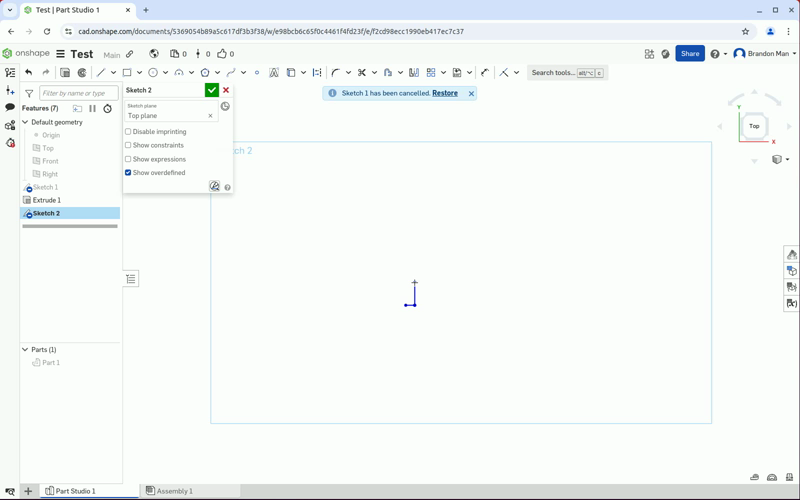
mouse_move(414, 282)
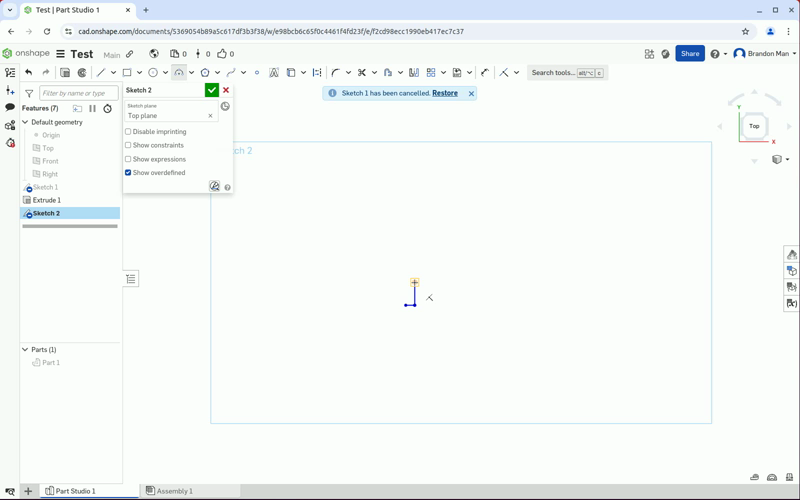
click(414, 282)
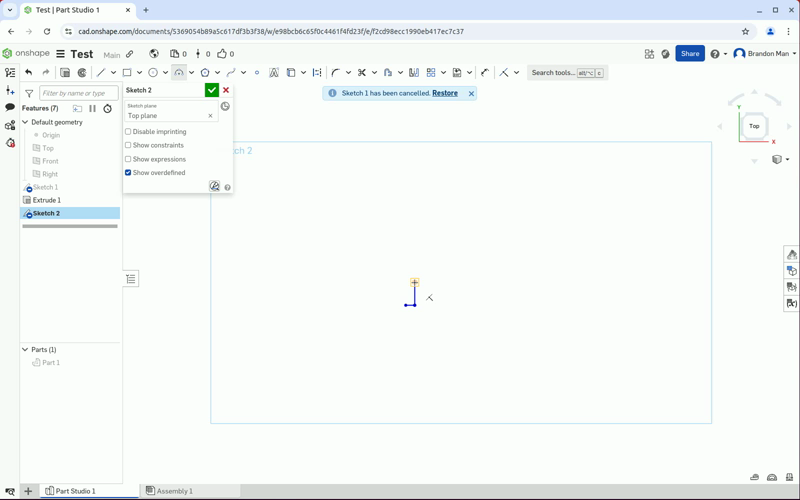
mouse_move(405, 305)
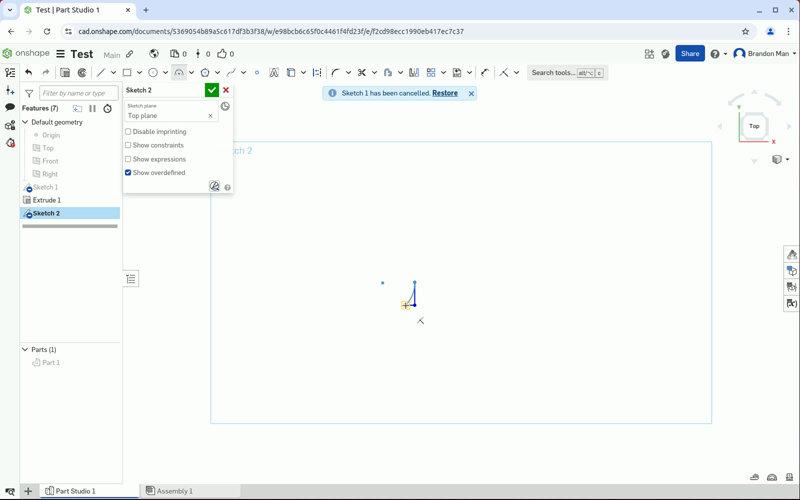
click(405, 305)
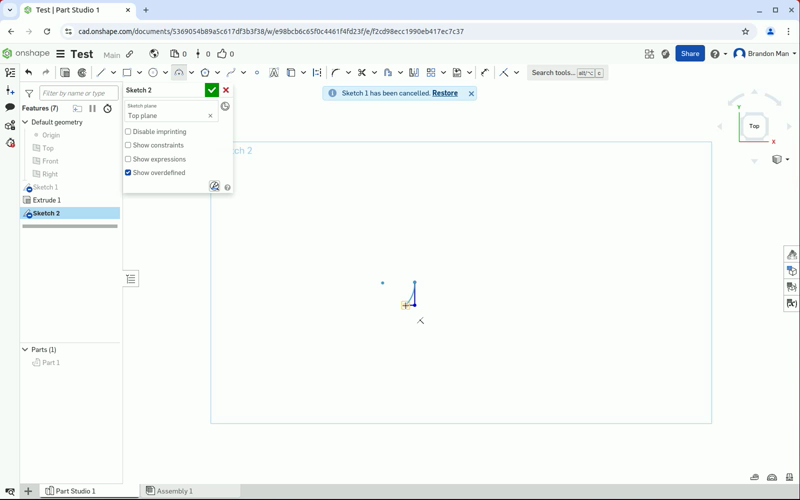
key_down(shift)
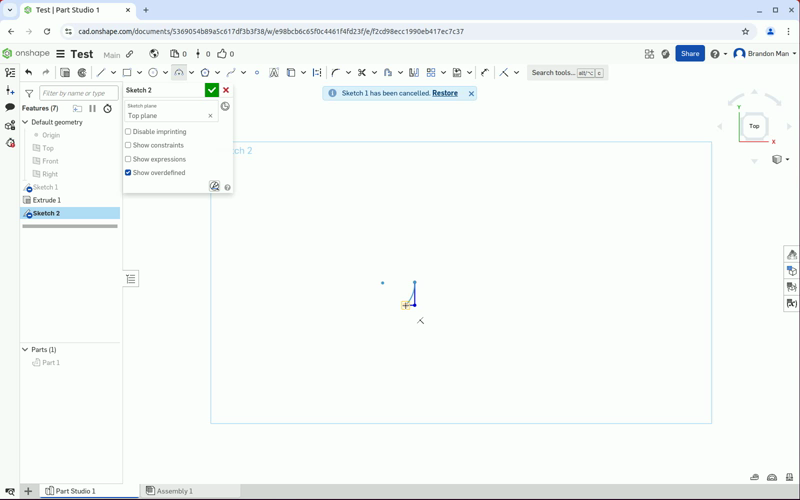
mouse_move(412, 294)
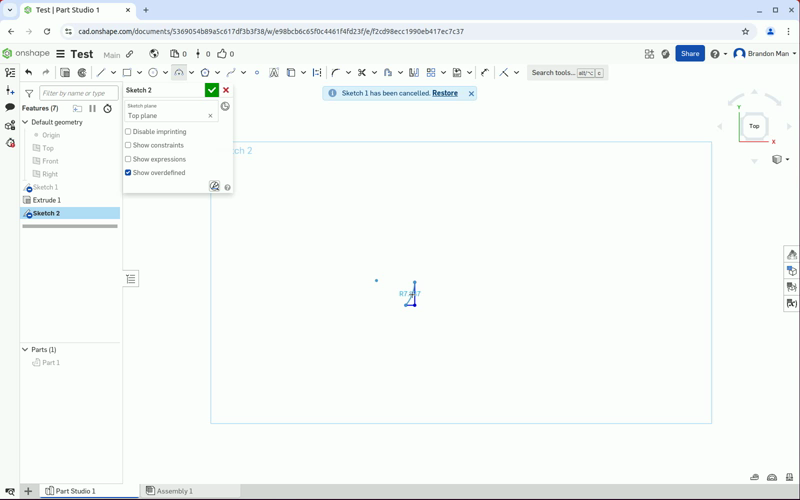
click(412, 294)
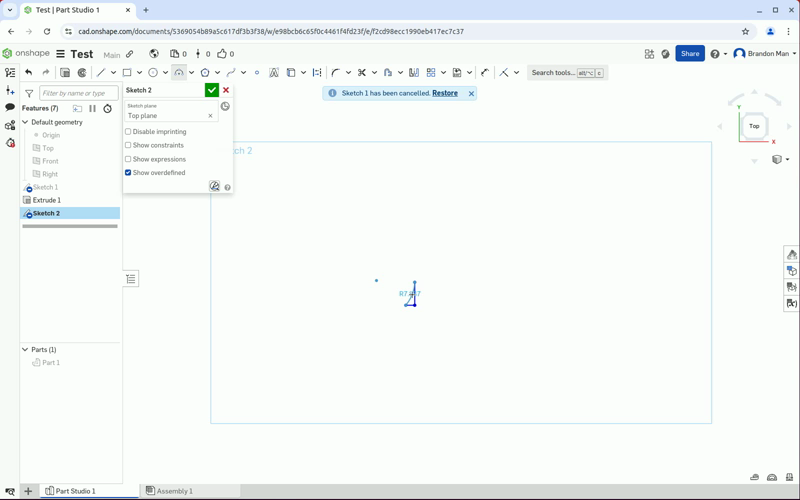
key_up(shift)
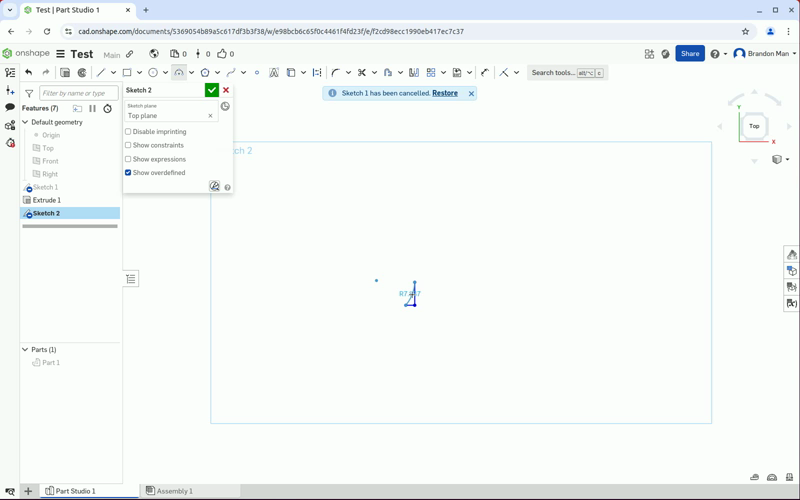
key(esc)
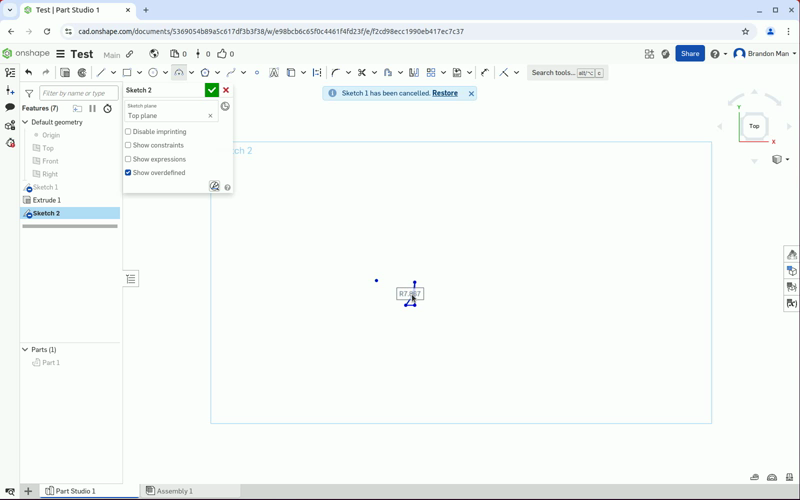
mouse_move(414, 285)
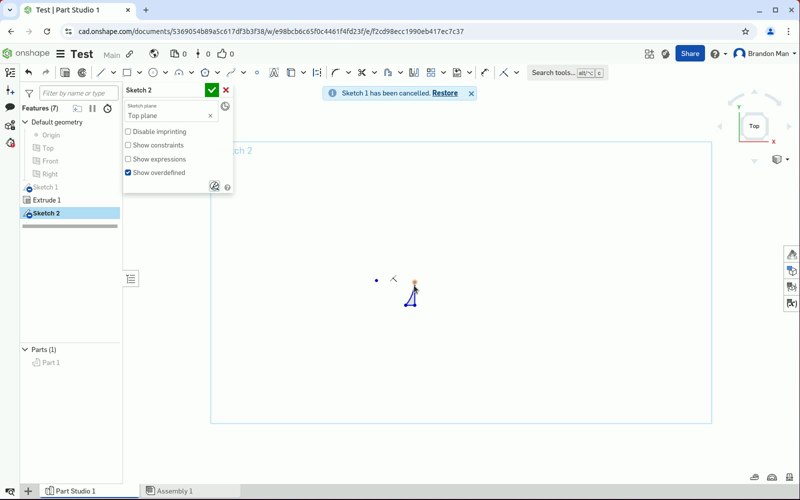
scroll(6)
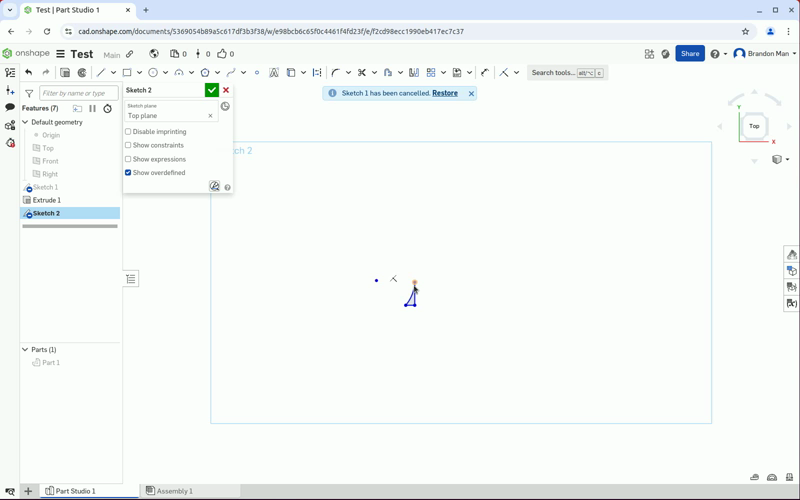
scroll(6)
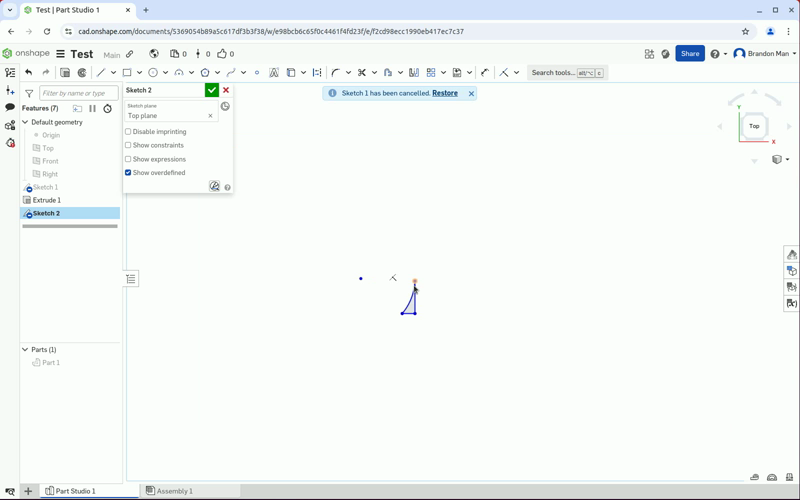
scroll(6)
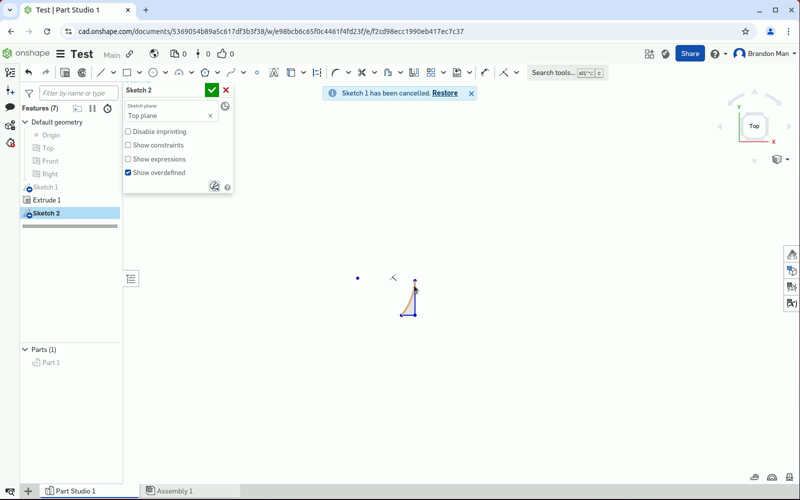
scroll(6)
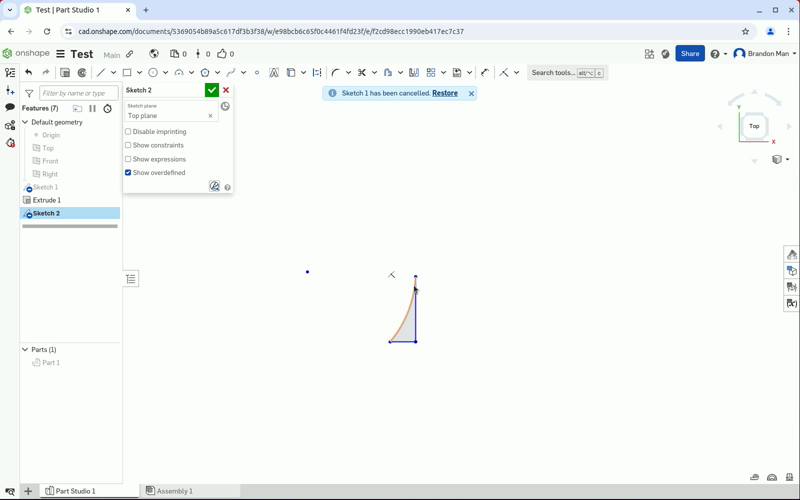
scroll(6)
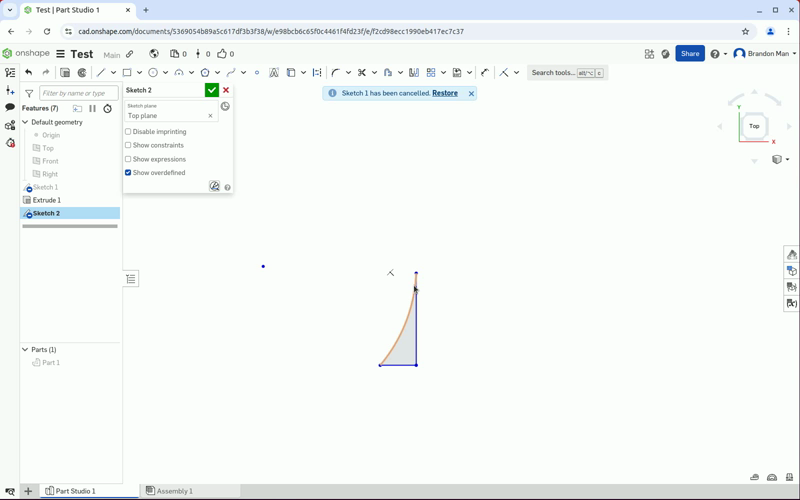
scroll(6)
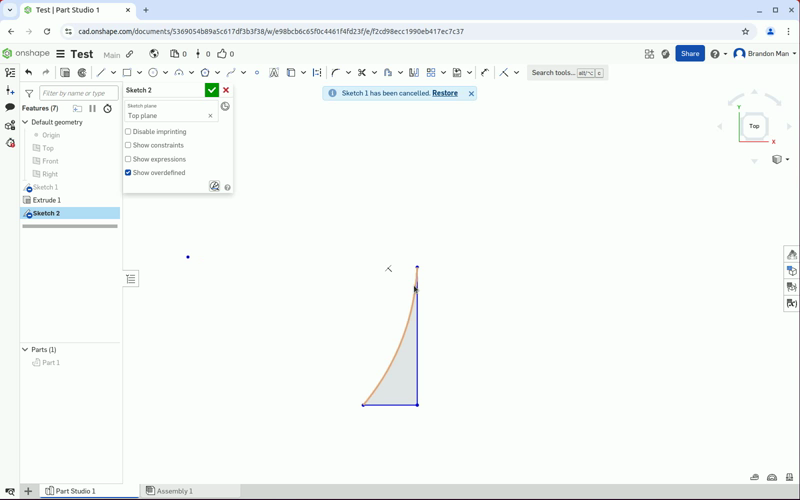
scroll(6)
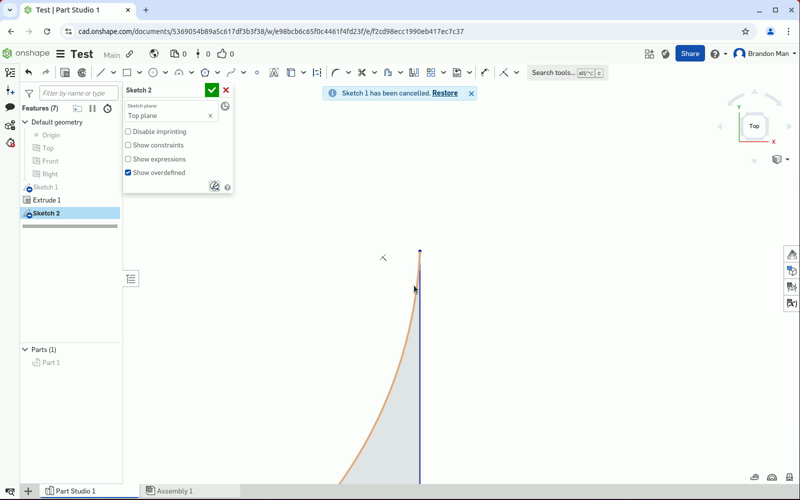
click(414, 285)
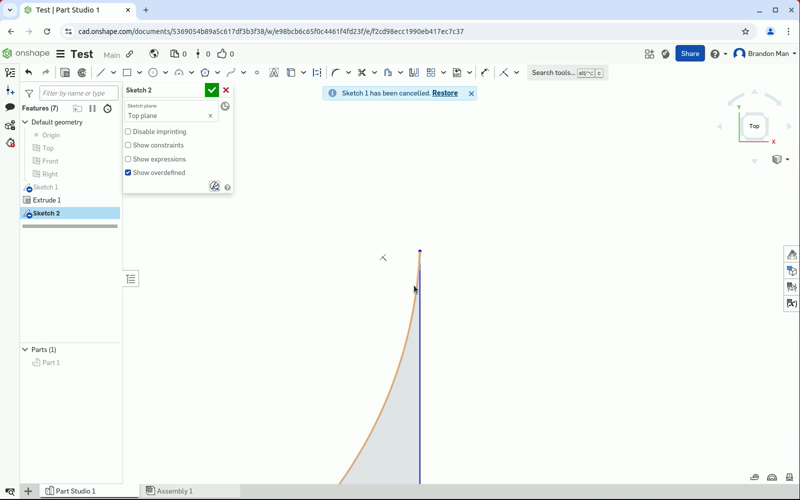
scroll(-6)
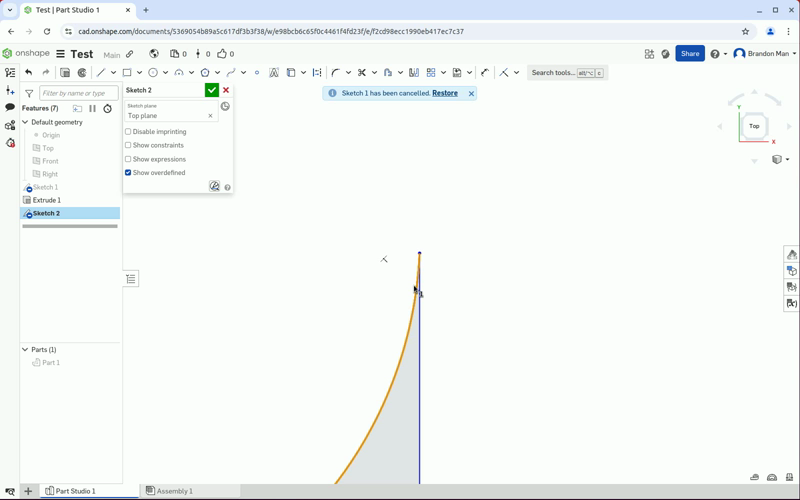
scroll(-6)
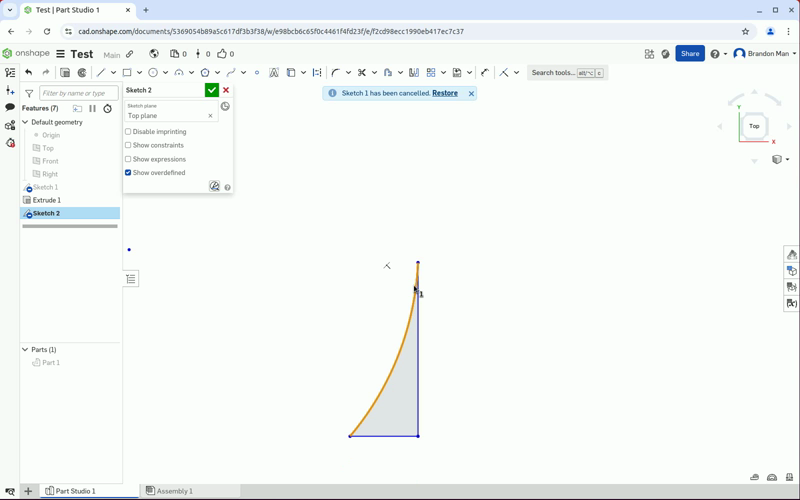
scroll(-6)
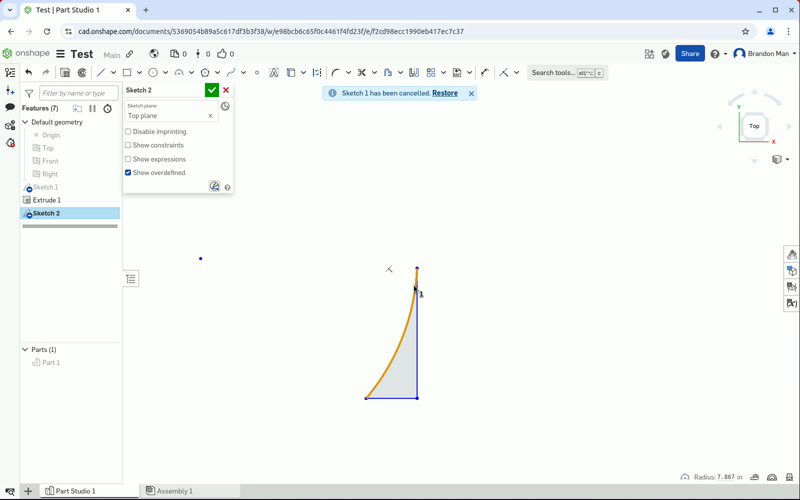
scroll(-6)
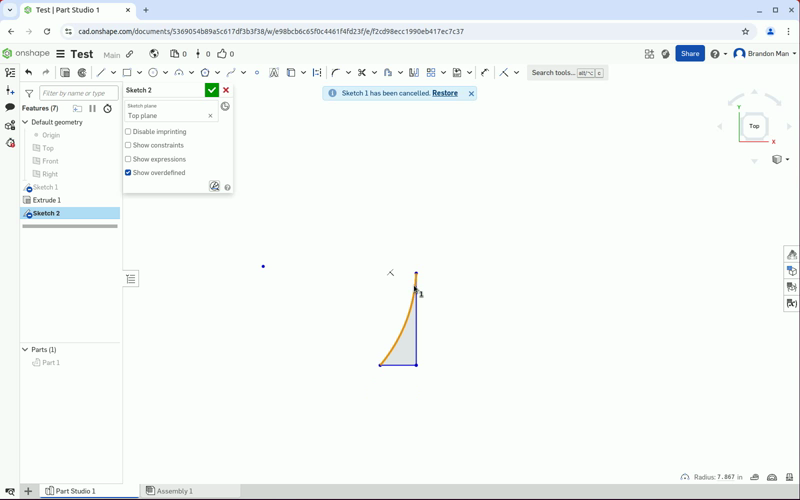
scroll(-6)
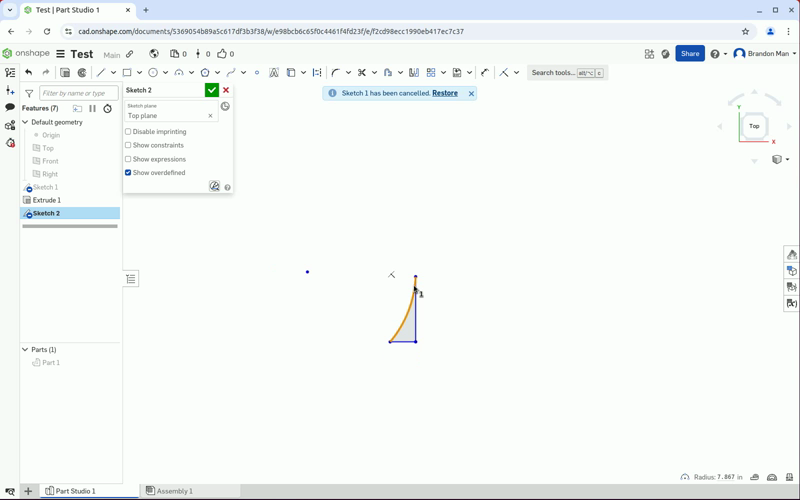
scroll(-6)
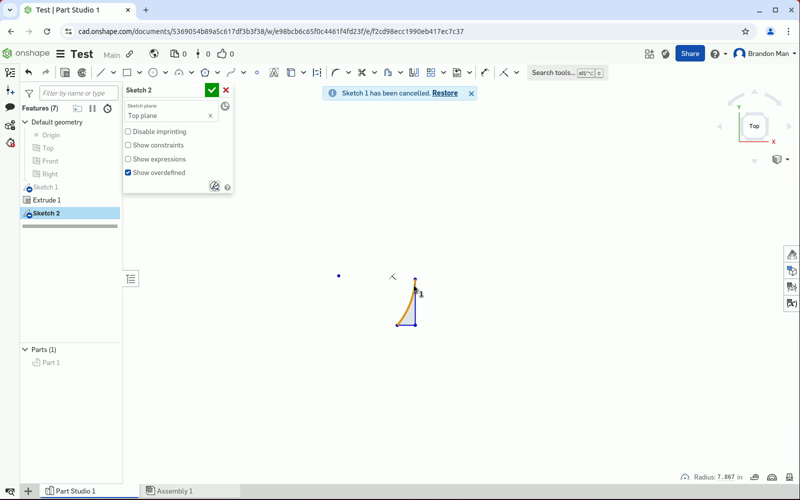
scroll(-6)
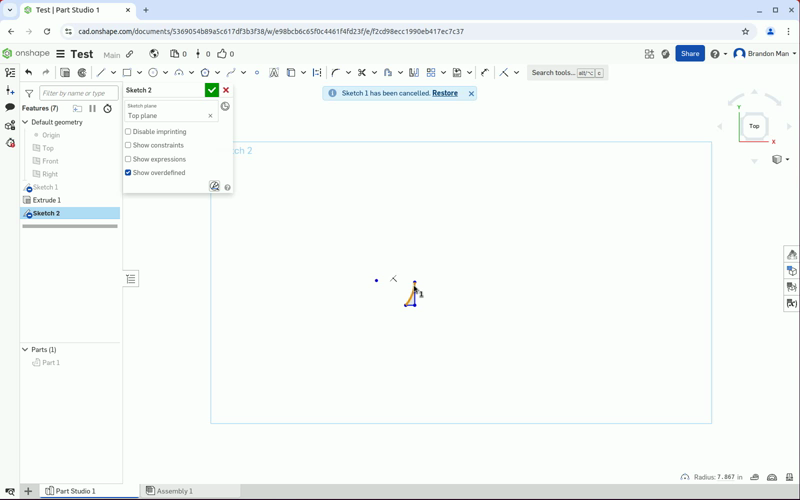
mouse_move(73, 352)
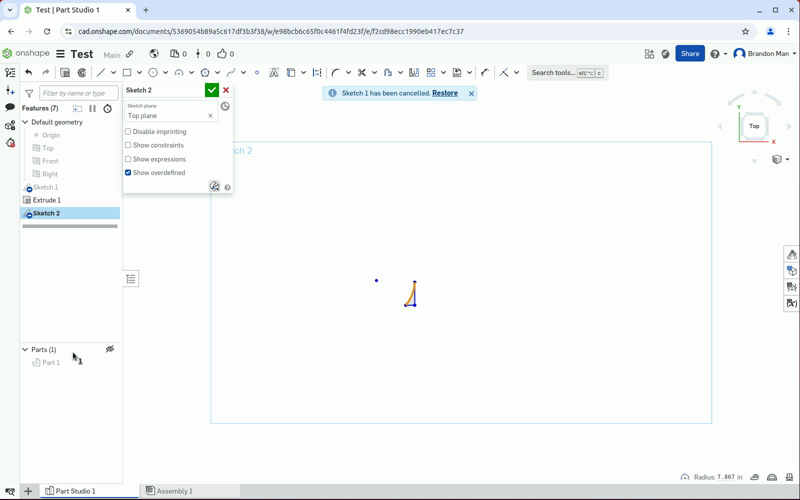
key(shift+y)
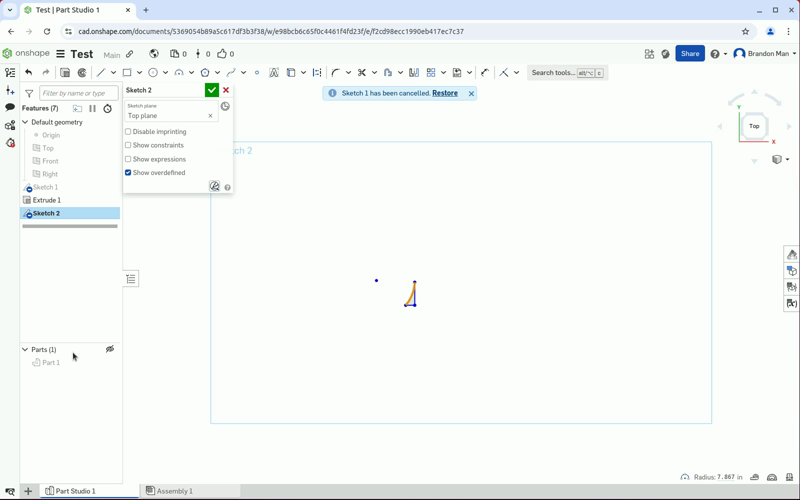
key(shift+e)
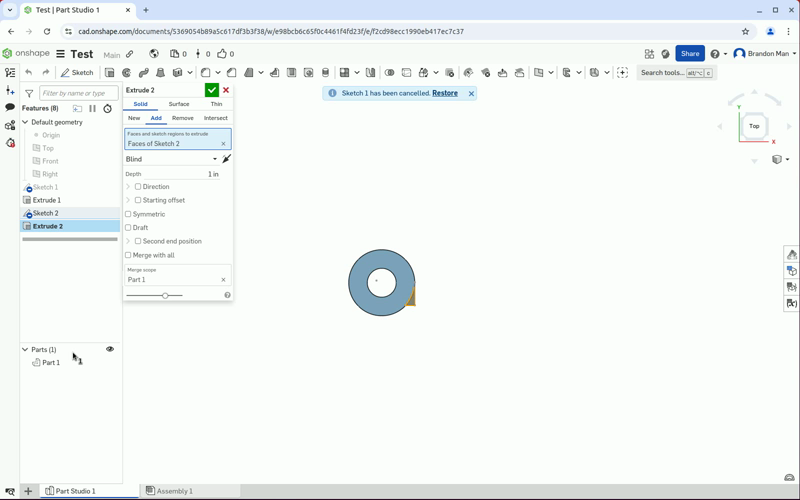
mouse_move(143, 106)
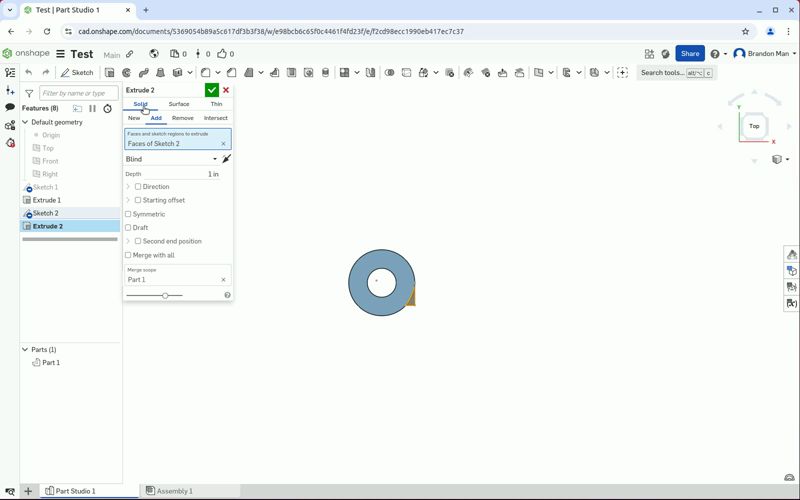
click(143, 106)
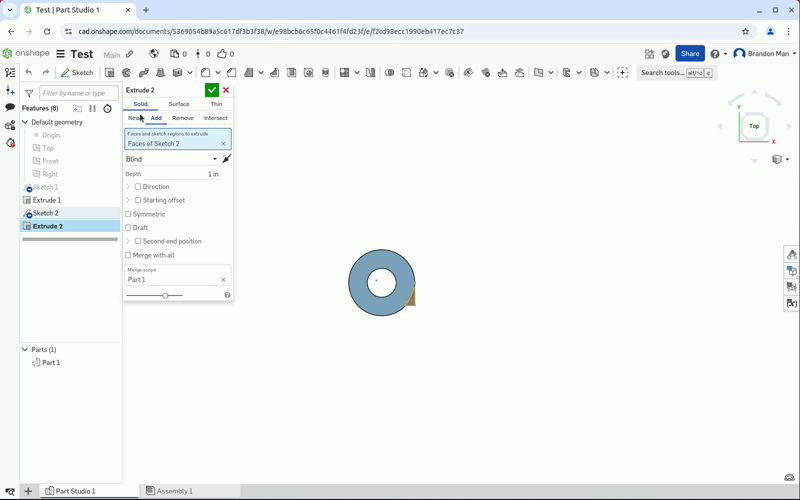
mouse_move(137, 120)
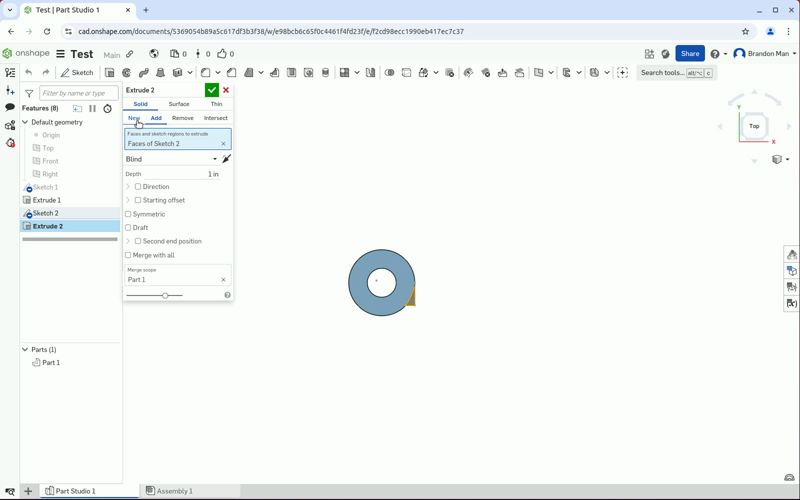
click(137, 120)
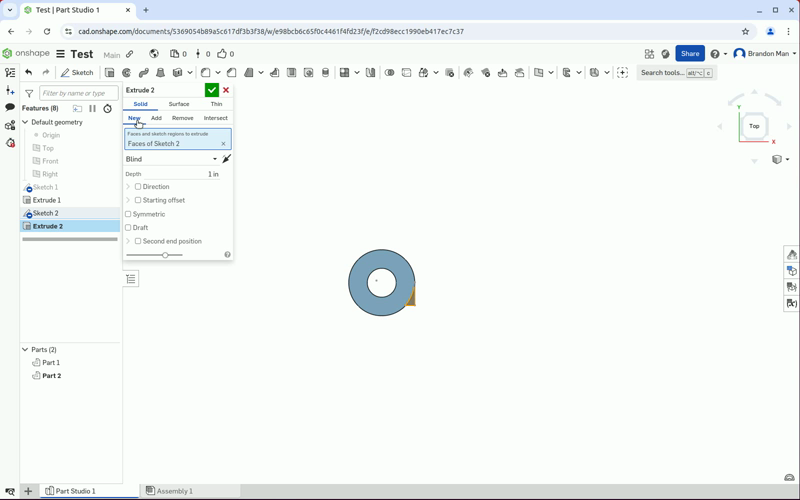
key(tab, 4)
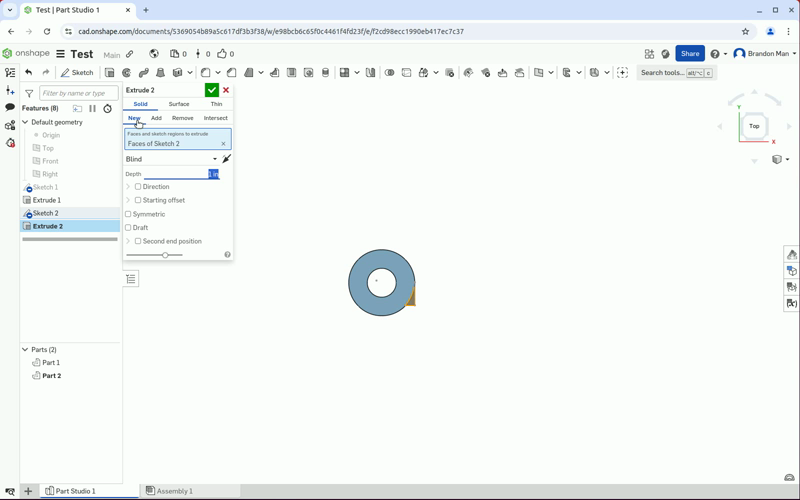
text(4.574)
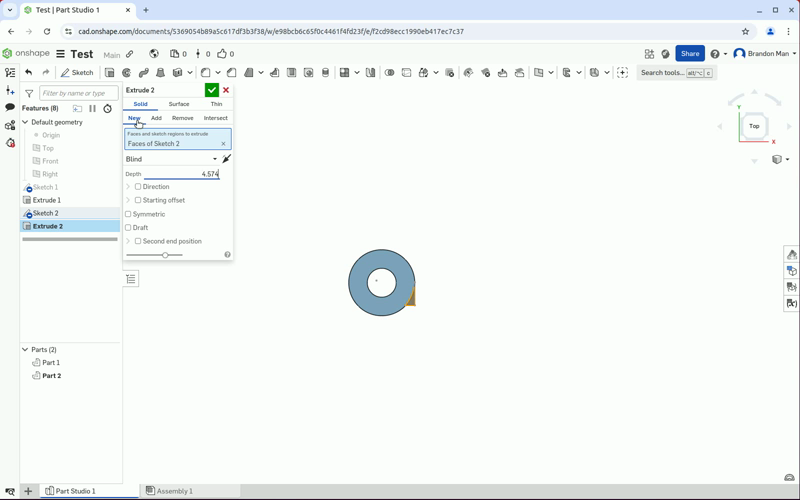
key(enter)
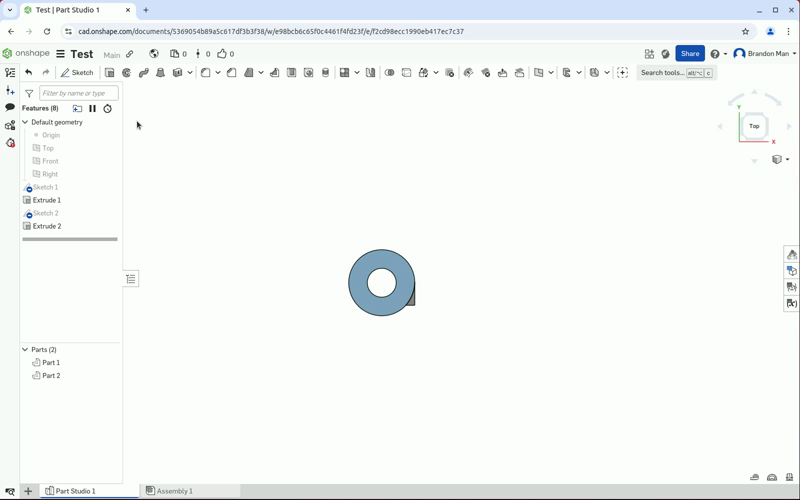
key(shift+h)
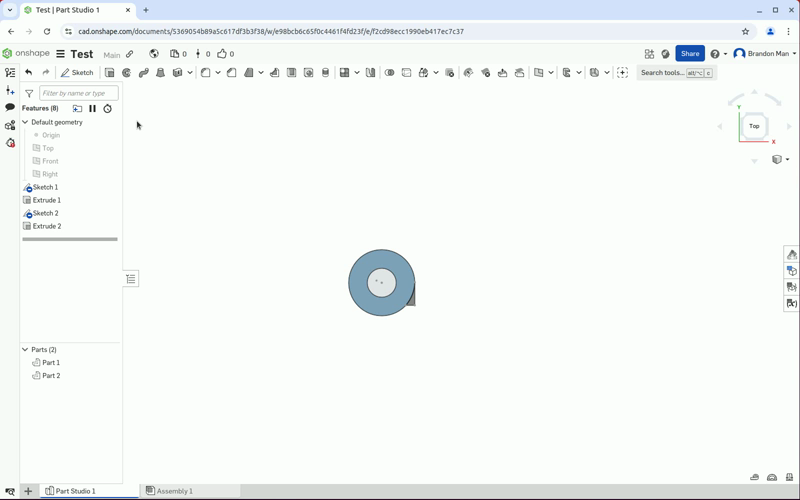
key(shift+h)
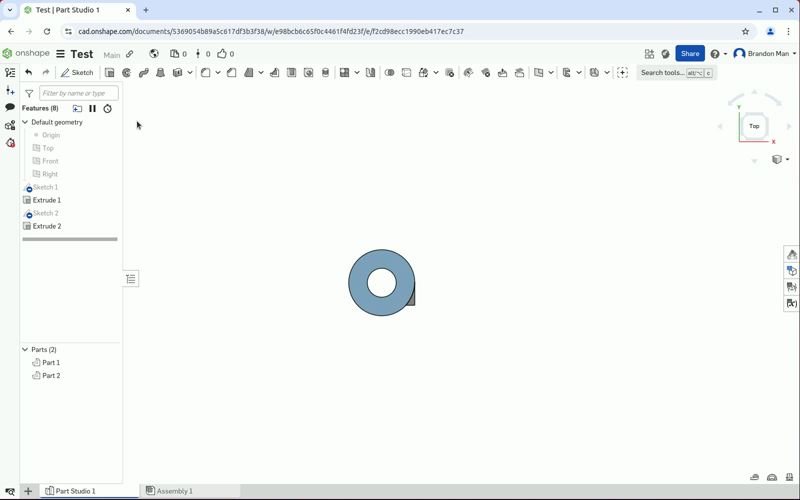
mouse_move(73, 189)
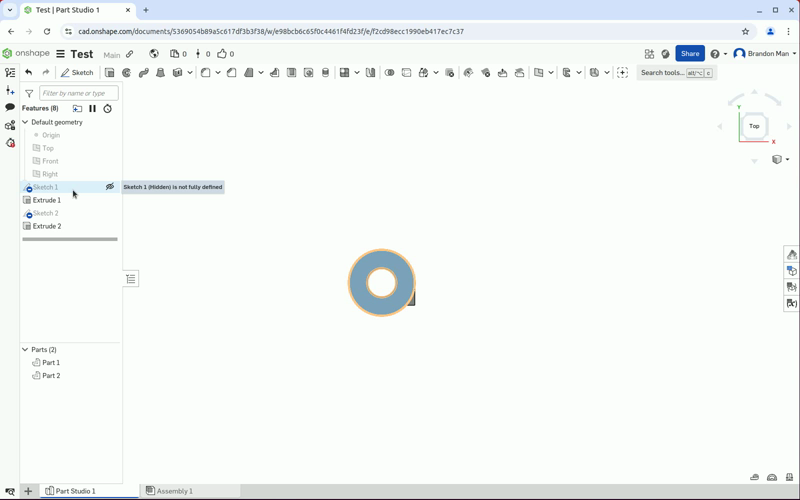
click(73, 189)
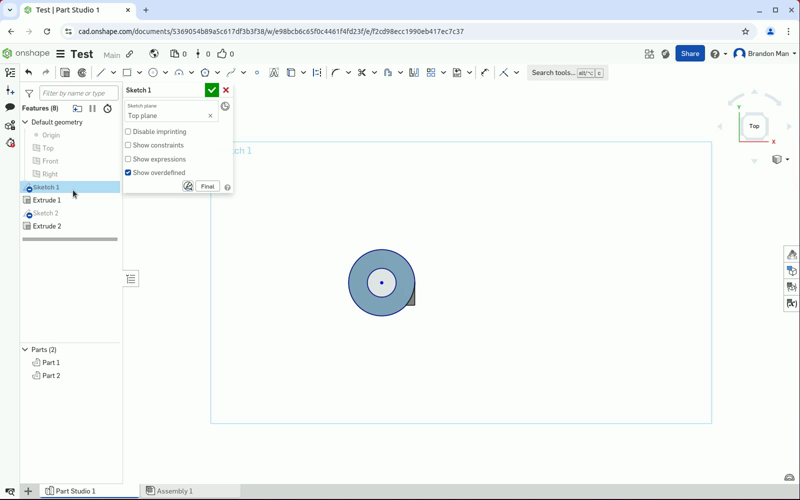
mouse_move(229, 92)
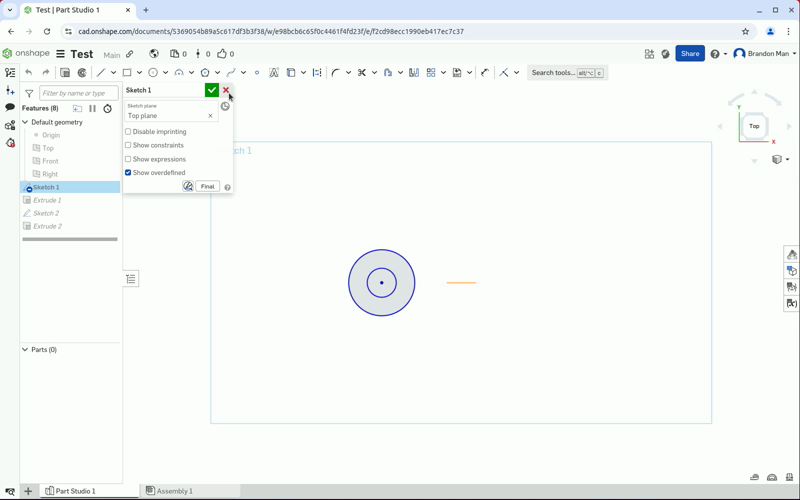
click(229, 92)
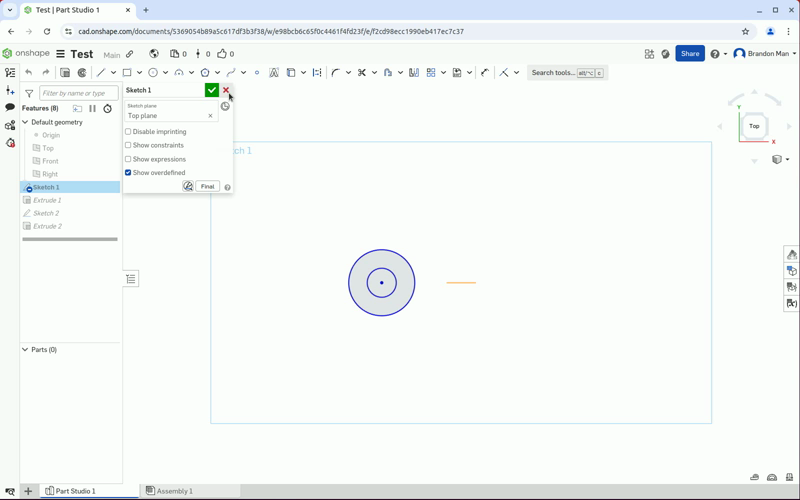
key(shift+s)
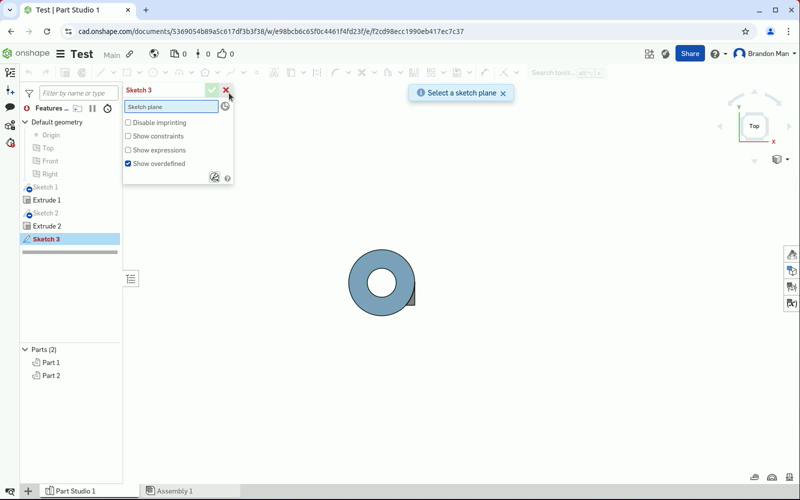
mouse_move(73, 150)
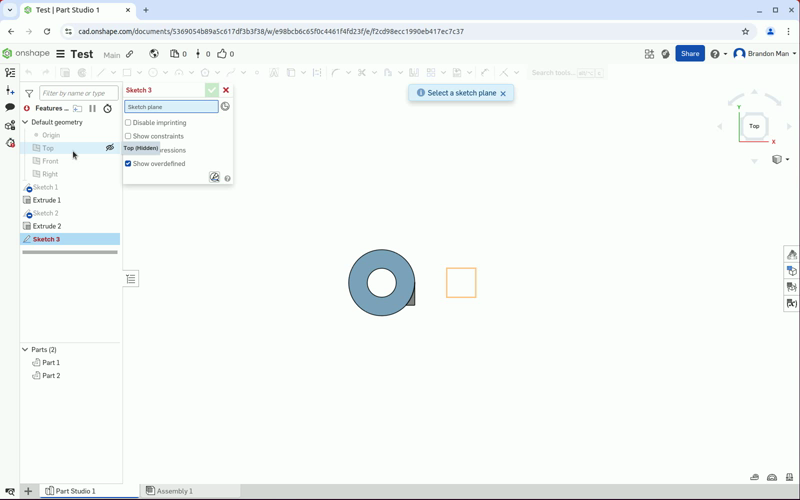
click(73, 150)
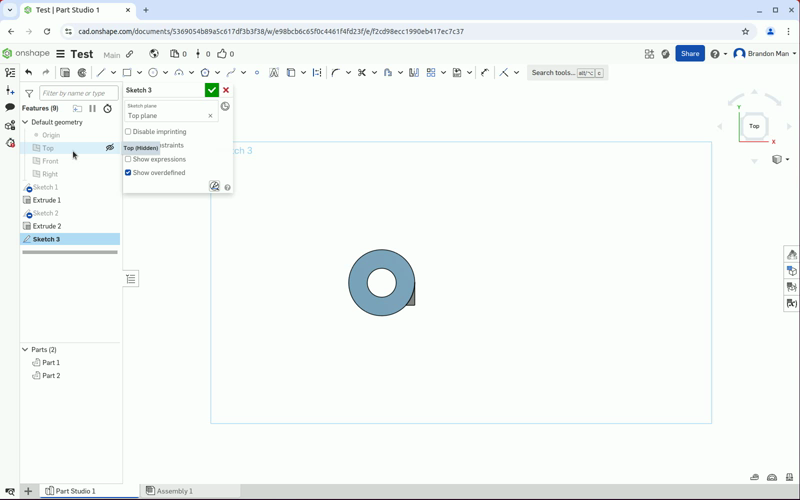
mouse_move(73, 352)
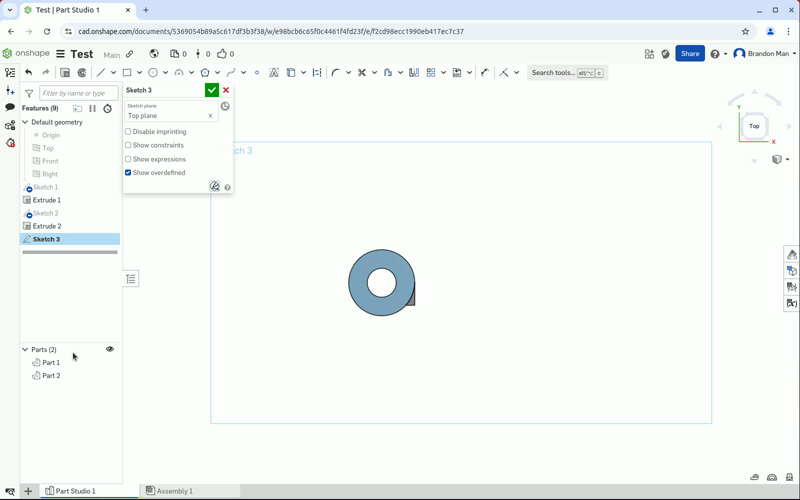
key(y)
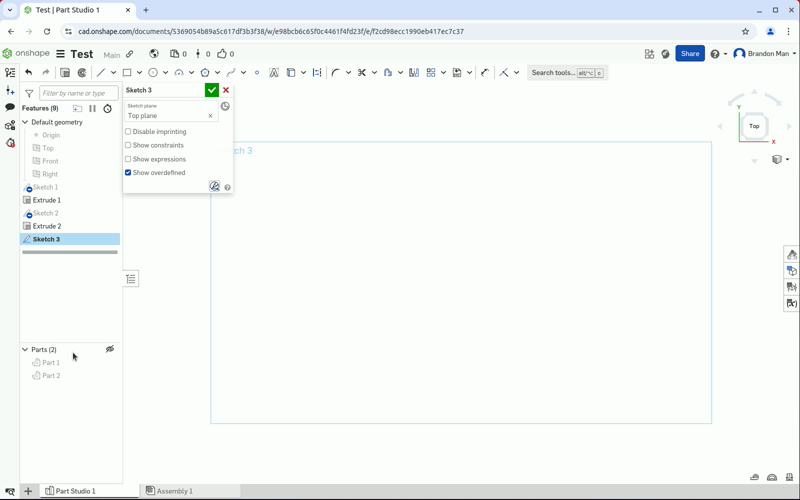
key(a)
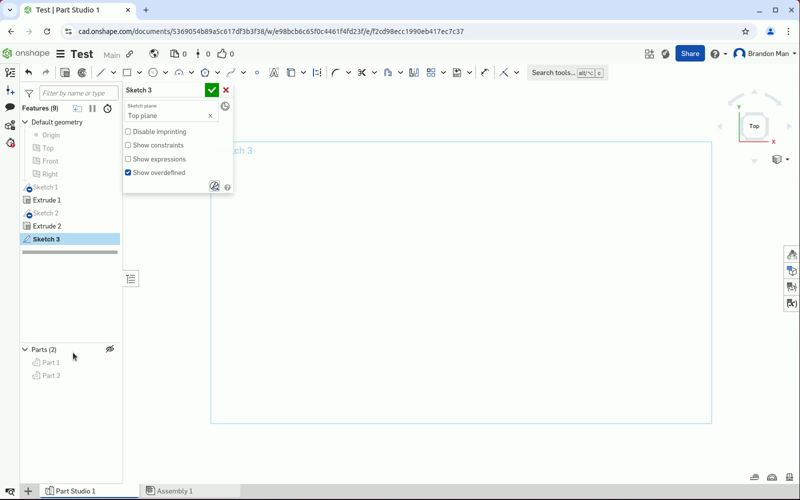
key_down(shift)
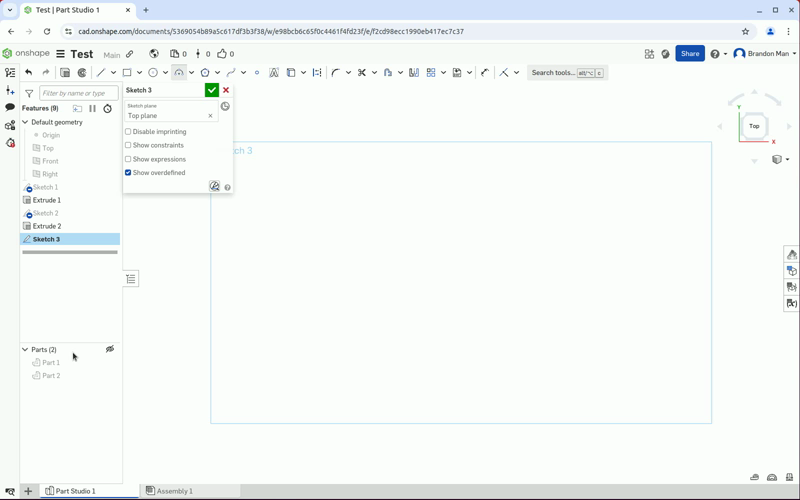
mouse_move(405, 260)
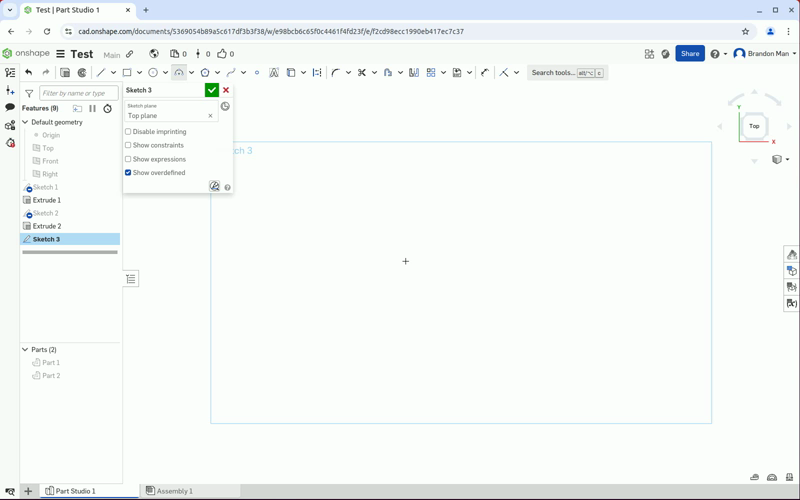
click(405, 260)
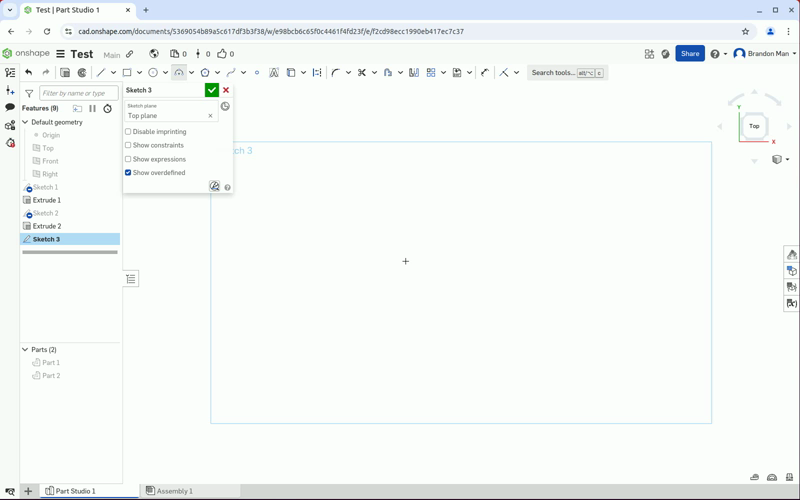
key_up(shift)
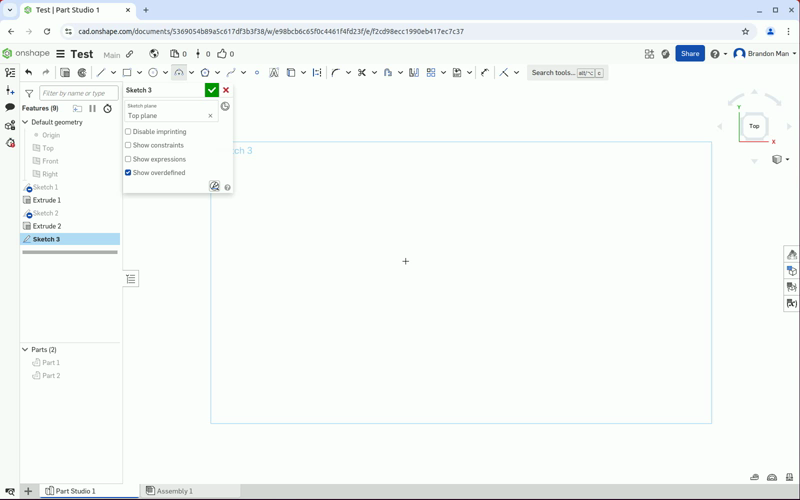
key_down(shift)
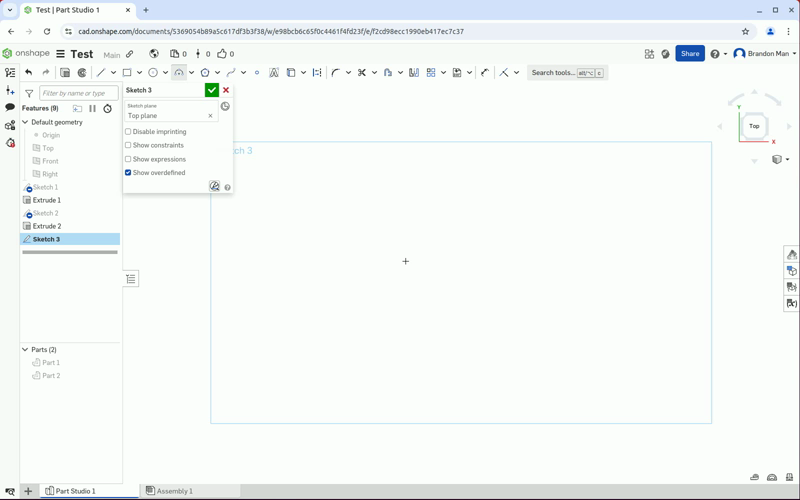
mouse_move(414, 283)
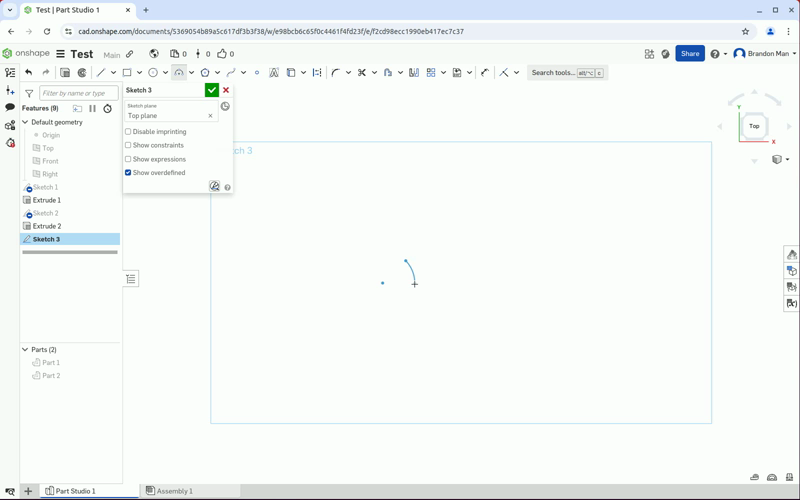
click(414, 283)
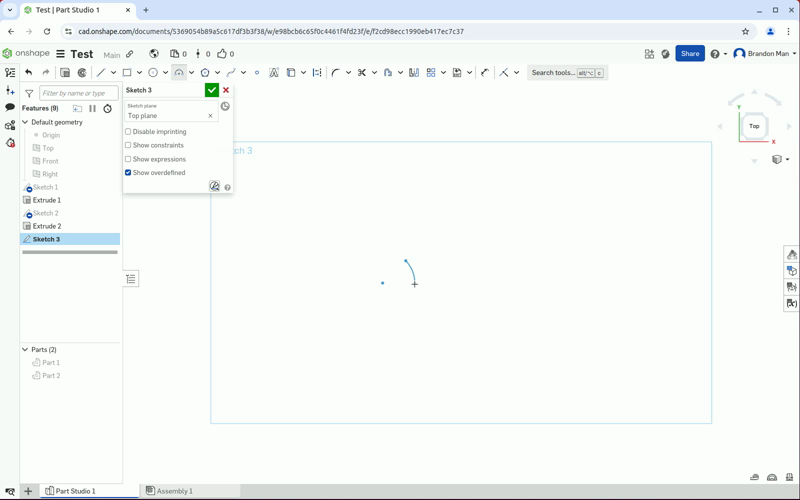
mouse_move(412, 271)
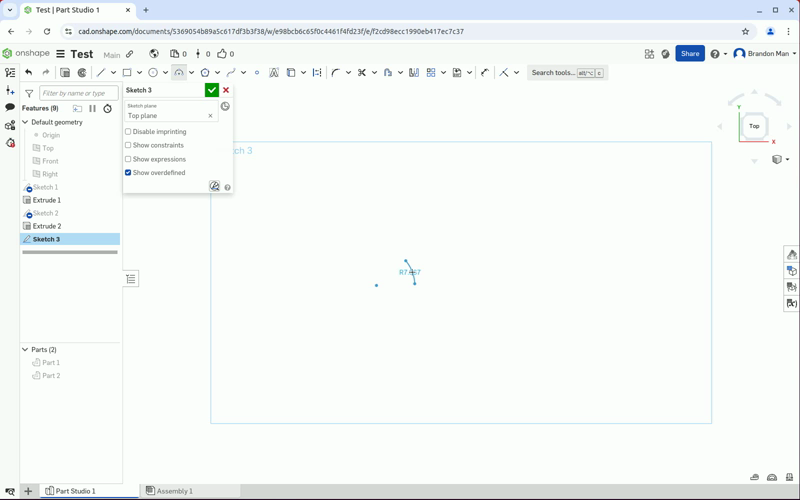
click(412, 271)
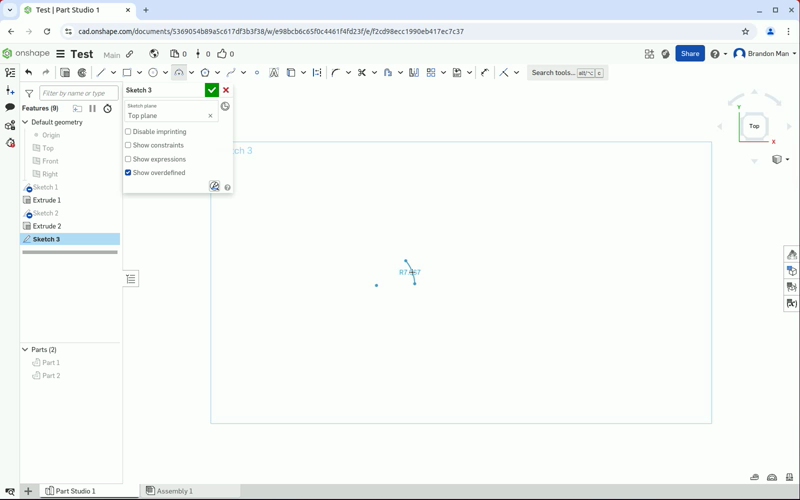
key_up(shift)
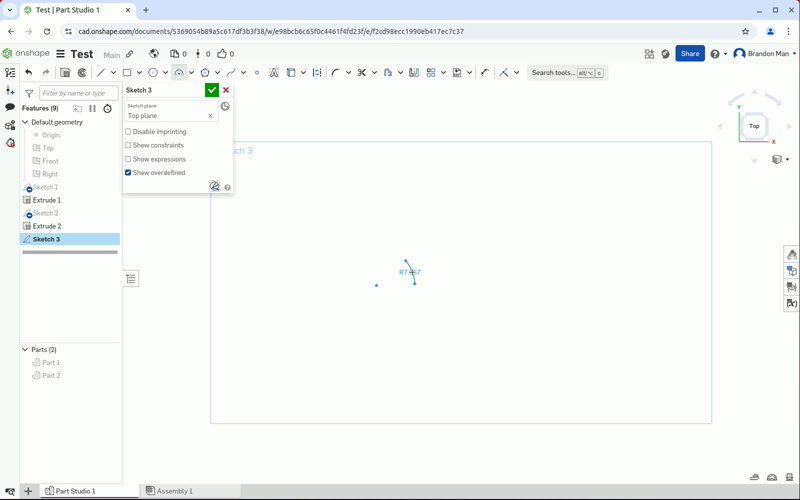
key(esc)
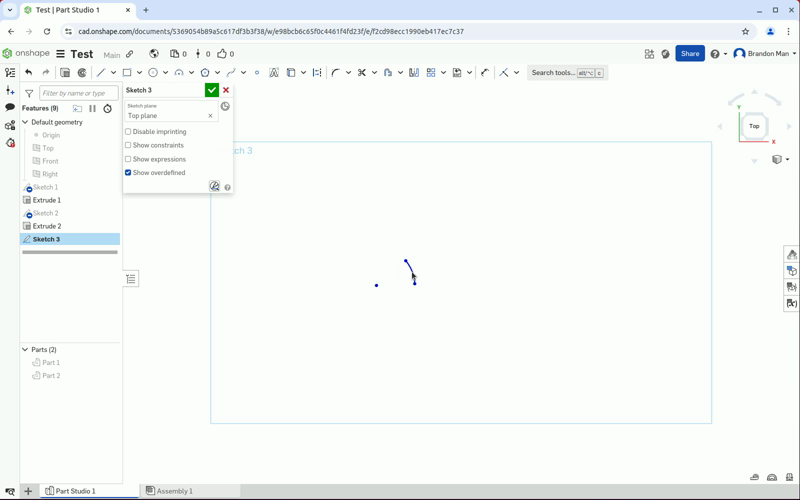
key(l)
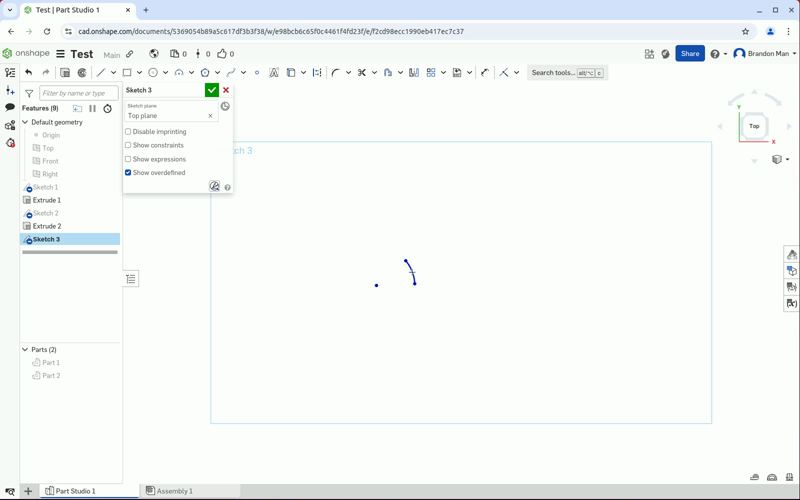
mouse_move(414, 283)
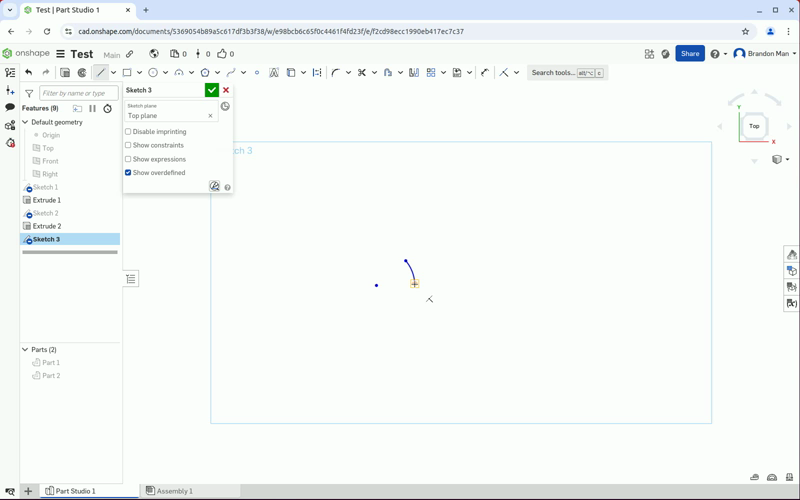
click(414, 283)
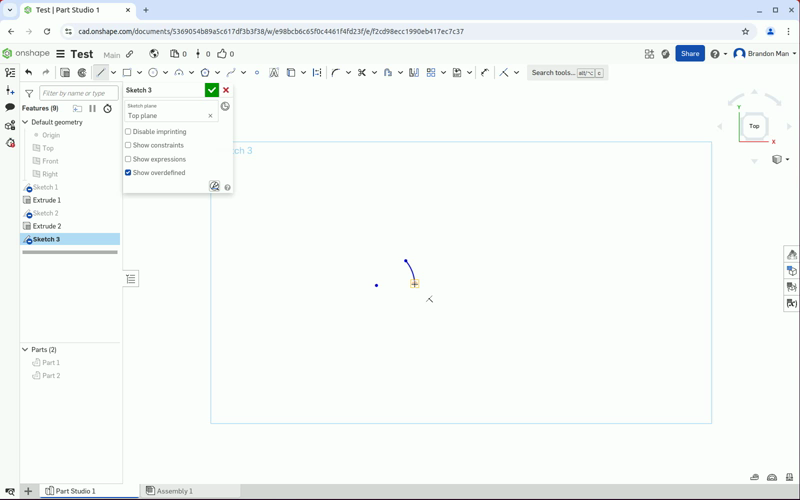
key_down(shift)
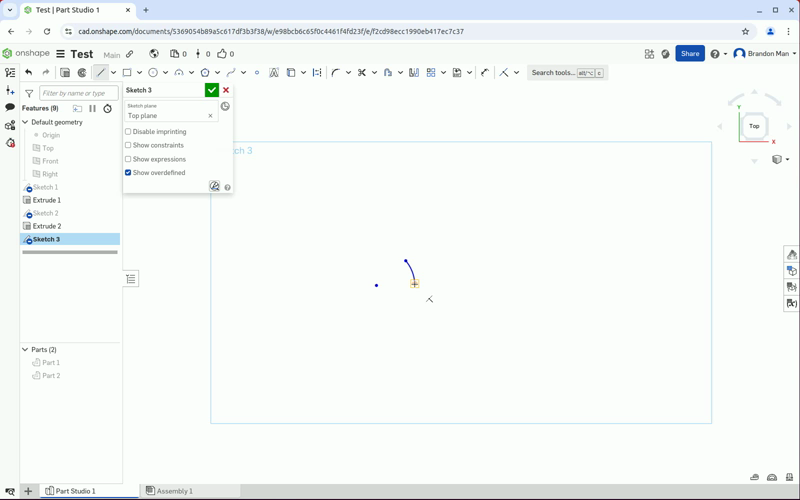
mouse_move(444, 283)
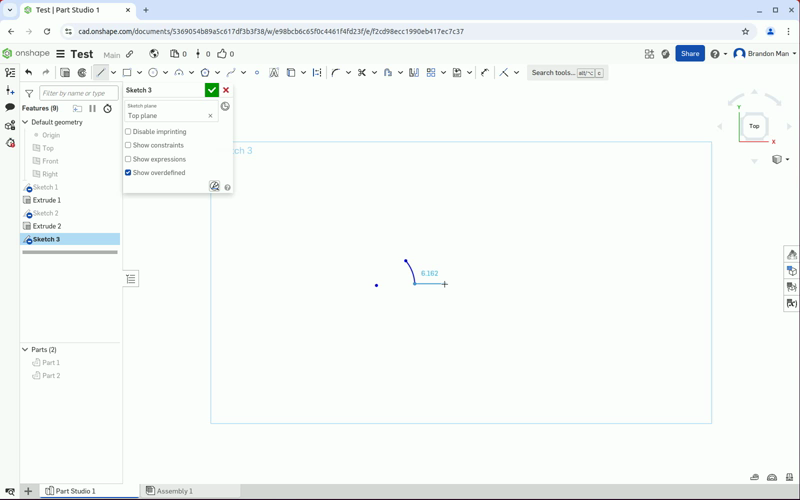
mouse_move(414, 260)
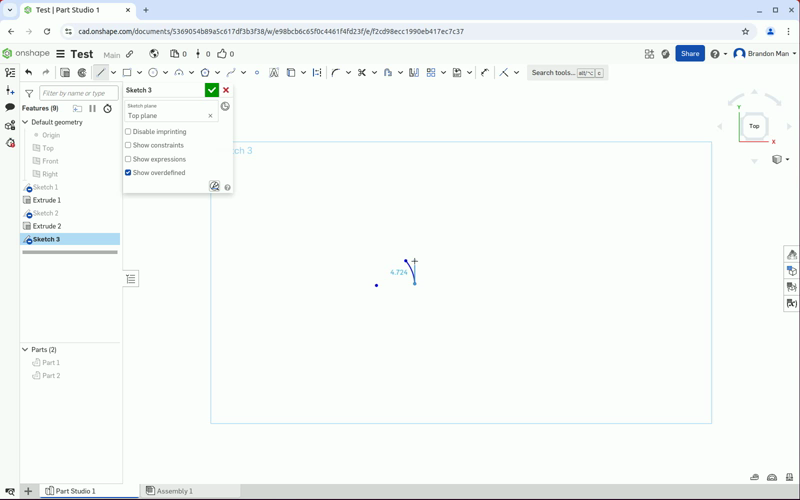
click(414, 260)
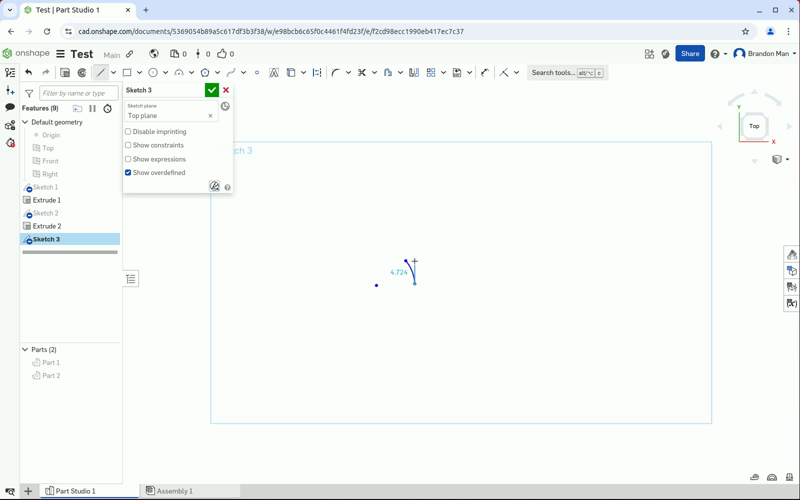
key_up(shift)
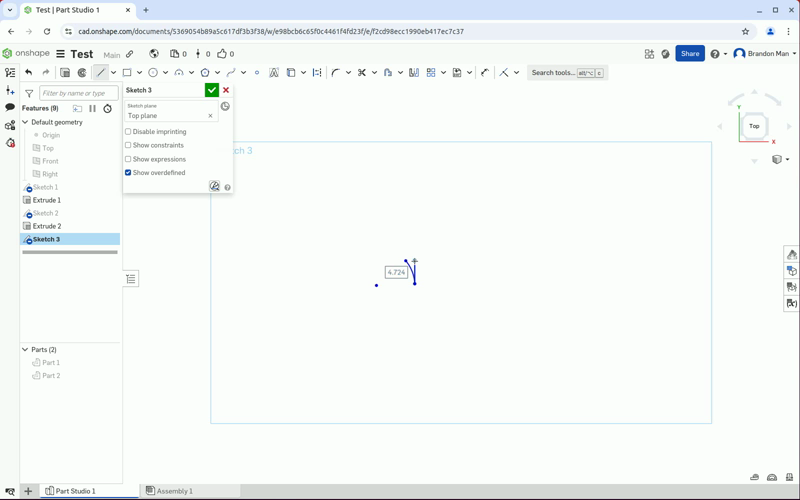
mouse_move(444, 260)
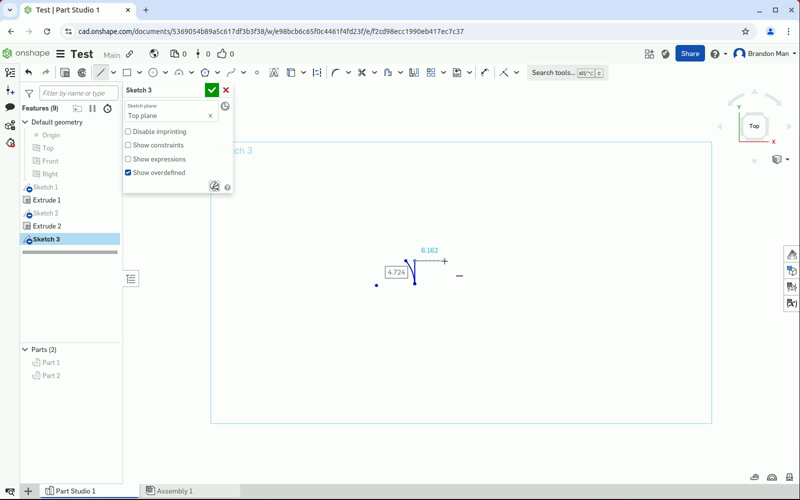
key_down(shift)
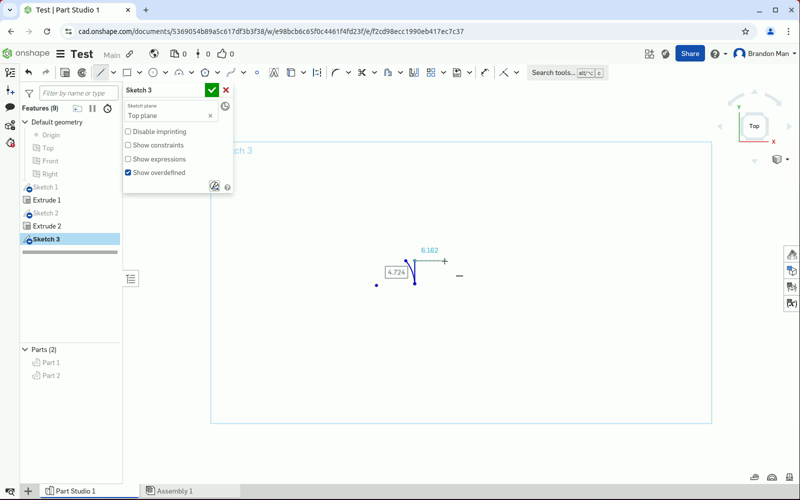
mouse_move(405, 260)
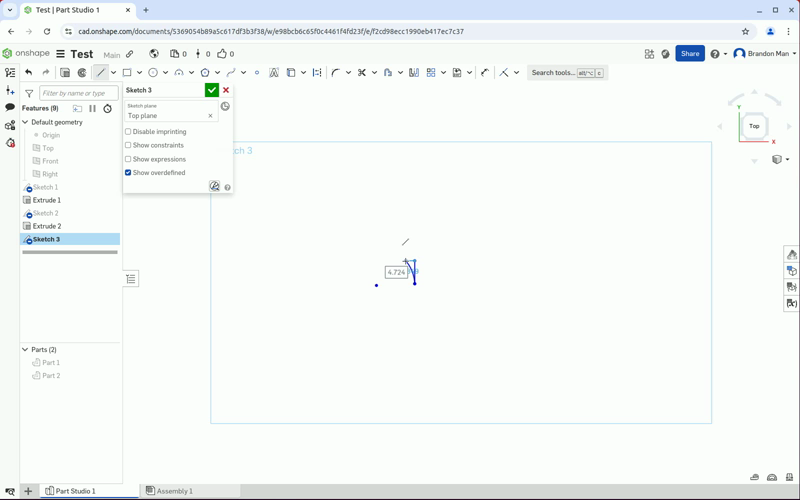
key_up(shift)
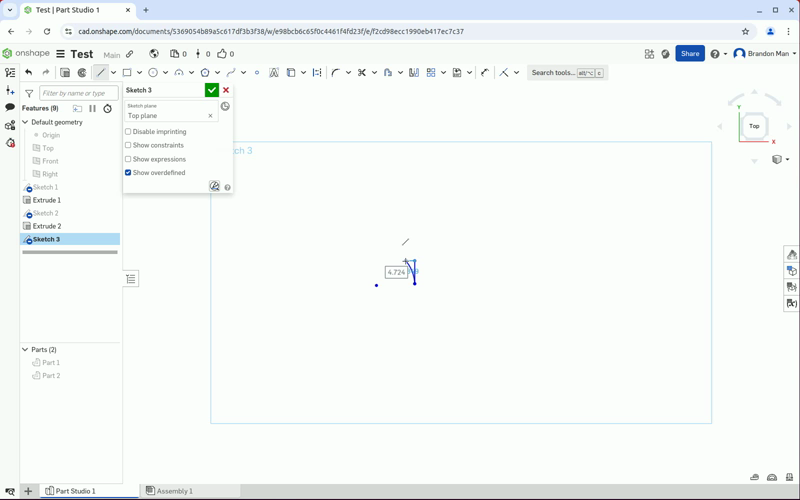
click(405, 260)
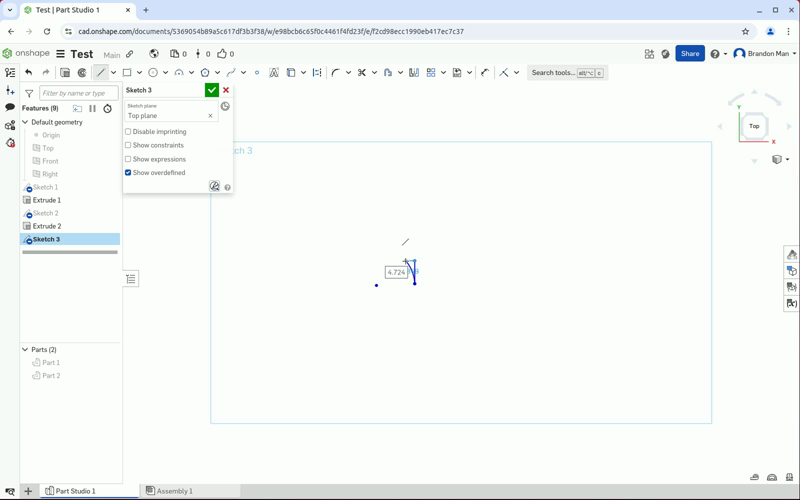
key(esc)
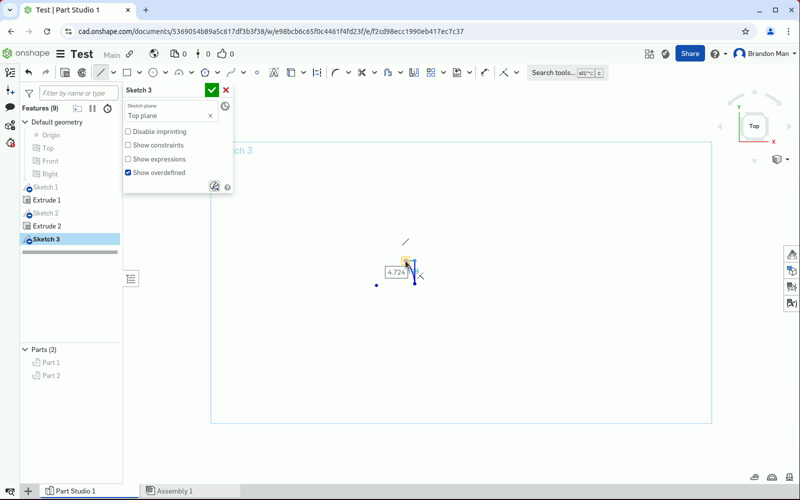
mouse_move(414, 271)
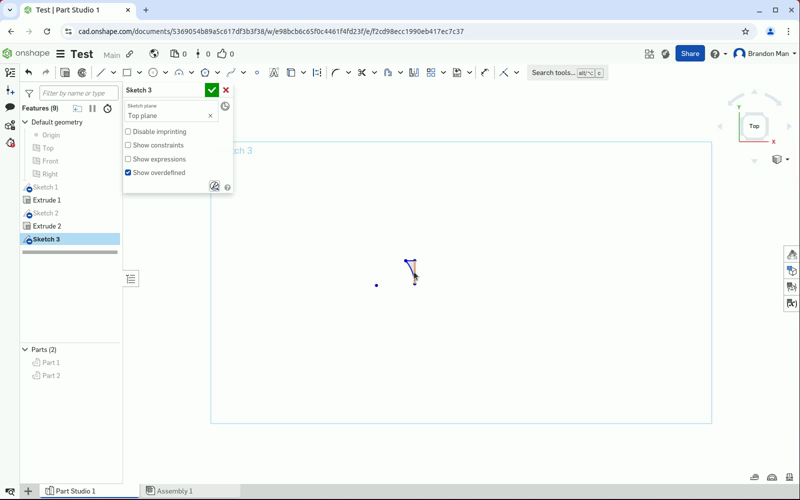
scroll(6)
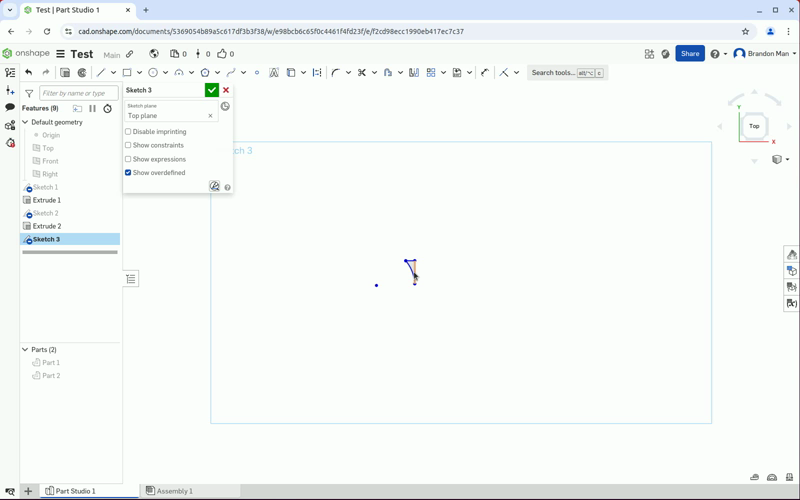
scroll(6)
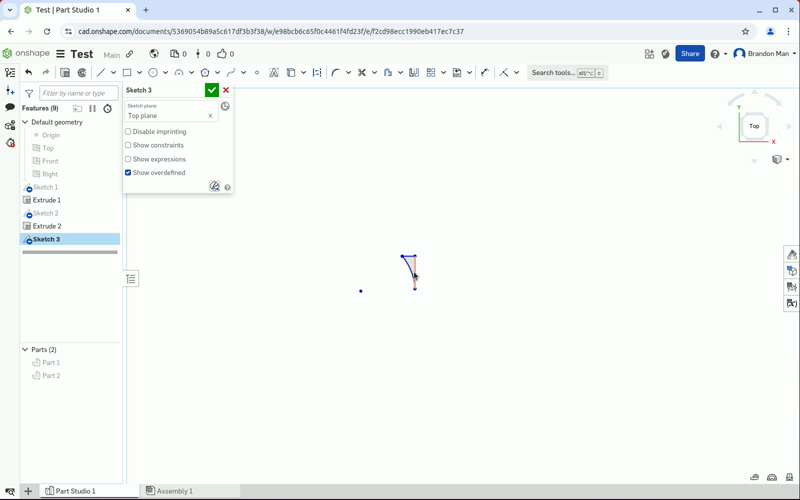
scroll(6)
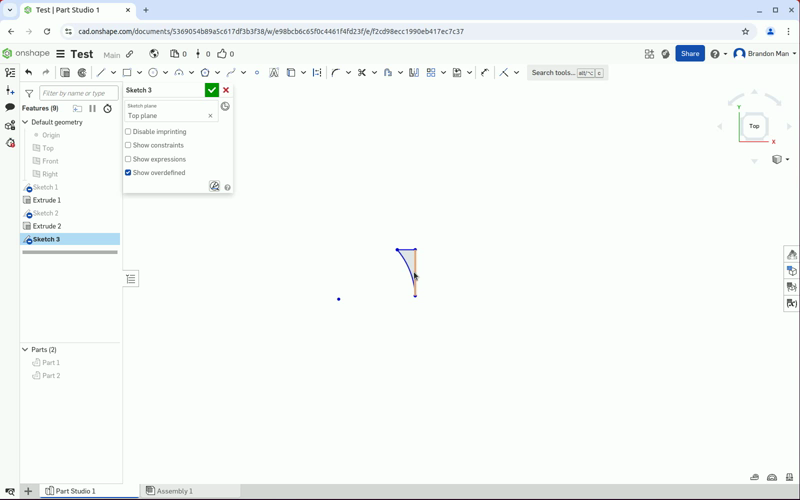
scroll(6)
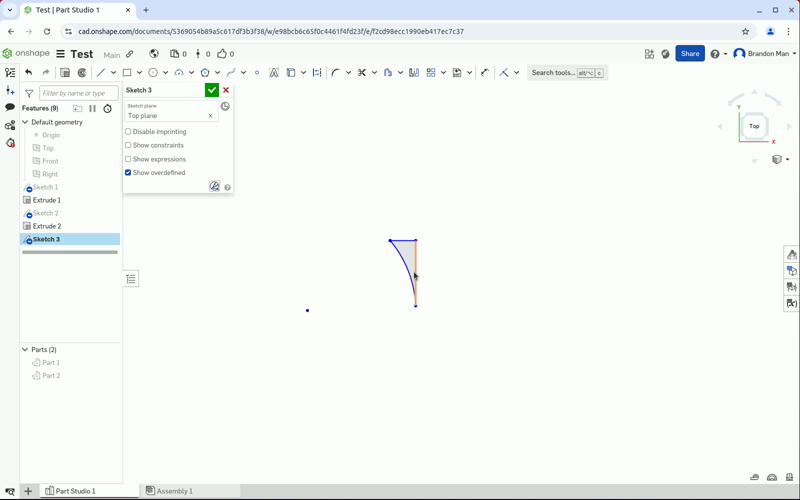
scroll(6)
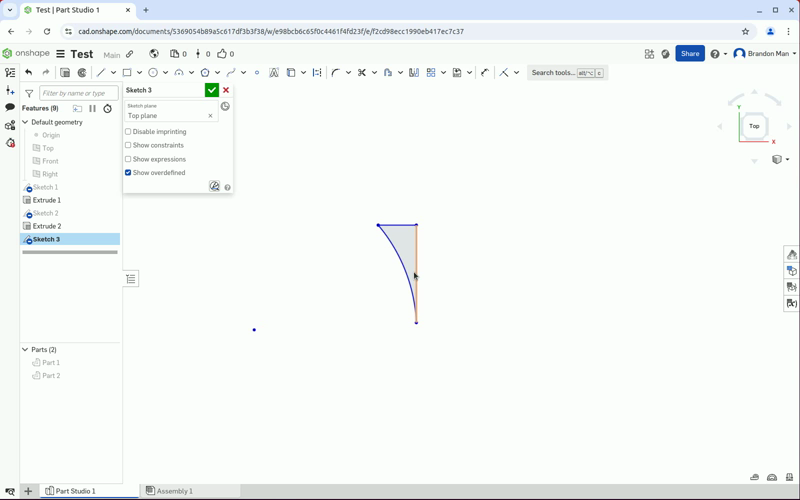
scroll(6)
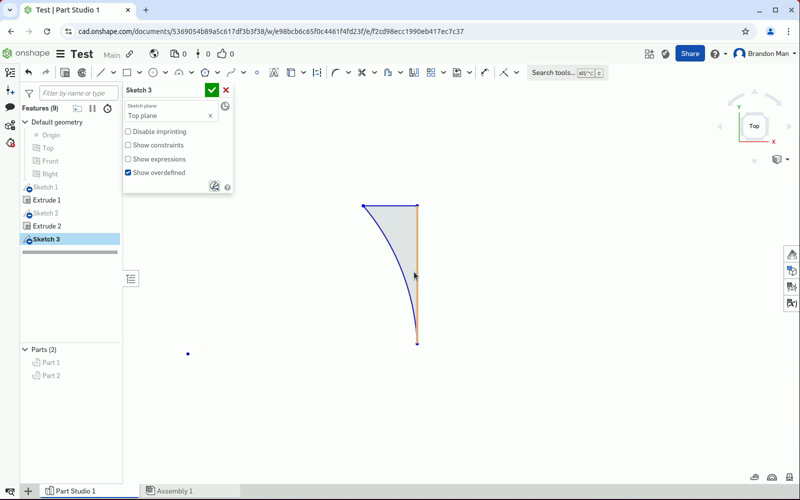
scroll(6)
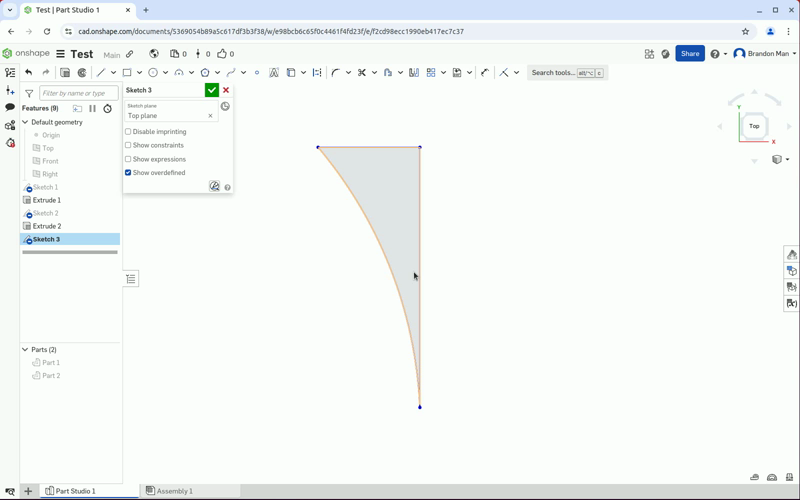
click(414, 271)
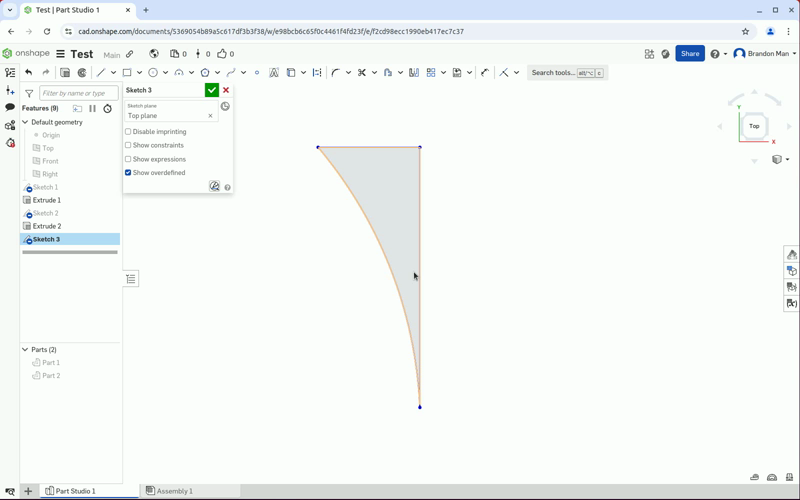
scroll(-6)
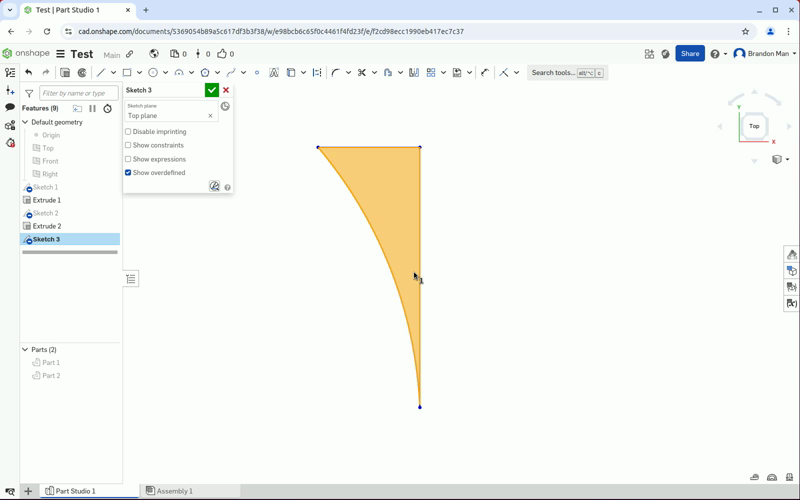
scroll(-6)
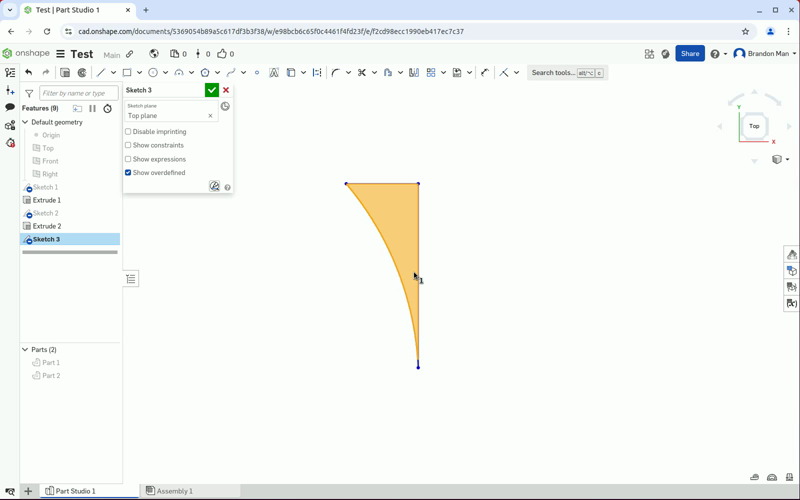
scroll(-6)
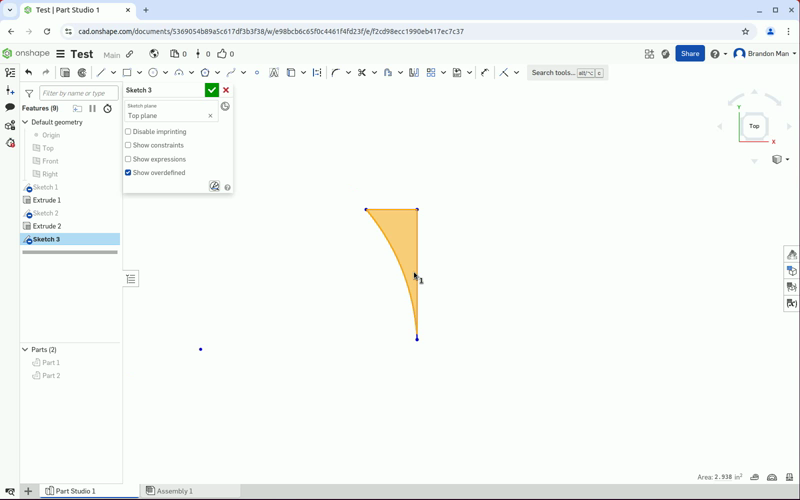
scroll(-6)
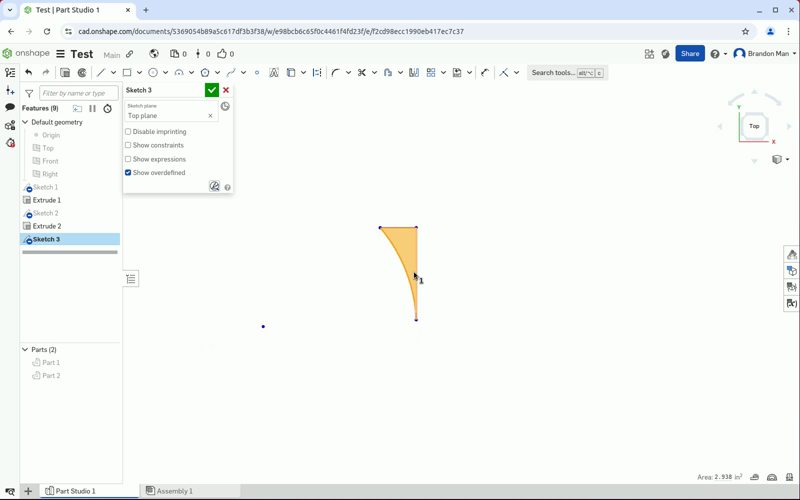
scroll(-6)
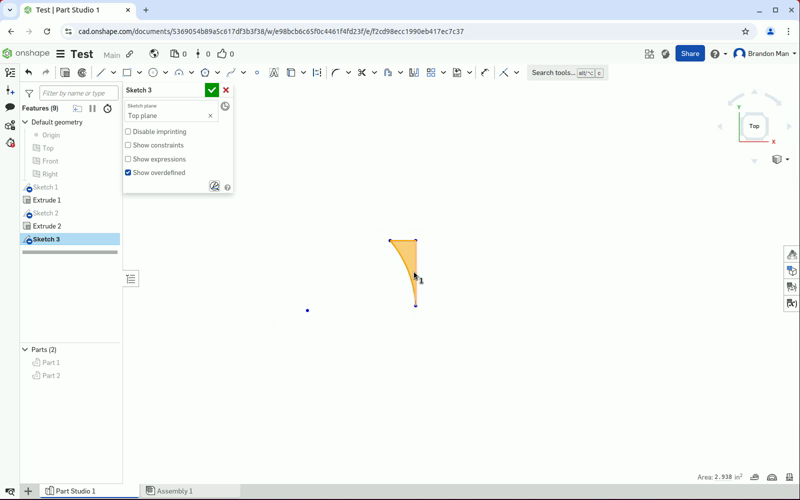
scroll(-6)
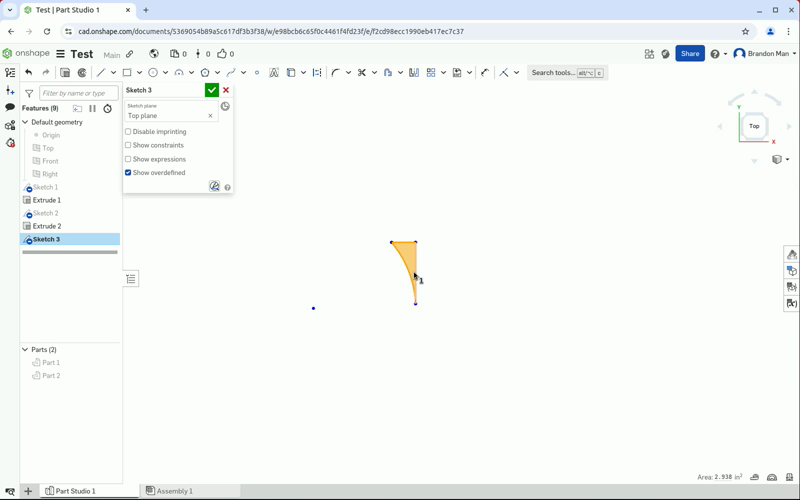
scroll(-6)
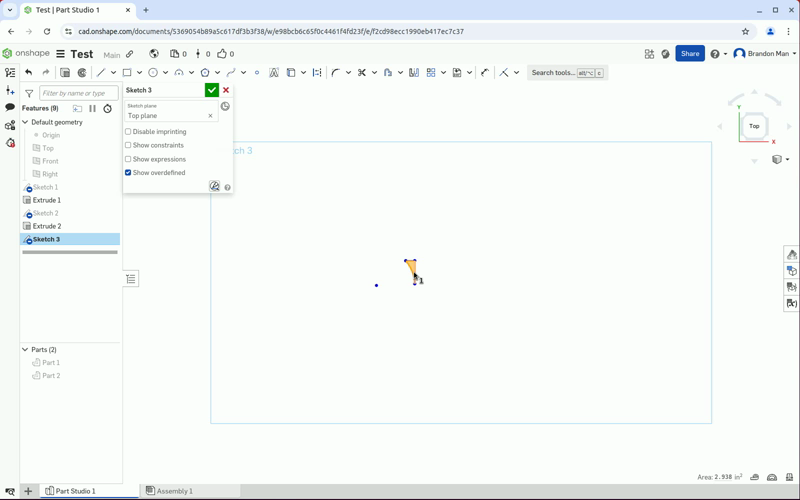
mouse_move(73, 352)
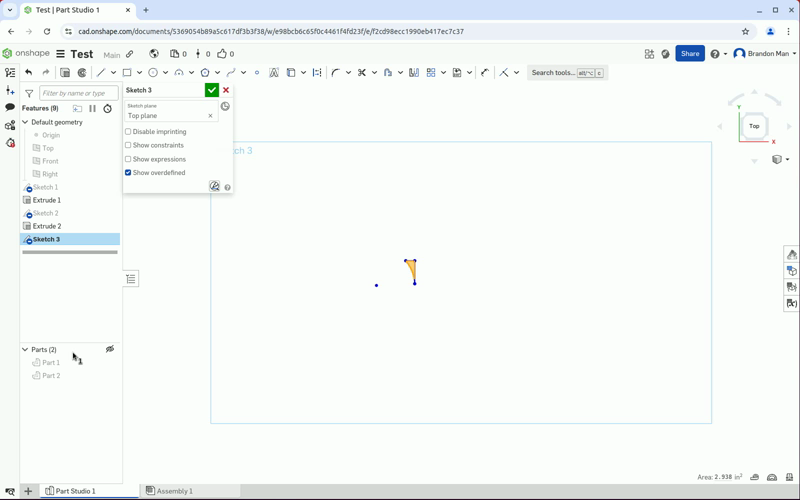
key(shift+y)
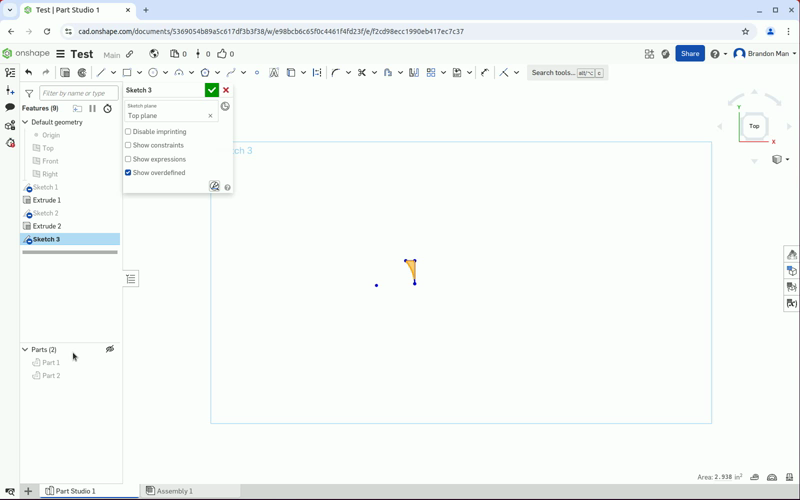
key(shift+e)
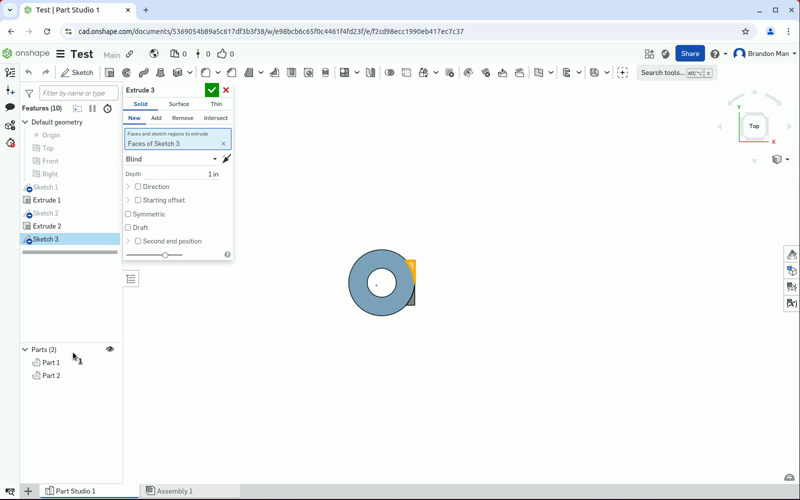
mouse_move(143, 106)
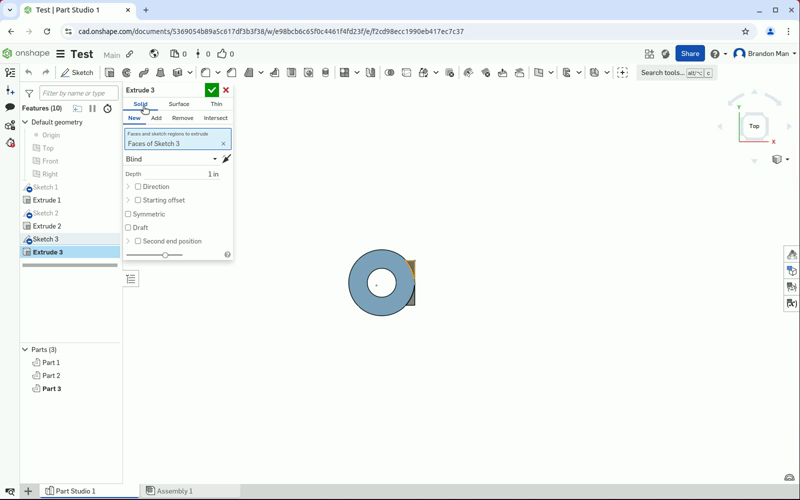
click(143, 106)
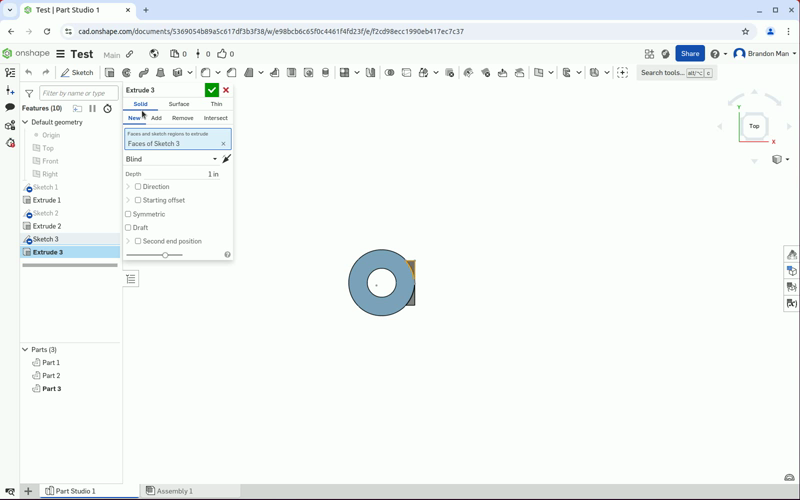
mouse_move(137, 120)
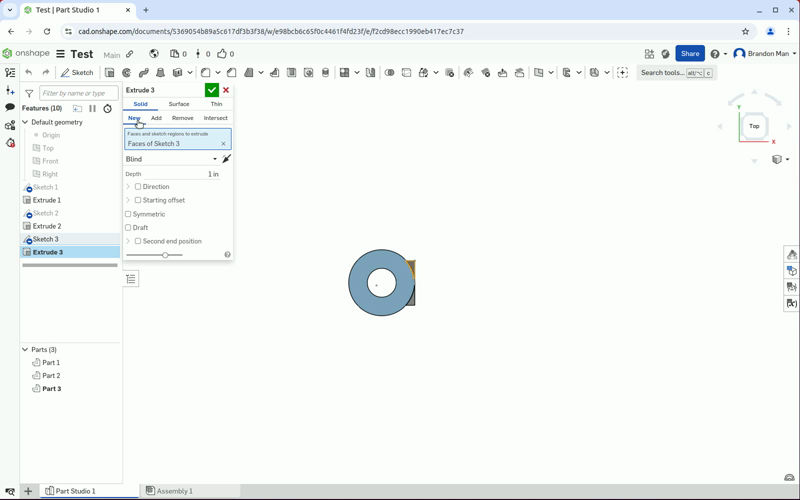
click(137, 120)
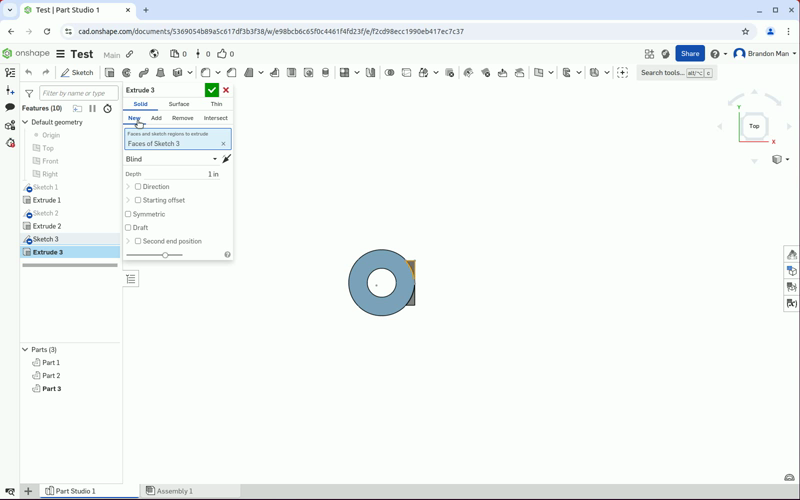
key(tab, 4)
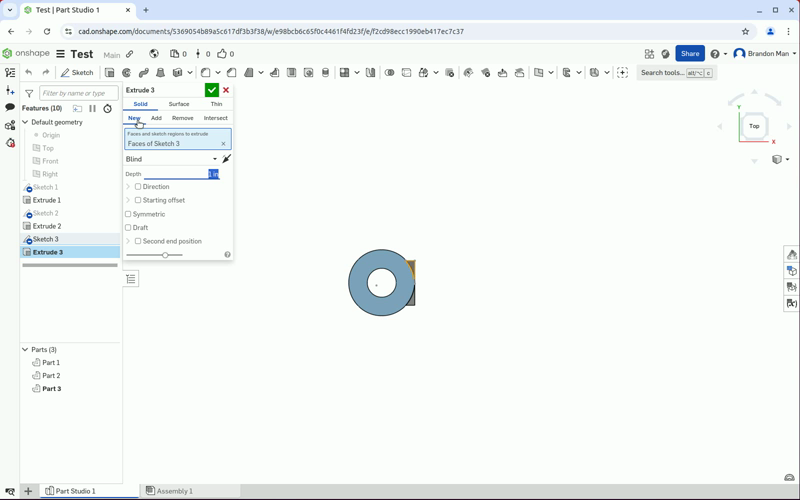
text(4.574)
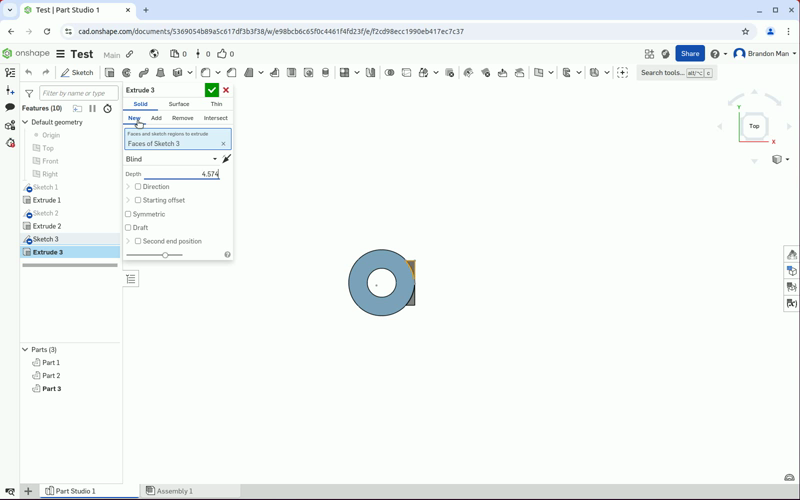
key(enter)
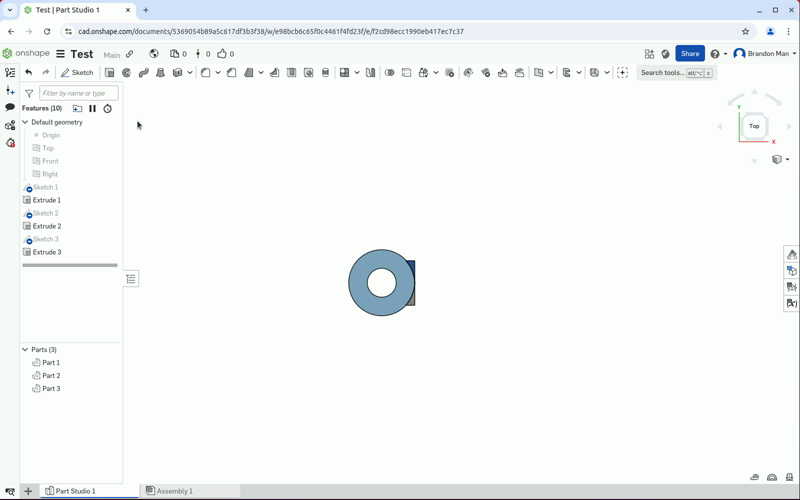
key(shift+h)
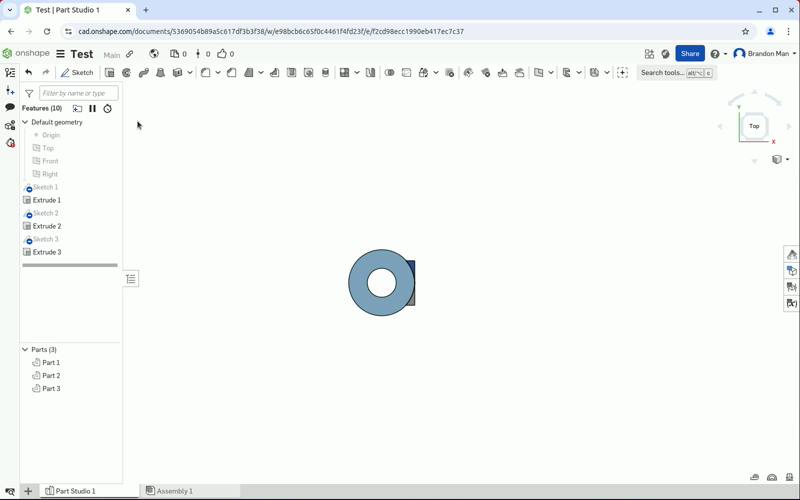
key(shift+h)
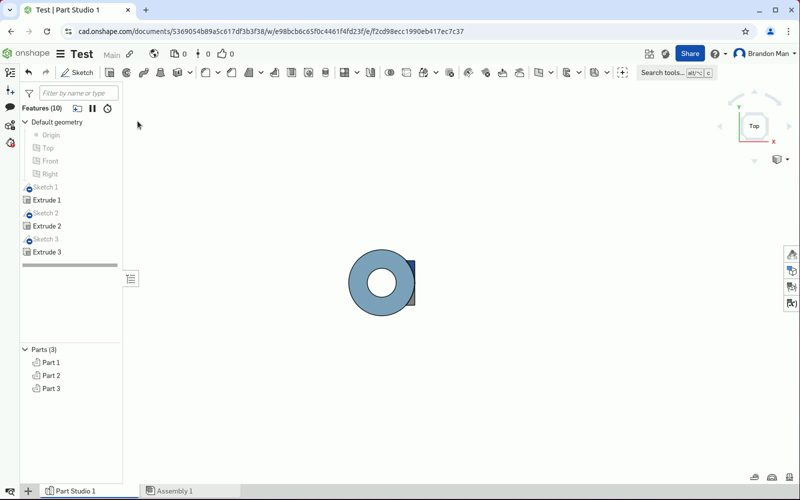
mouse_move(73, 189)
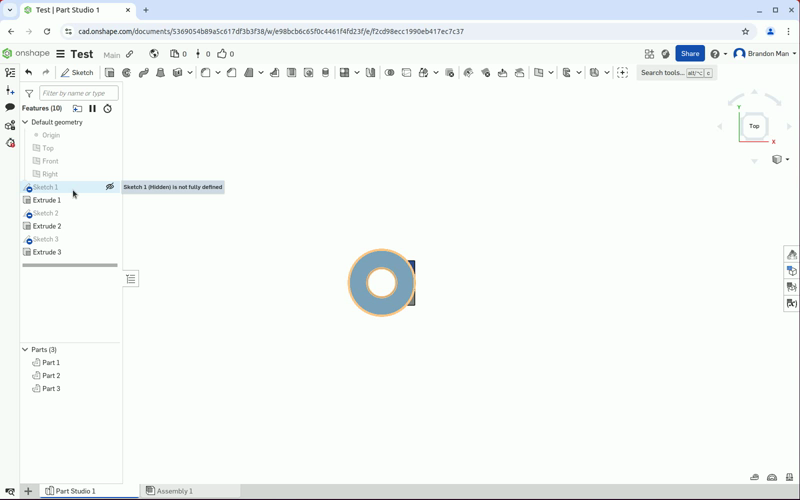
click(73, 189)
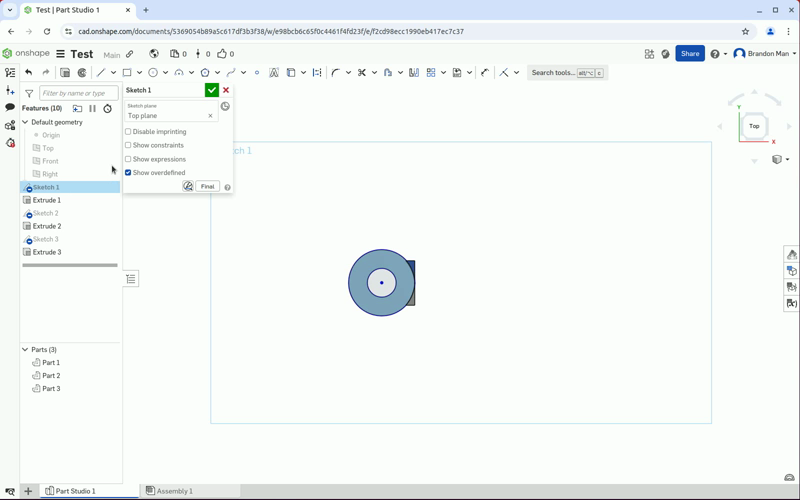
mouse_move(229, 92)
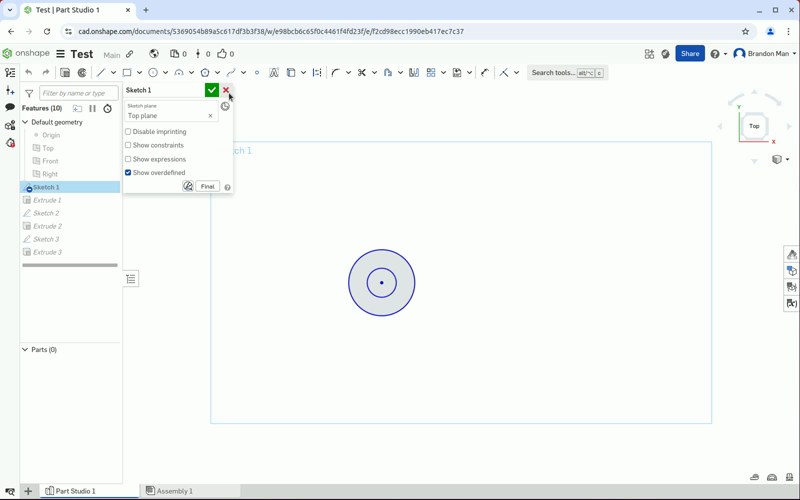
click(229, 92)
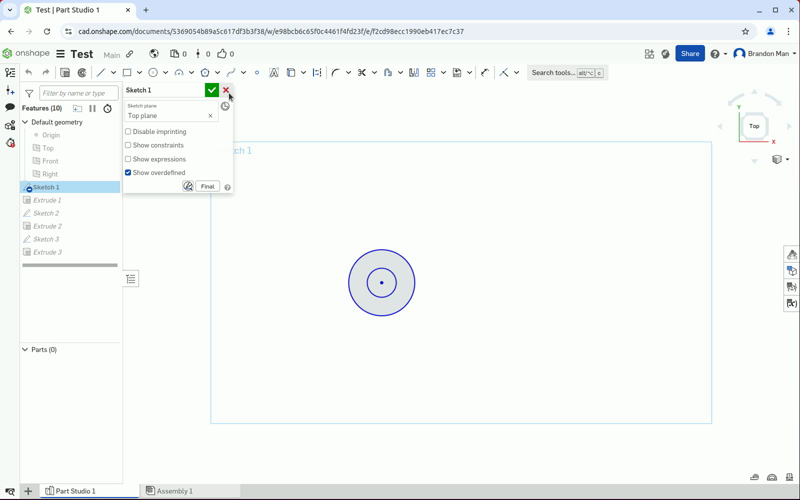
key(shift+s)
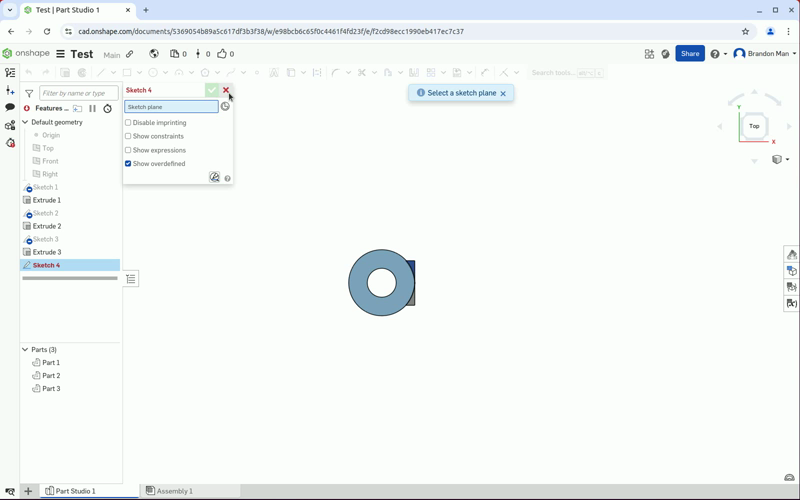
mouse_move(73, 150)
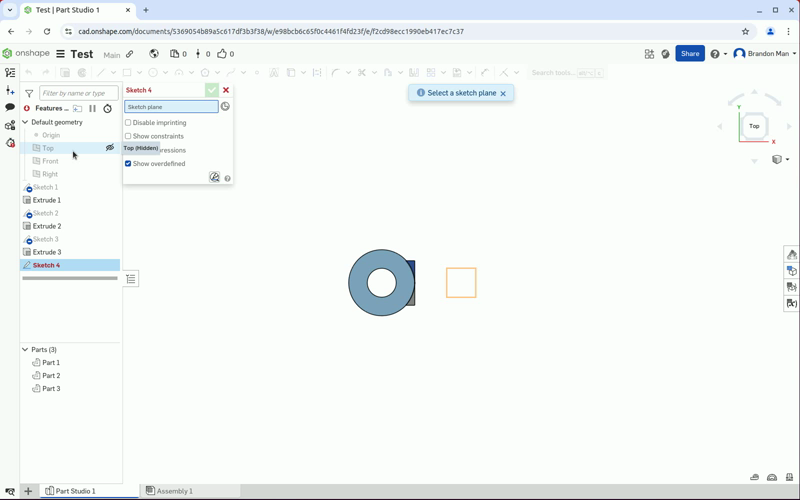
click(73, 150)
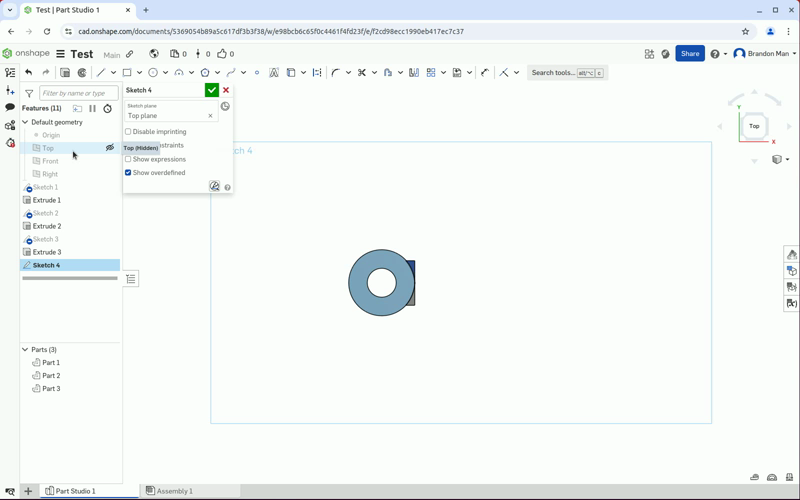
mouse_move(73, 352)
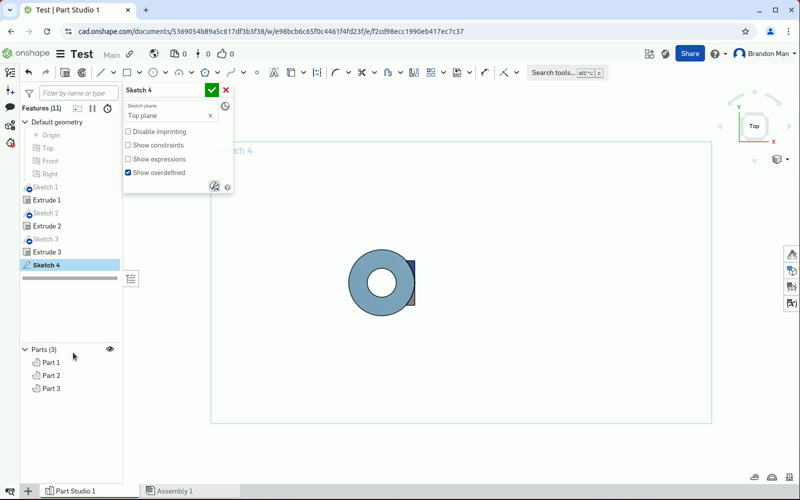
key(y)
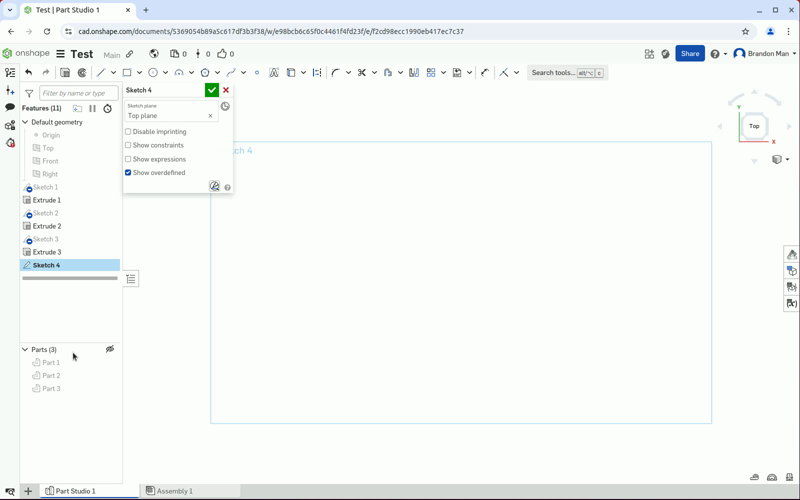
key(l)
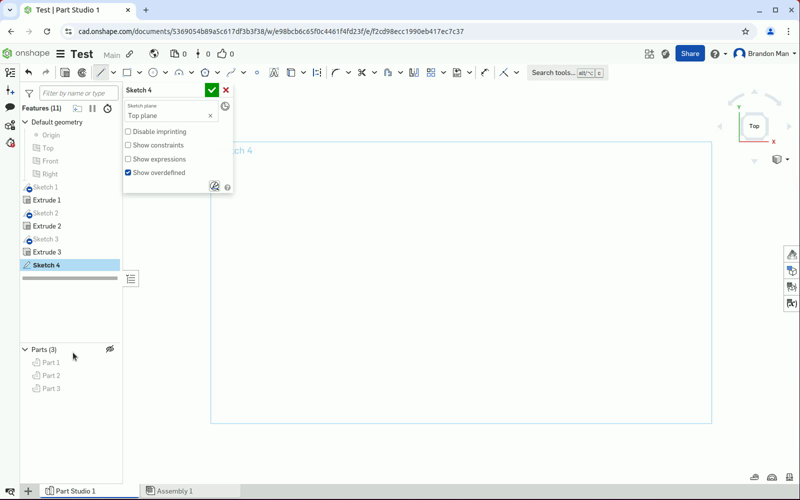
key_down(shift)
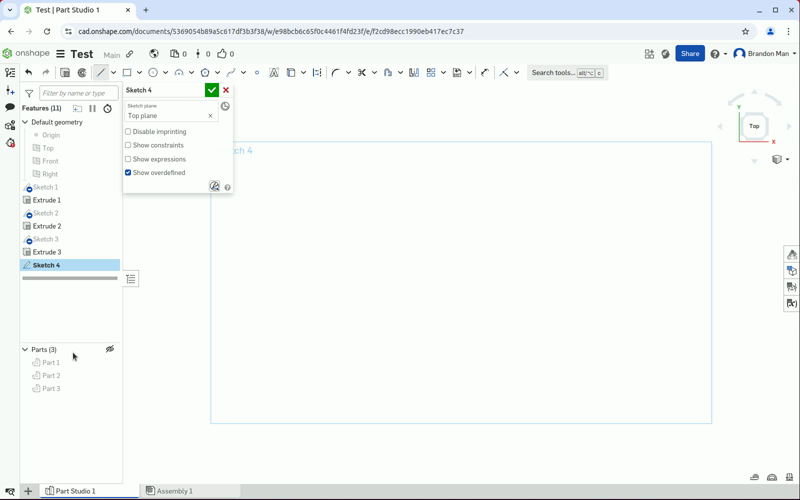
mouse_move(413, 305)
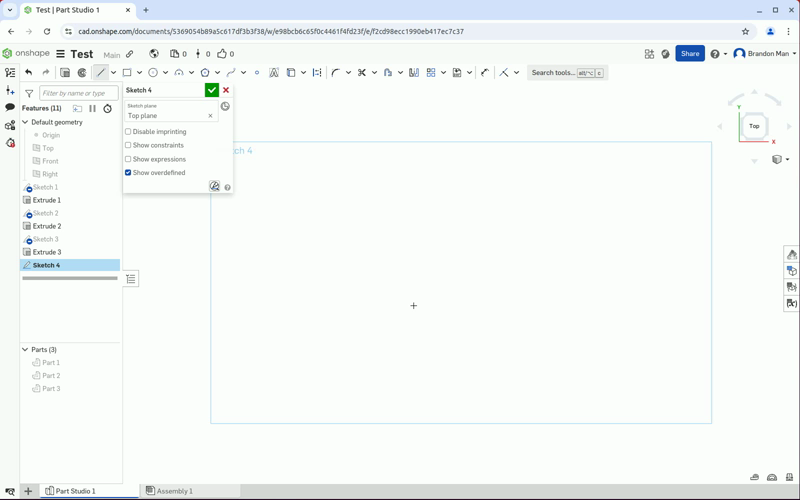
click(413, 305)
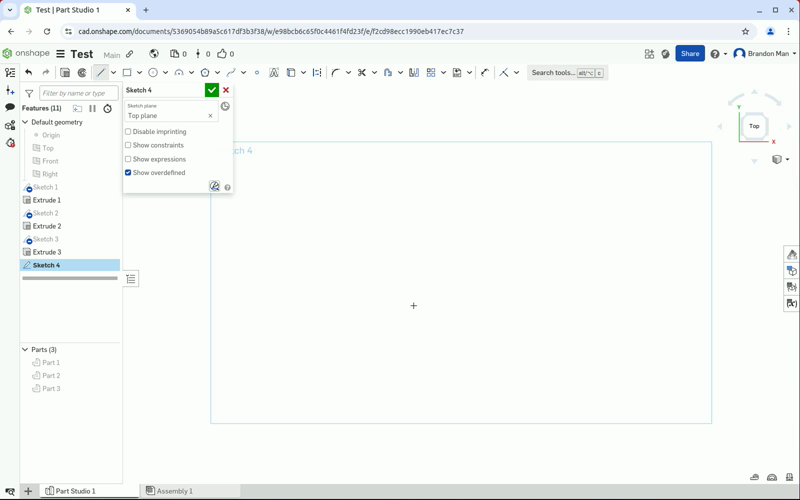
key_up(shift)
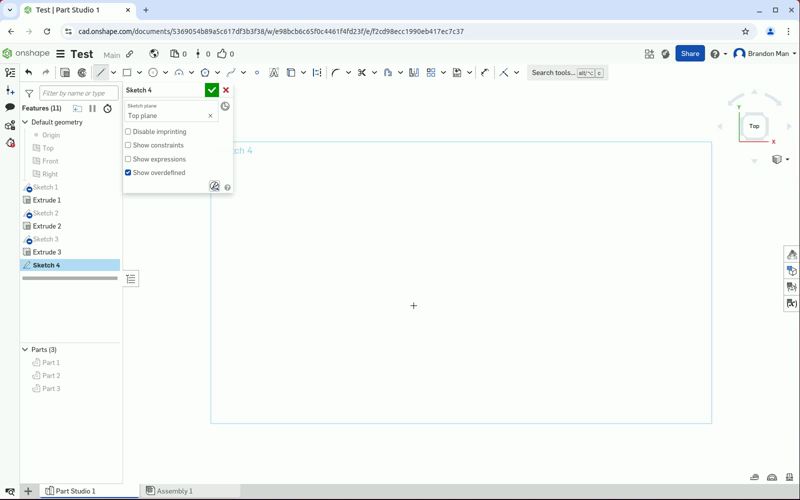
key_down(shift)
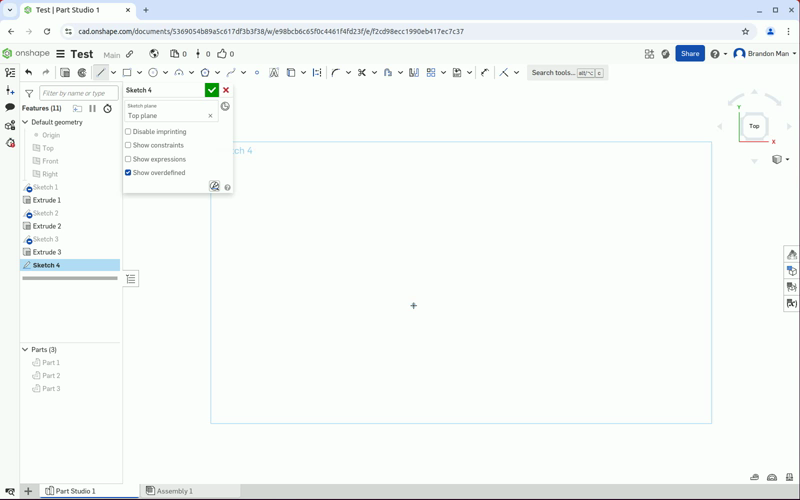
mouse_move(444, 305)
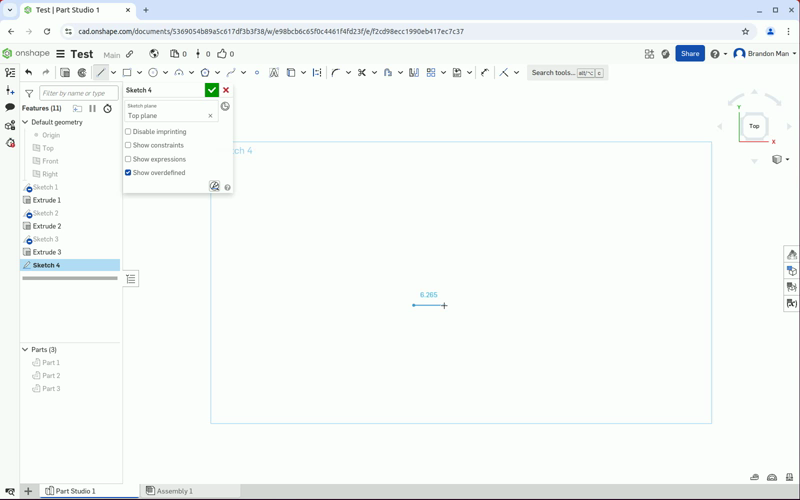
mouse_move(461, 305)
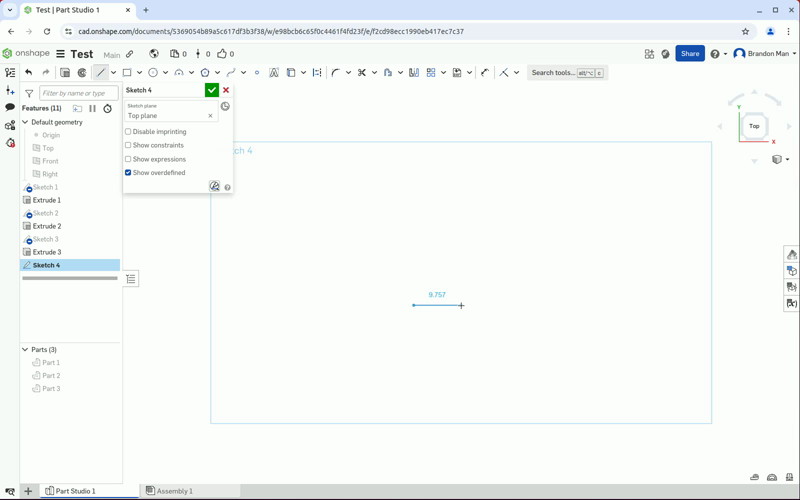
click(461, 305)
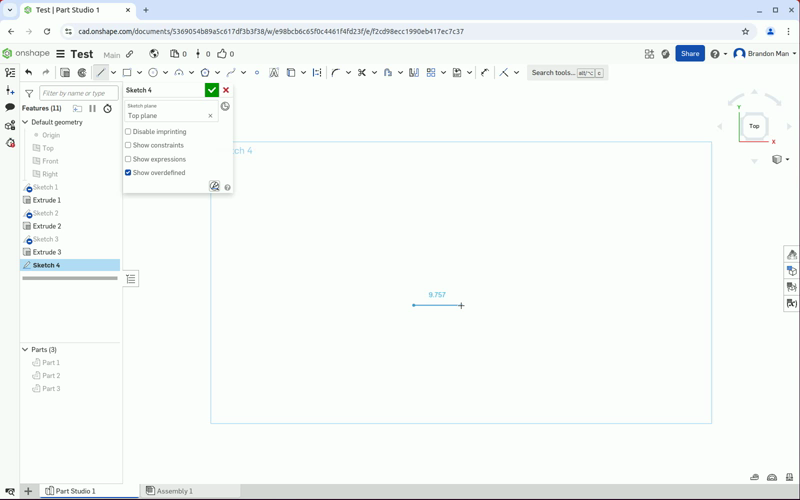
key_up(shift)
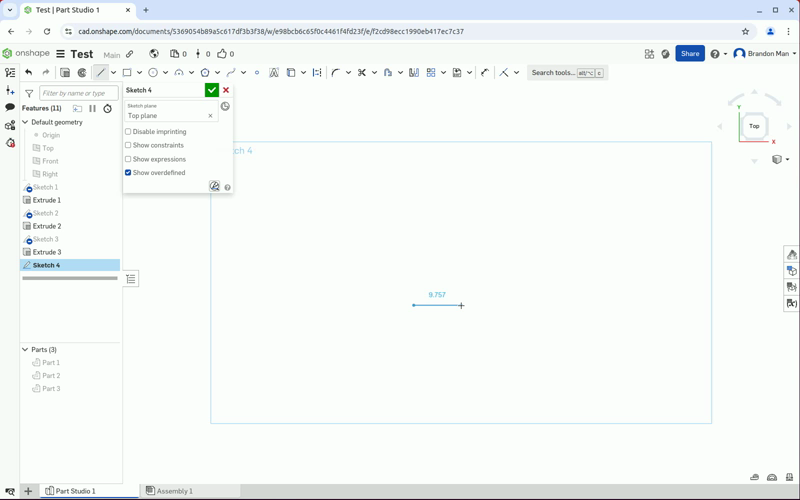
key_down(shift)
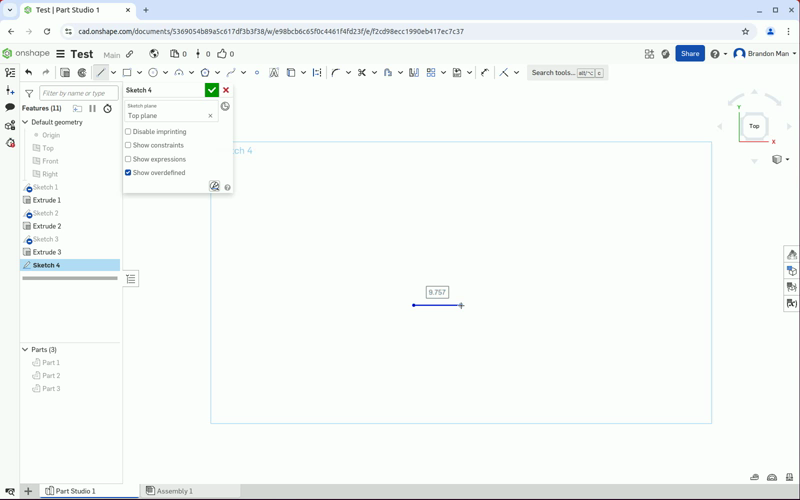
mouse_move(491, 305)
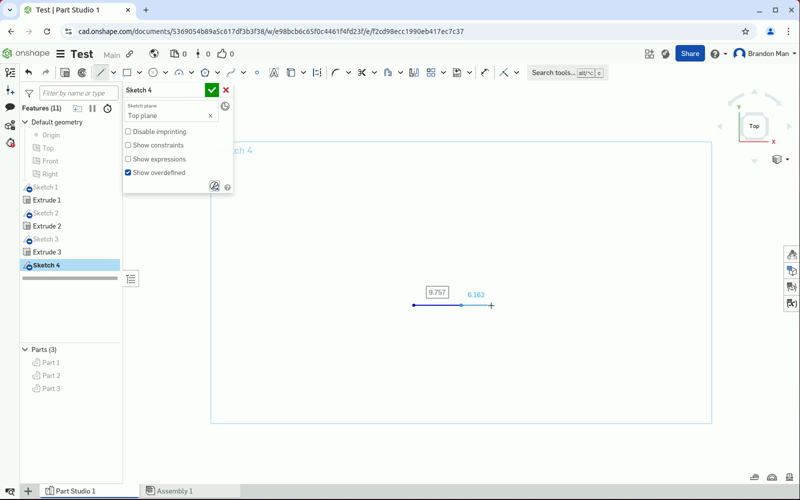
mouse_move(461, 282)
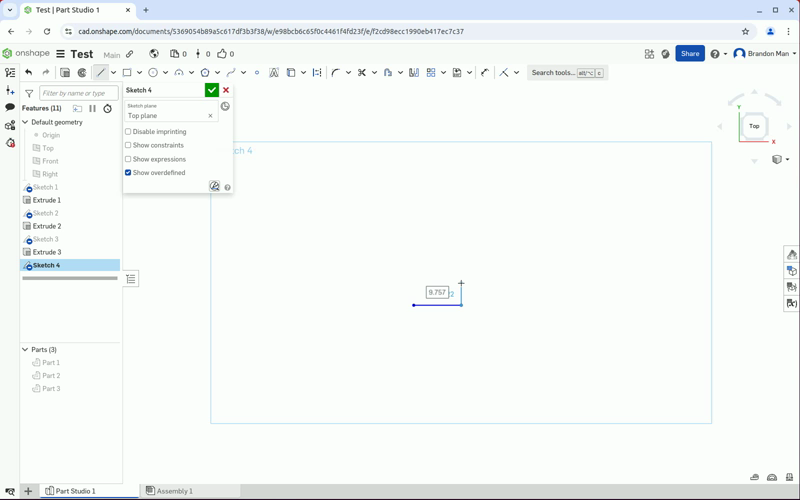
click(461, 282)
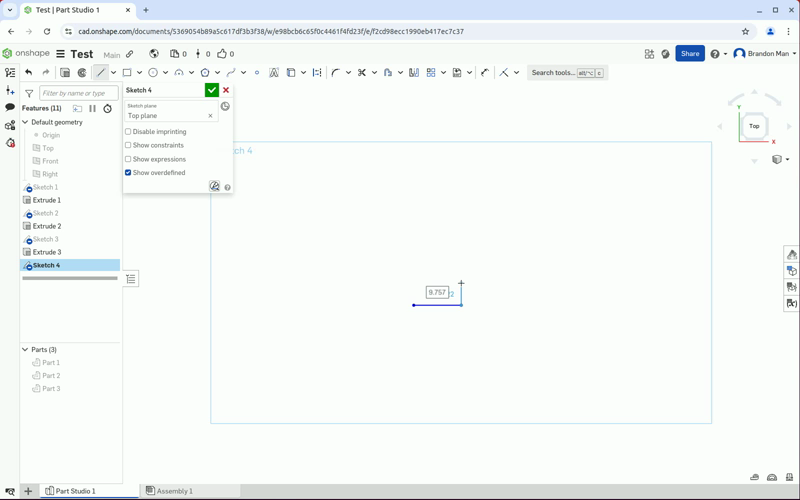
key_up(shift)
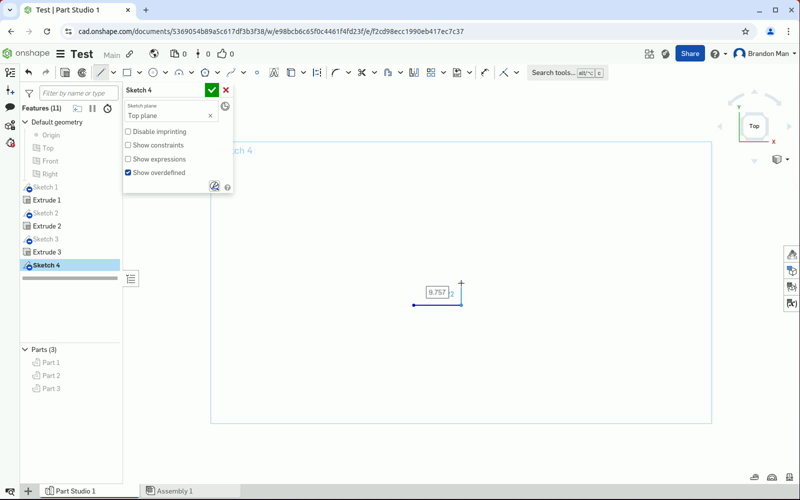
key_down(shift)
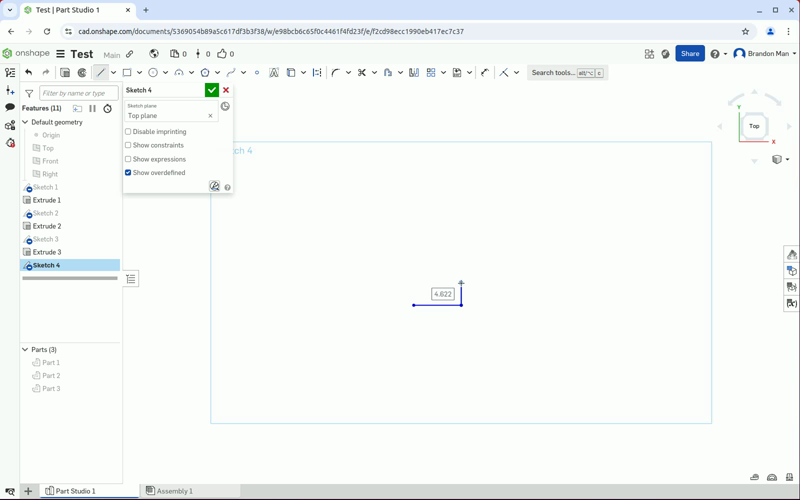
mouse_move(491, 282)
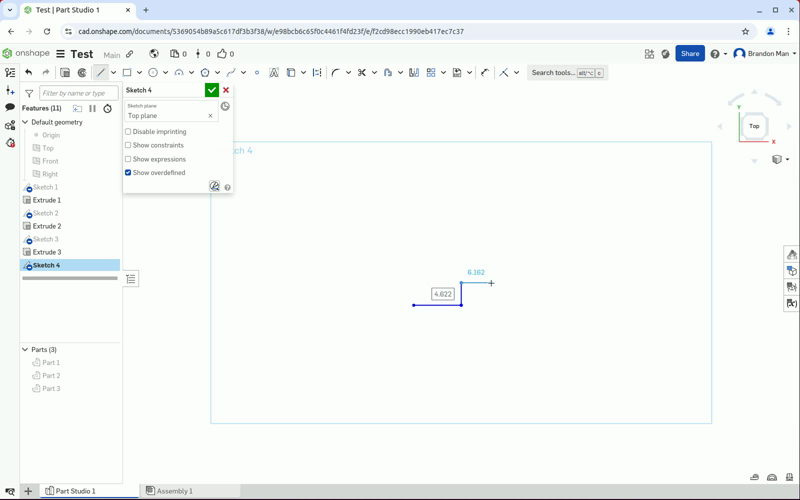
mouse_move(413, 282)
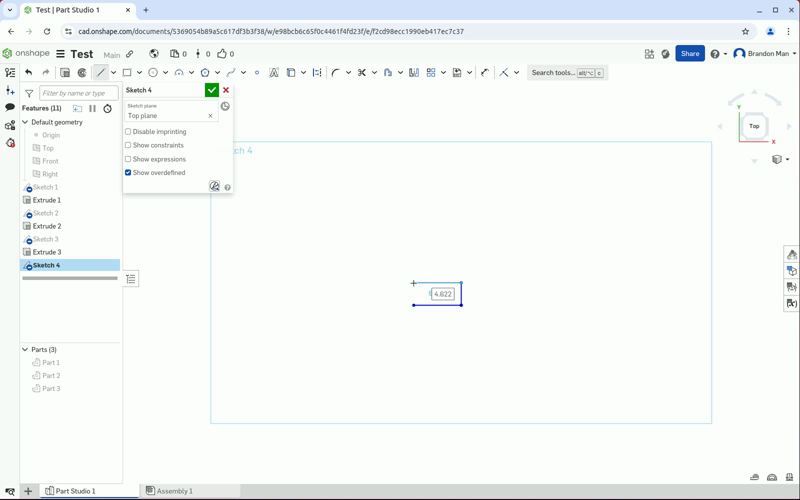
click(413, 282)
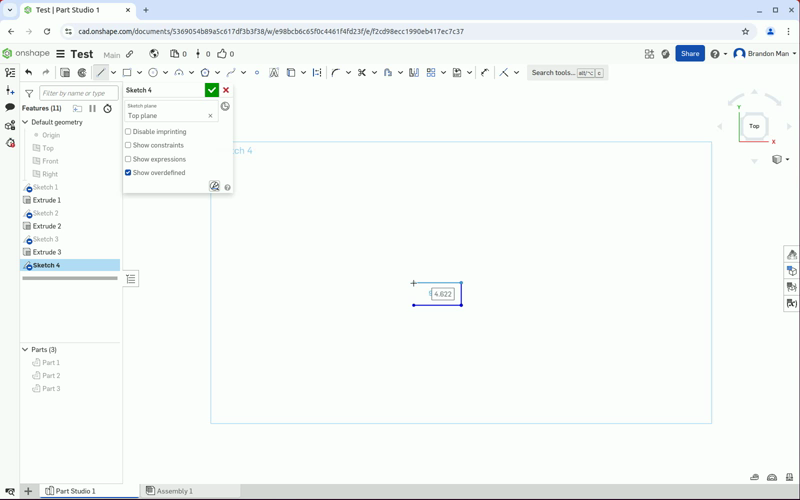
key_up(shift)
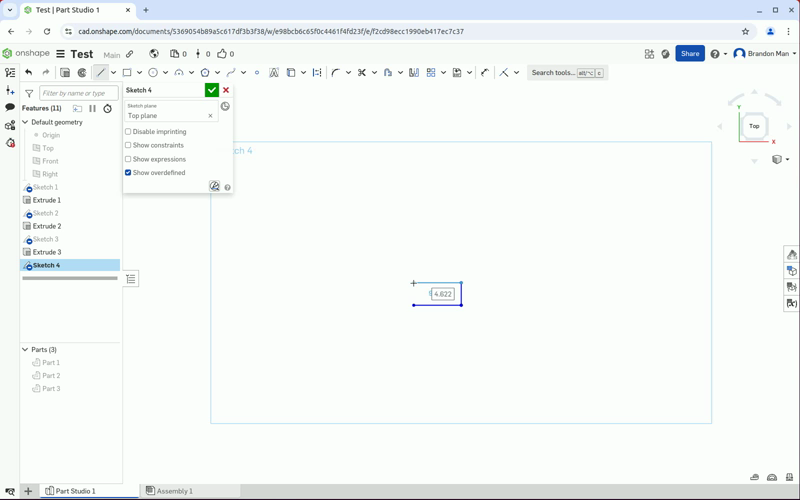
mouse_move(444, 282)
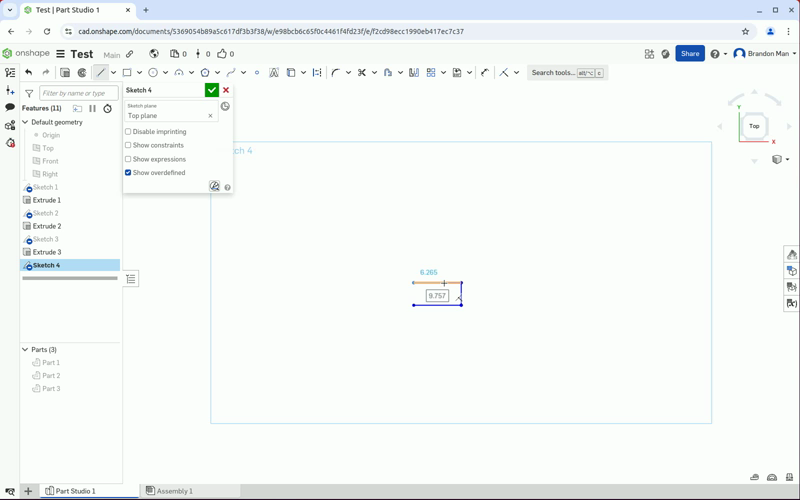
key_down(shift)
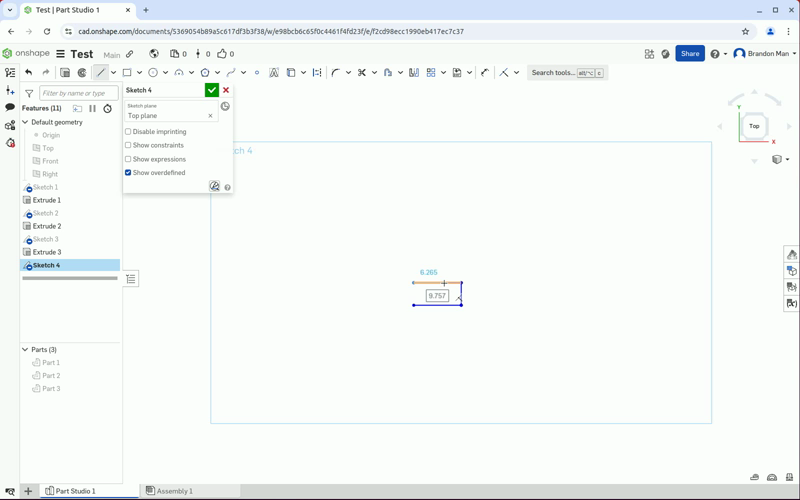
mouse_move(413, 305)
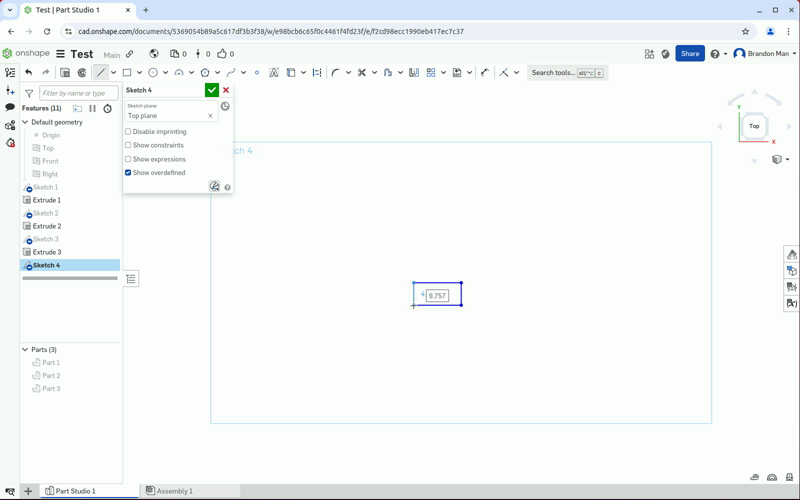
key_up(shift)
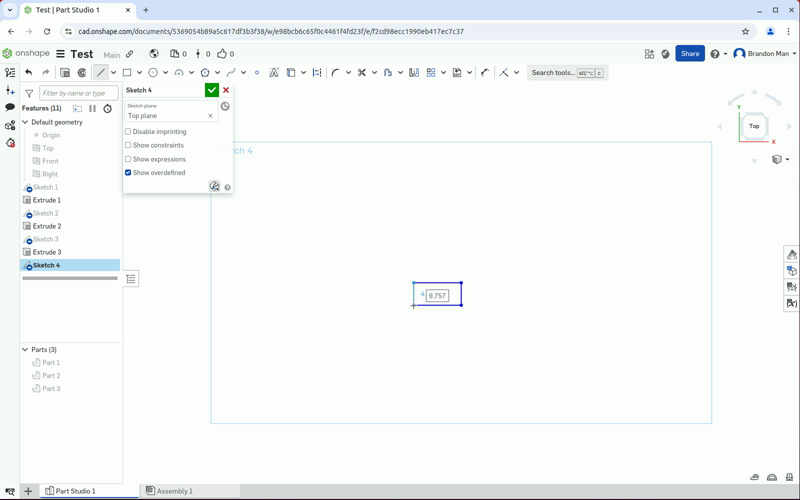
click(413, 305)
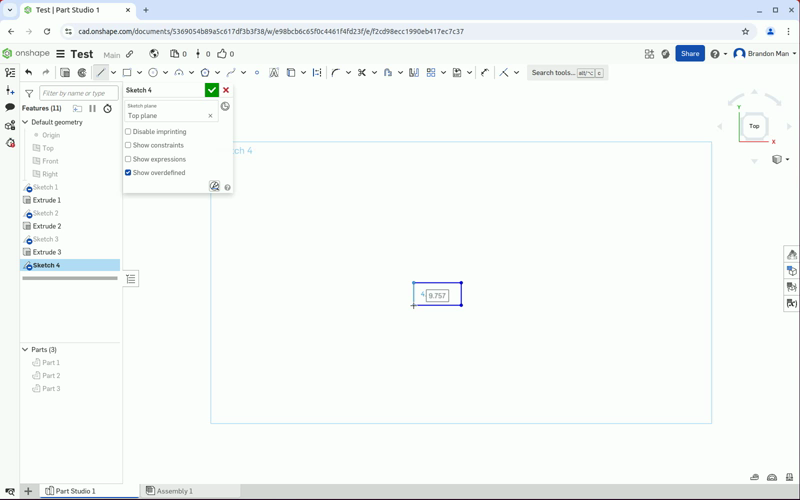
key(esc)
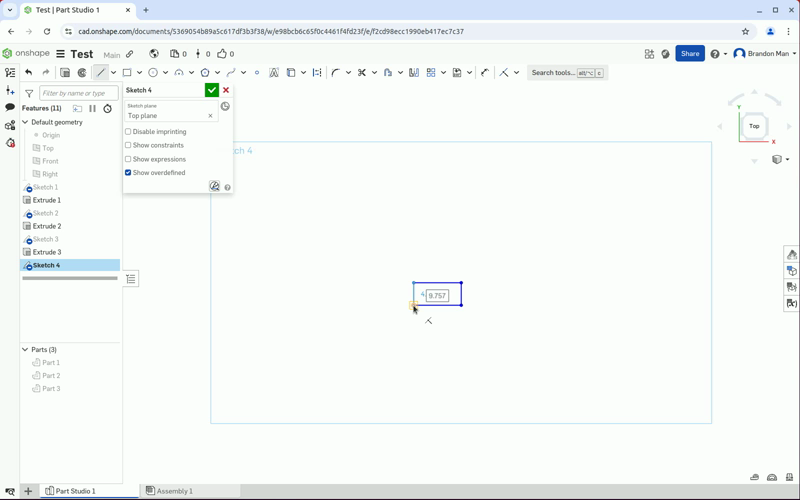
mouse_move(428, 293)
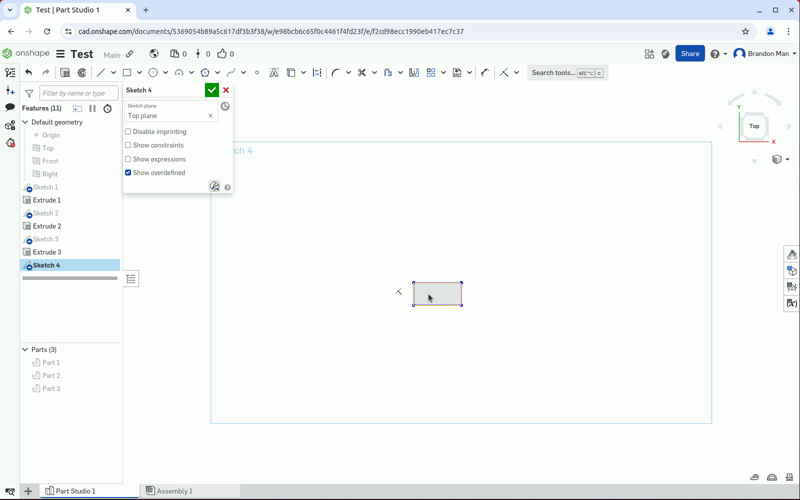
scroll(6)
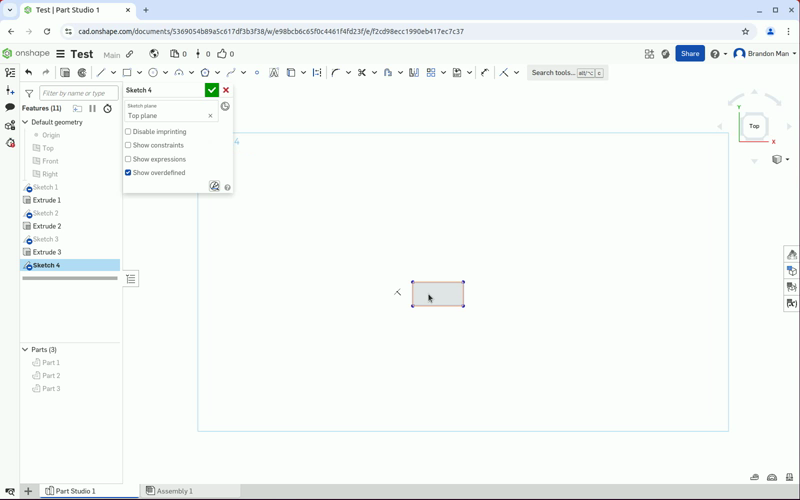
scroll(6)
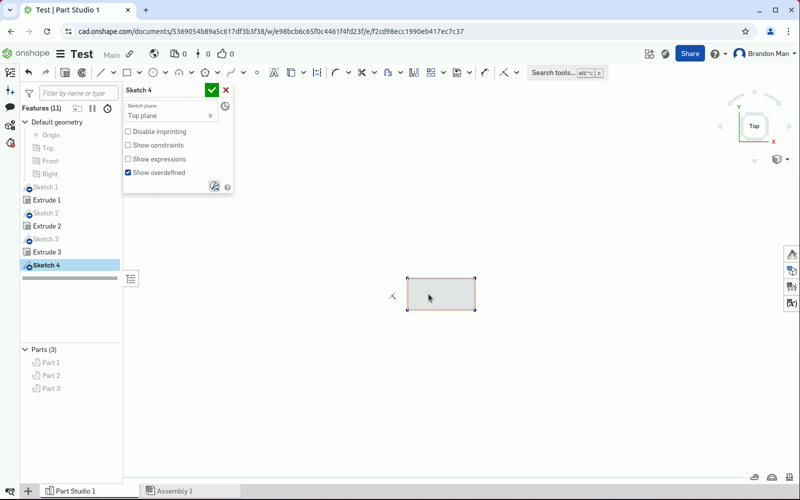
scroll(6)
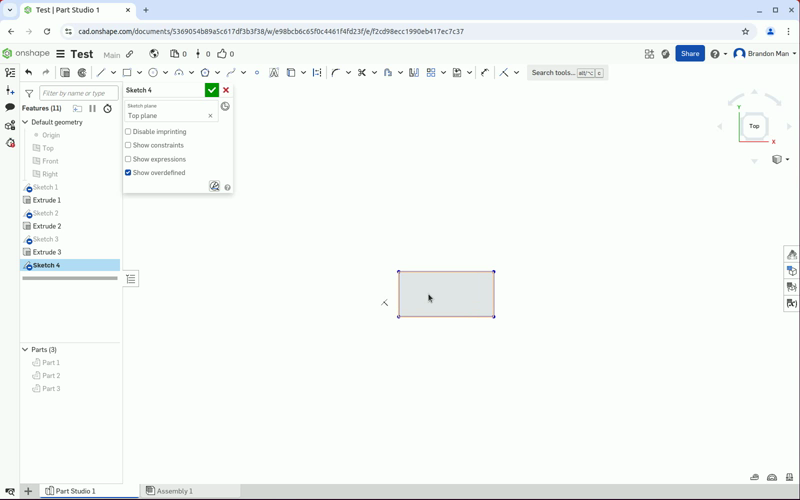
scroll(6)
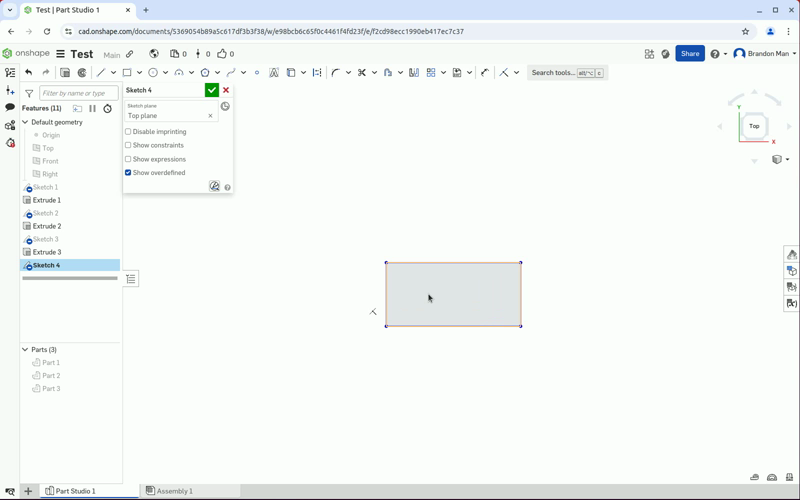
scroll(6)
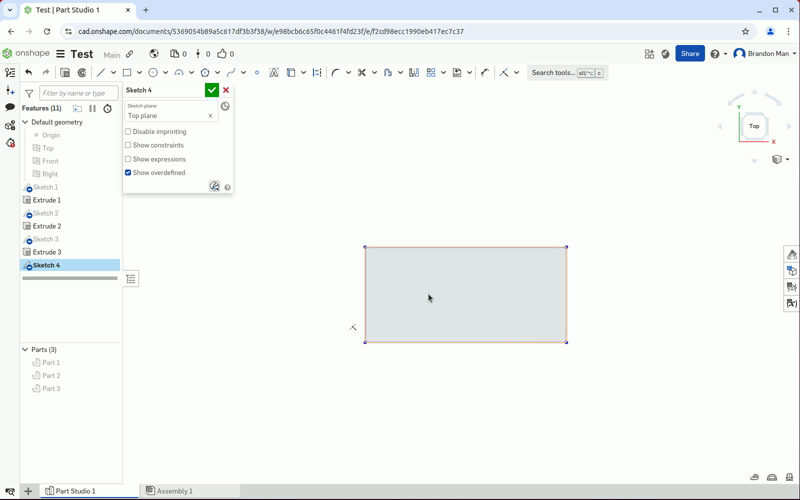
scroll(6)
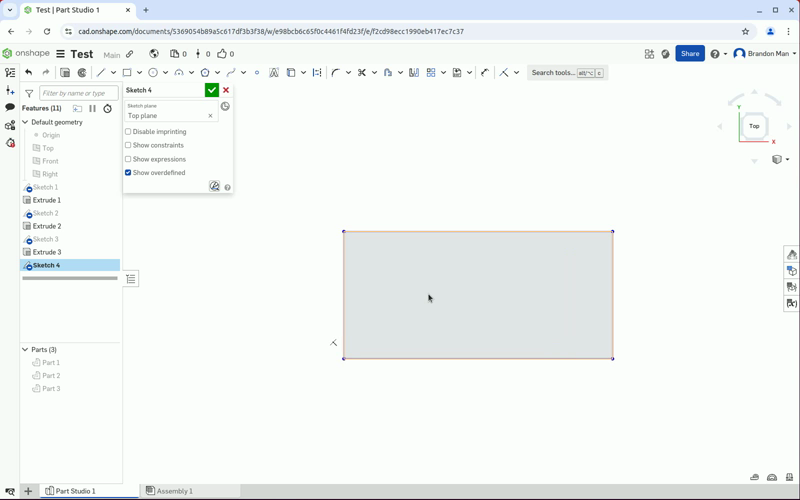
scroll(6)
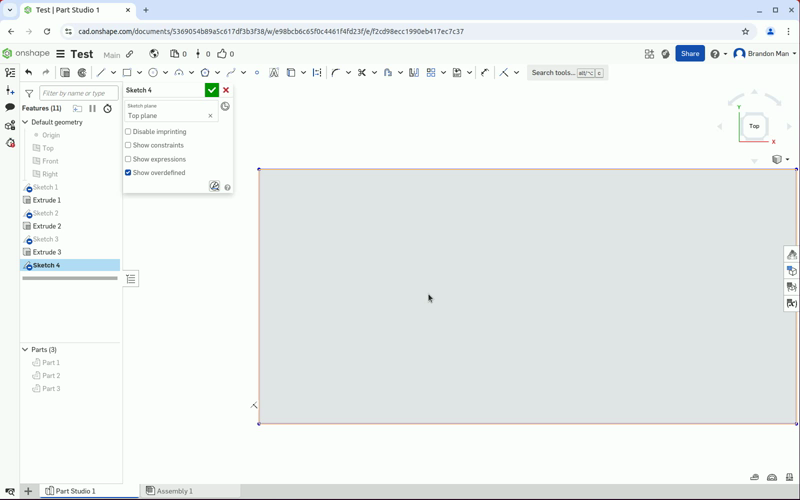
click(428, 293)
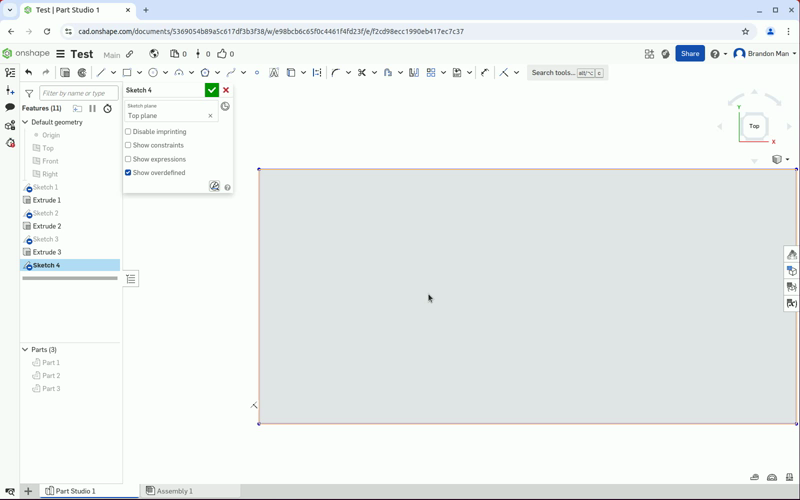
scroll(-6)
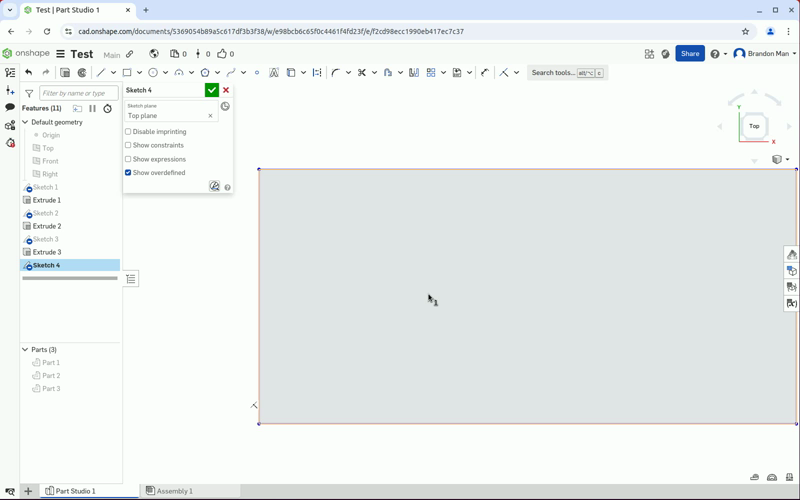
scroll(-6)
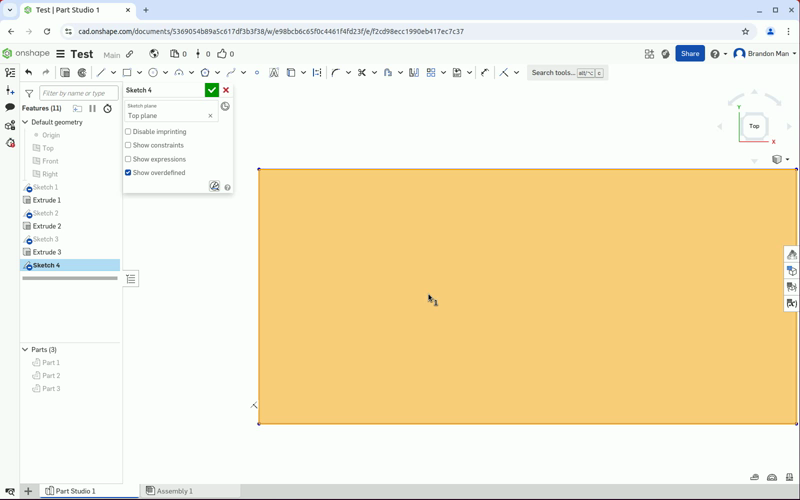
scroll(-6)
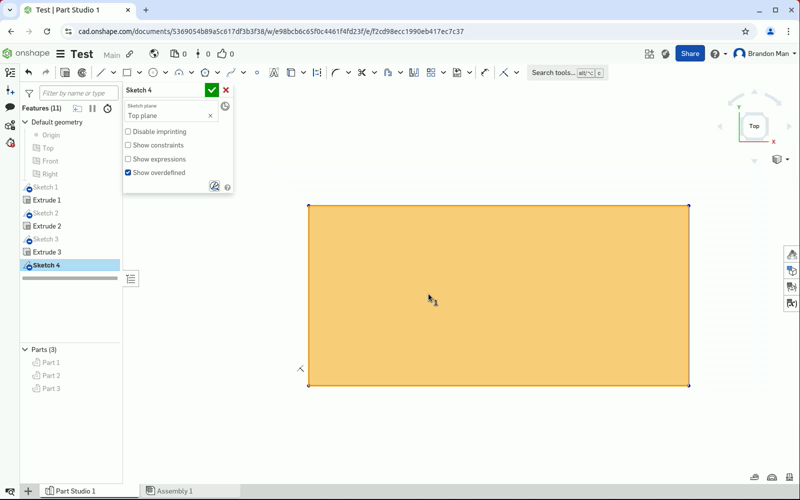
scroll(-6)
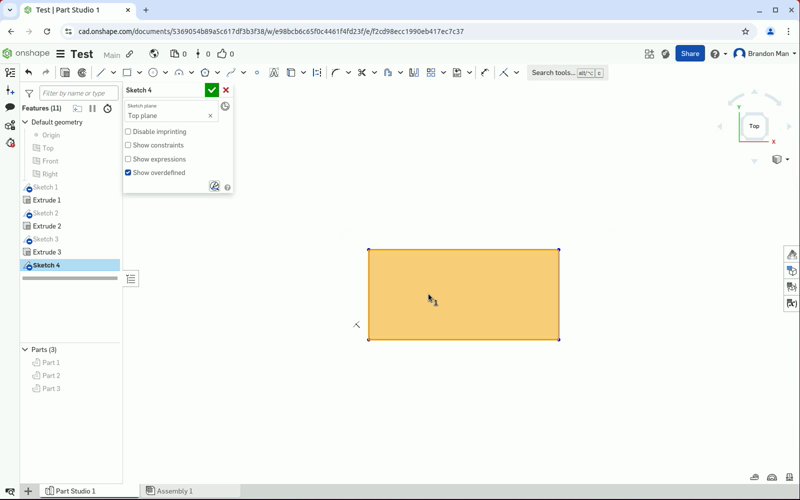
scroll(-6)
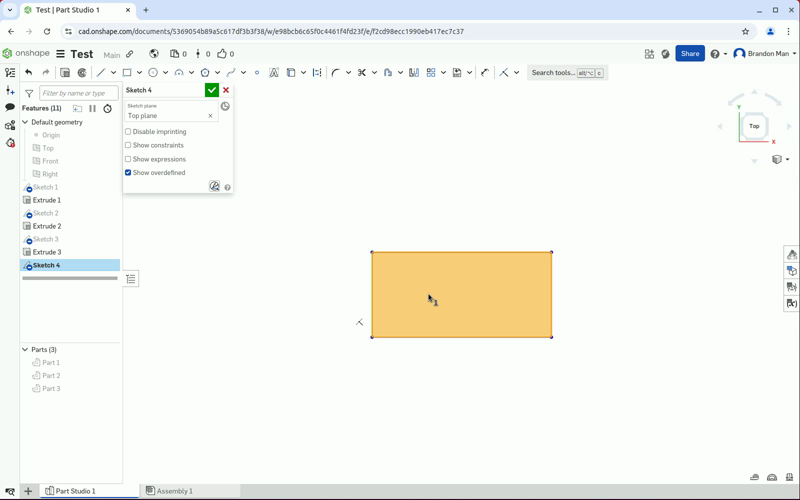
scroll(-6)
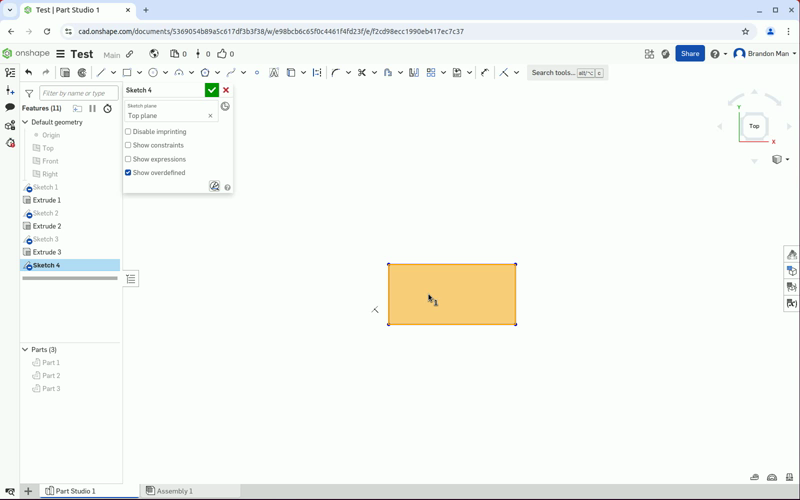
scroll(-6)
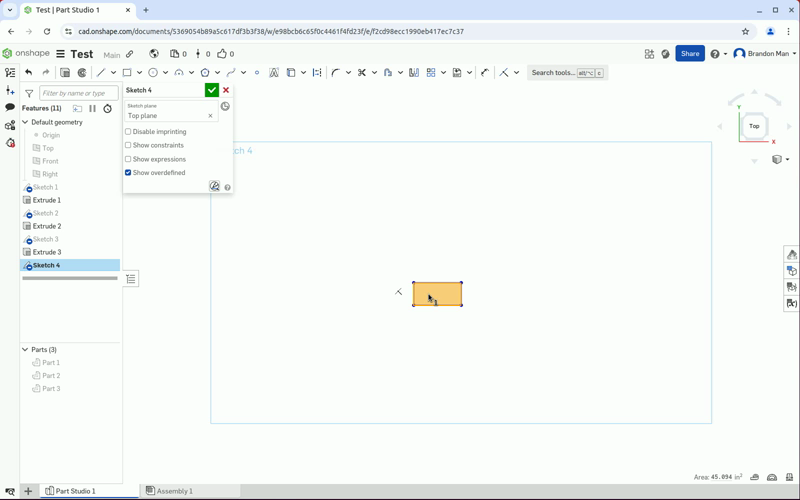
mouse_move(73, 352)
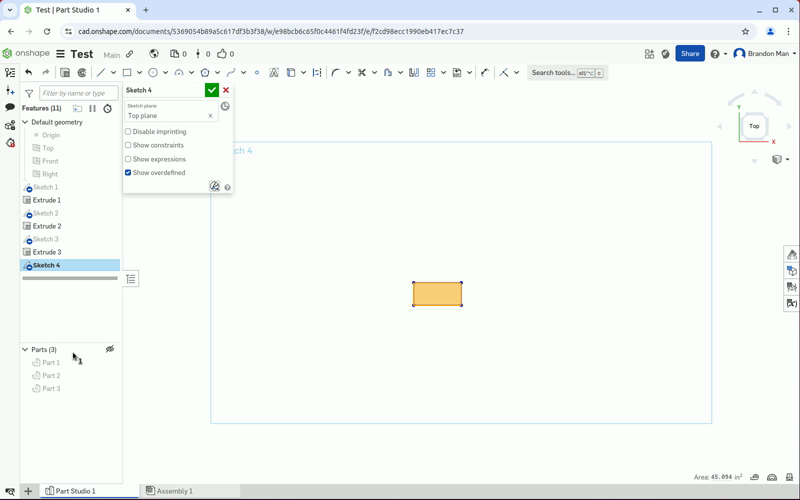
key(shift+y)
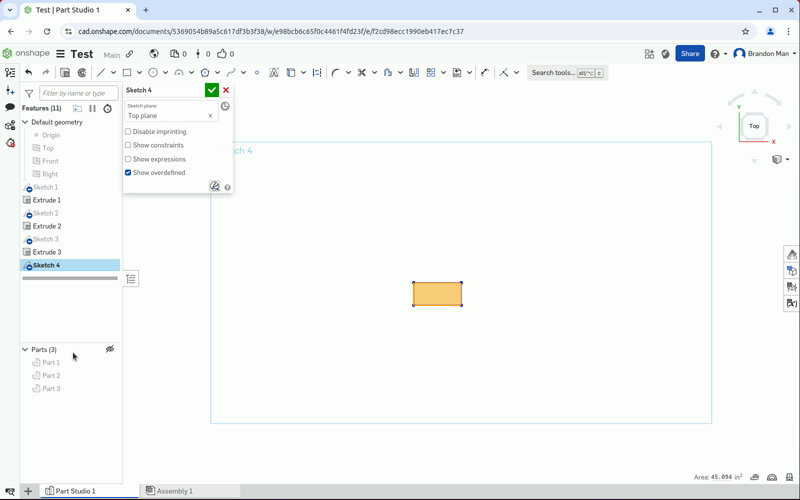
key(shift+e)
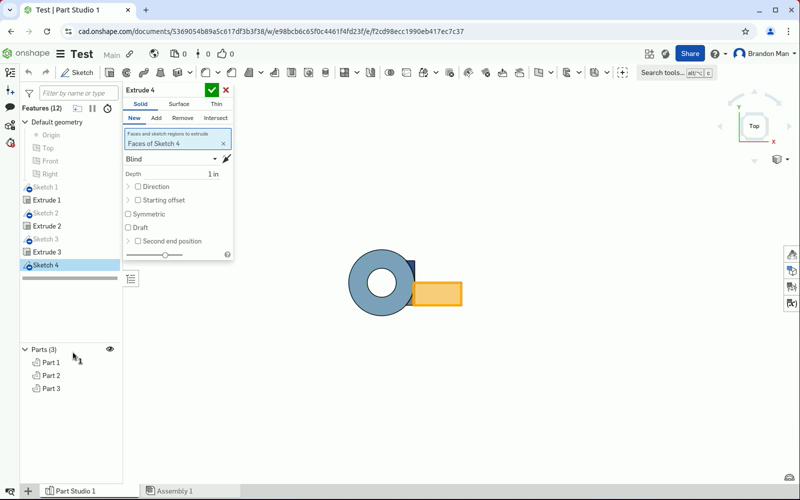
mouse_move(143, 106)
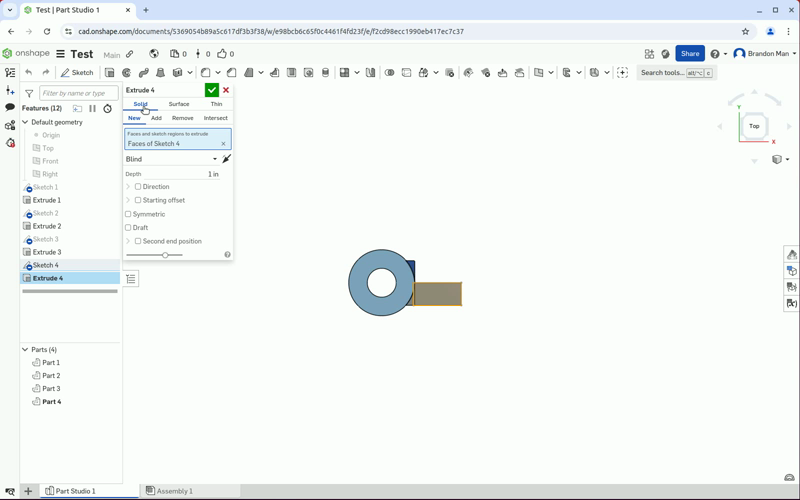
click(143, 106)
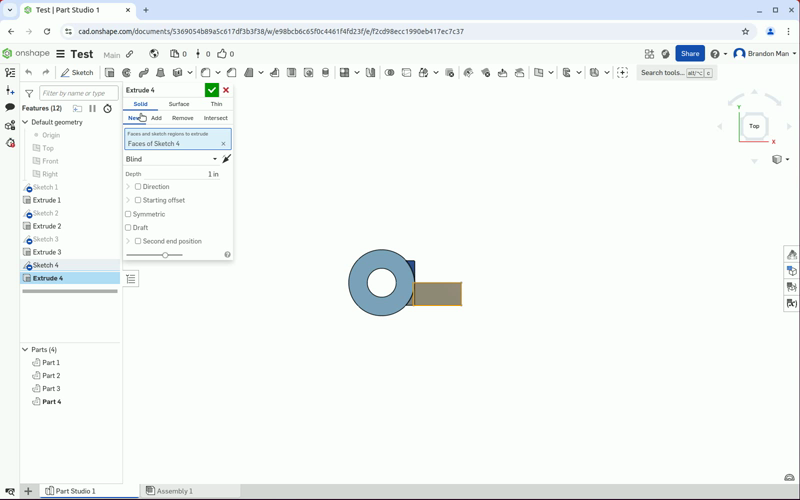
mouse_move(137, 120)
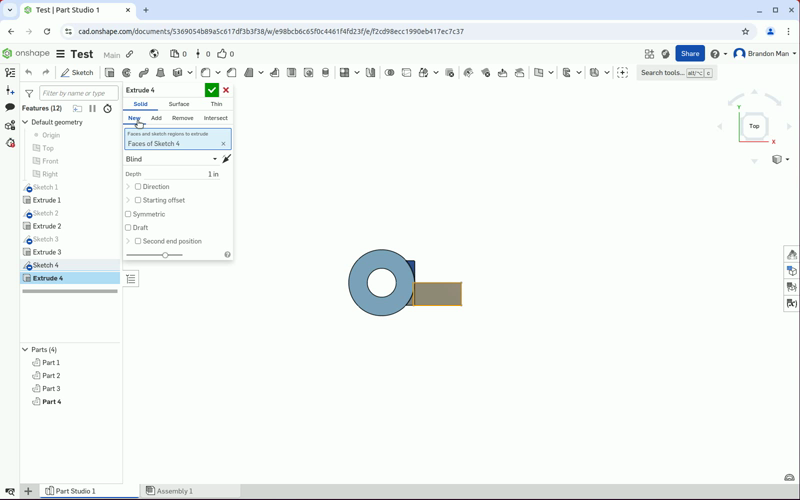
click(137, 120)
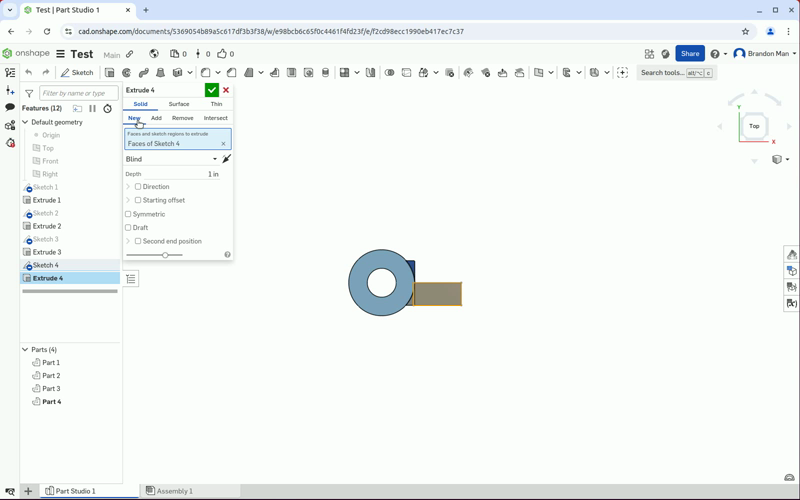
key(tab, 4)
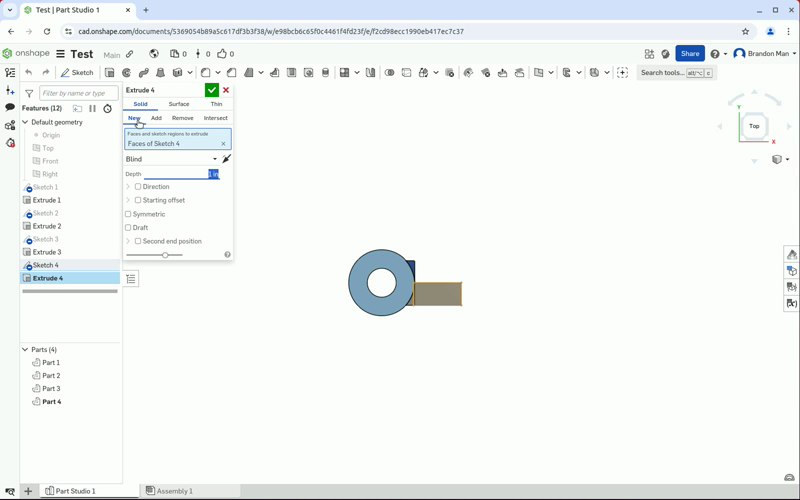
text(18.775)
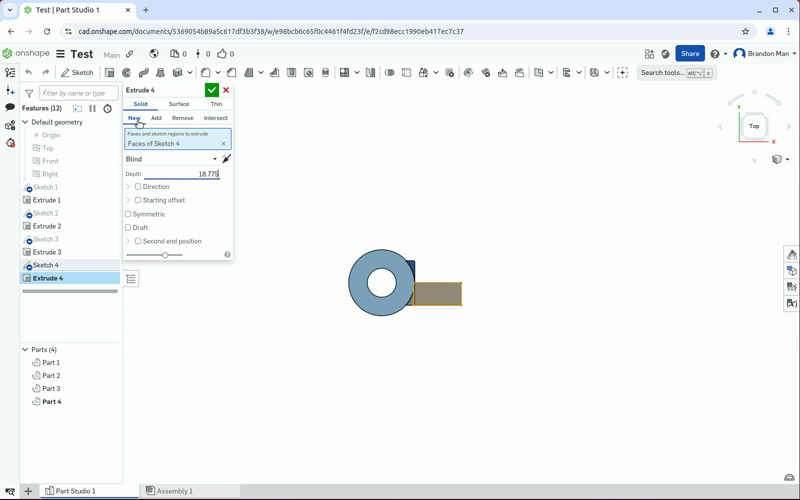
key(enter)
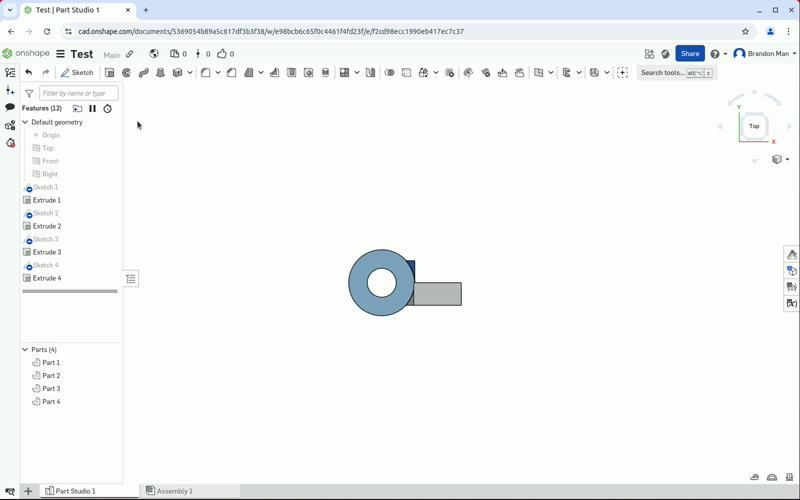
key(shift+h)
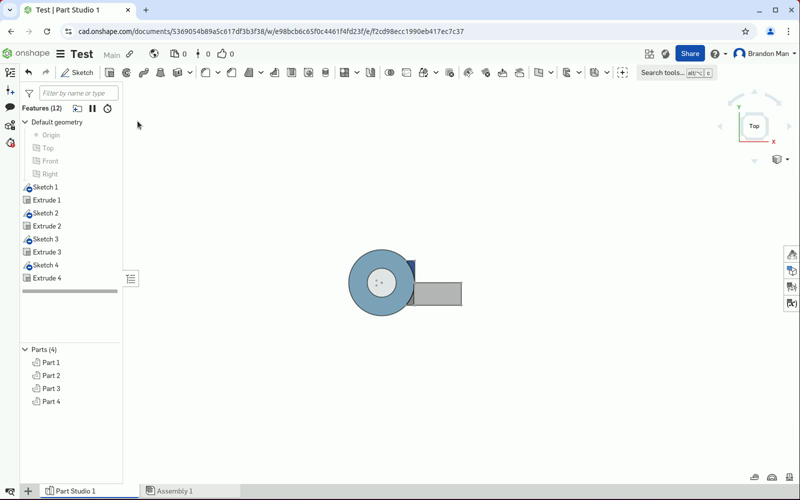
key(shift+h)
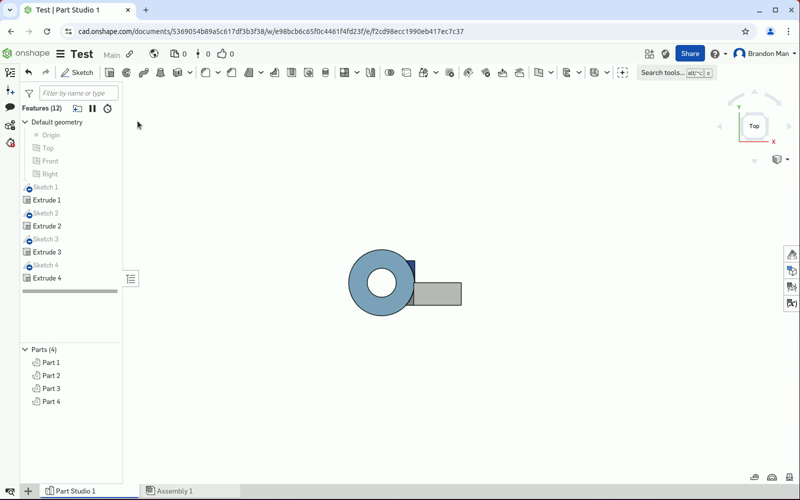
mouse_move(73, 189)
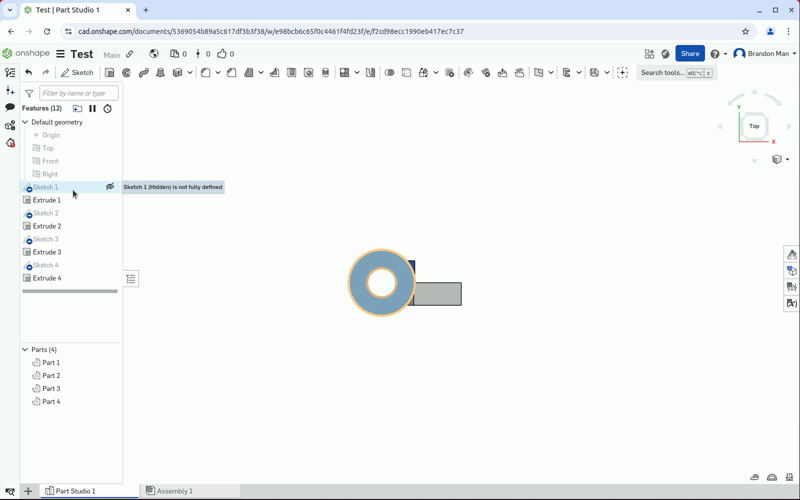
click(73, 189)
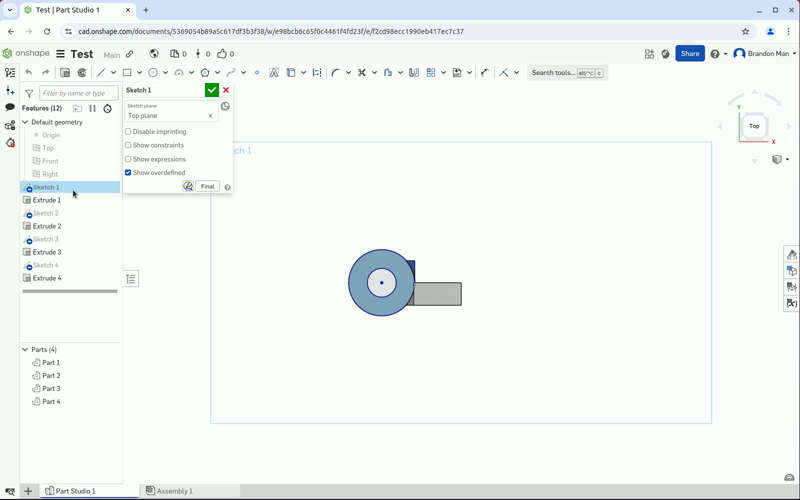
mouse_move(229, 92)
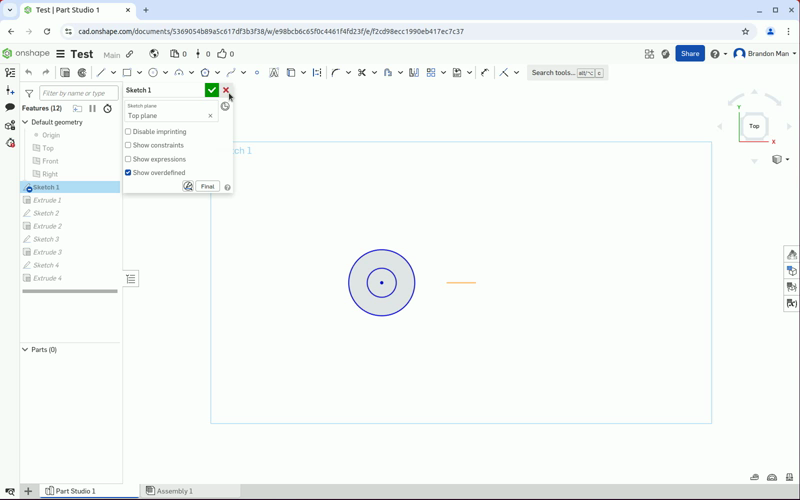
click(229, 92)
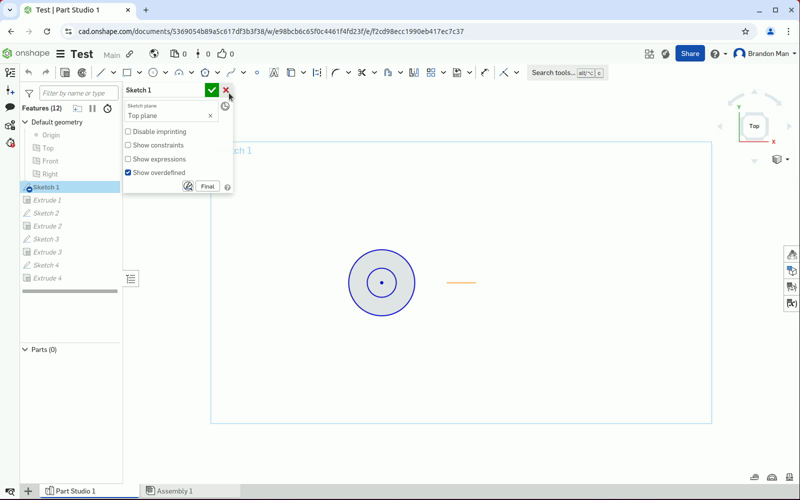
key(shift+s)
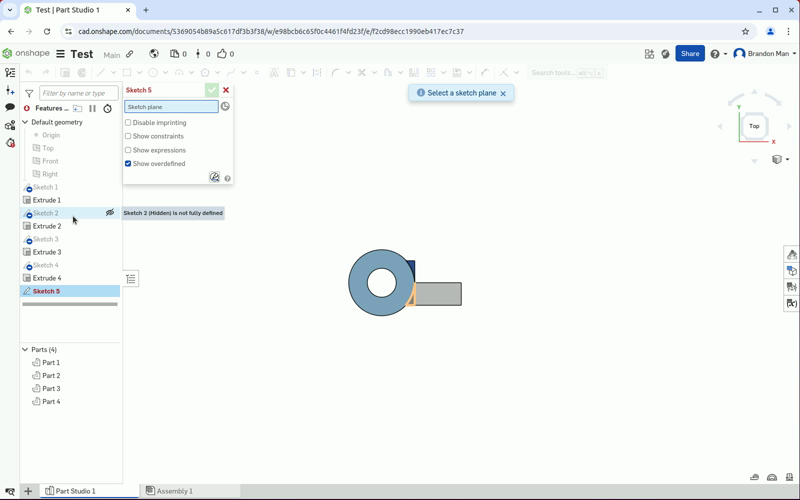
scroll(3)
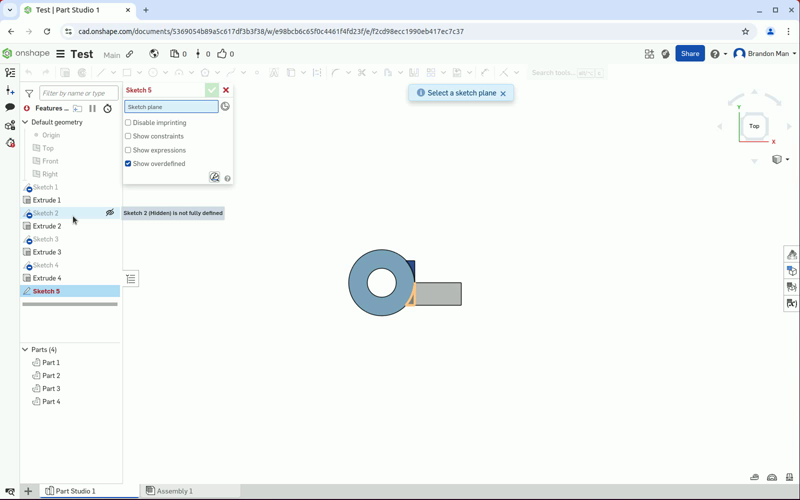
mouse_move(73, 150)
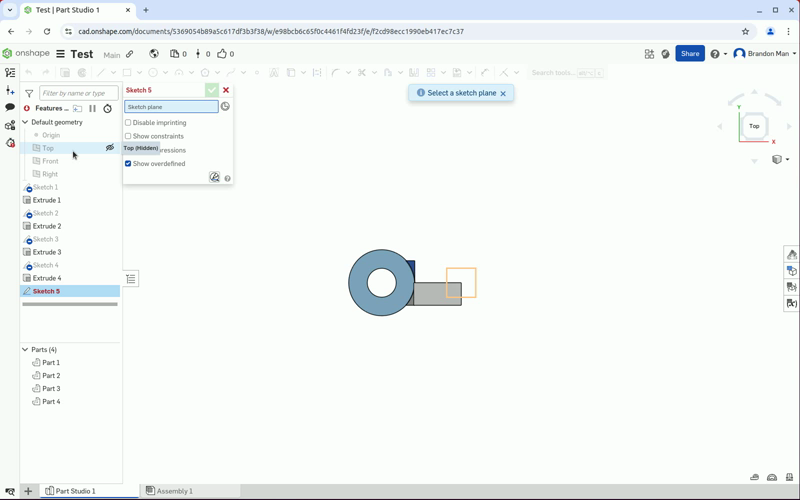
click(73, 150)
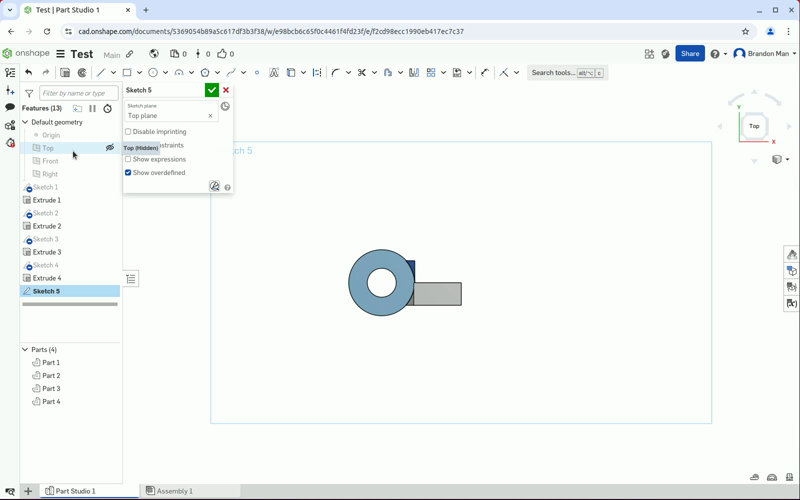
mouse_move(73, 352)
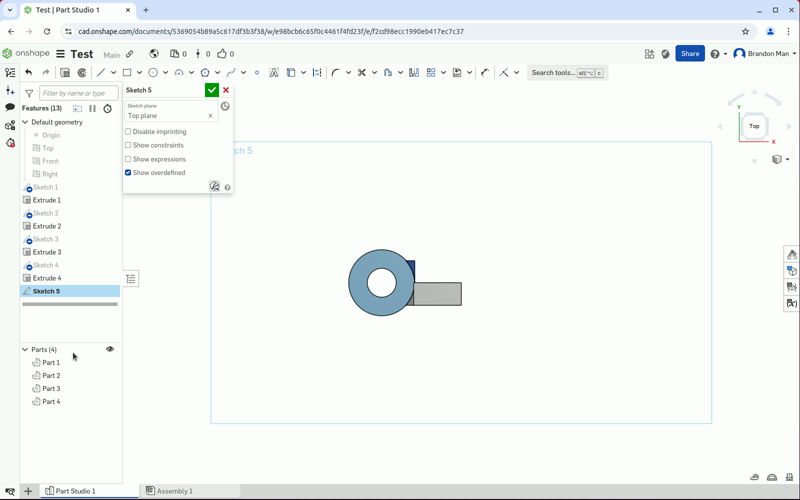
key(y)
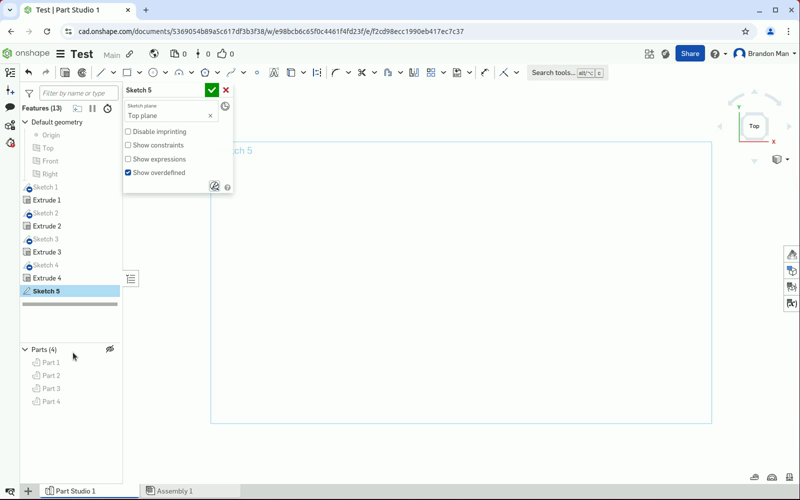
key(l)
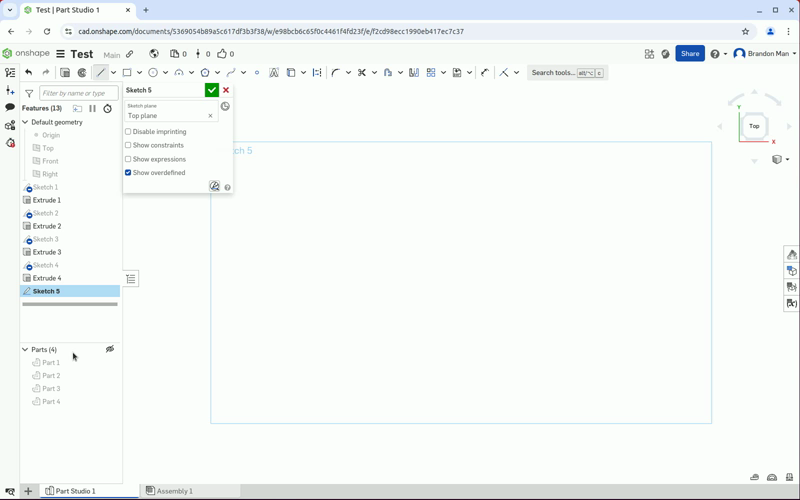
key_down(shift)
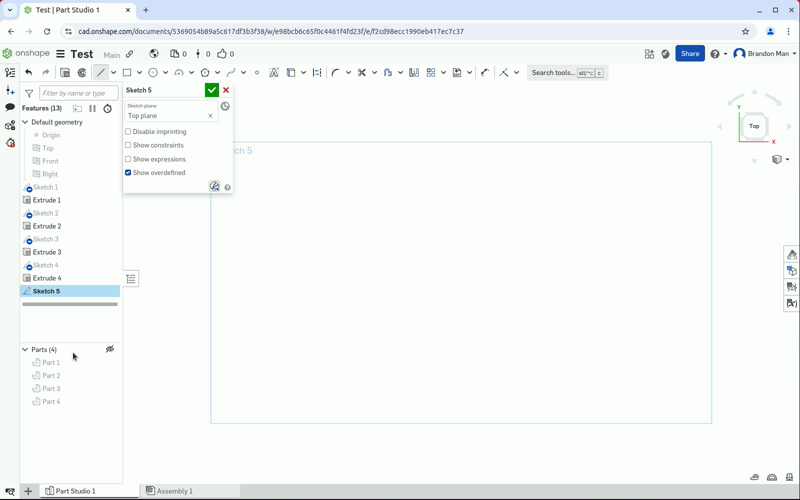
mouse_move(413, 282)
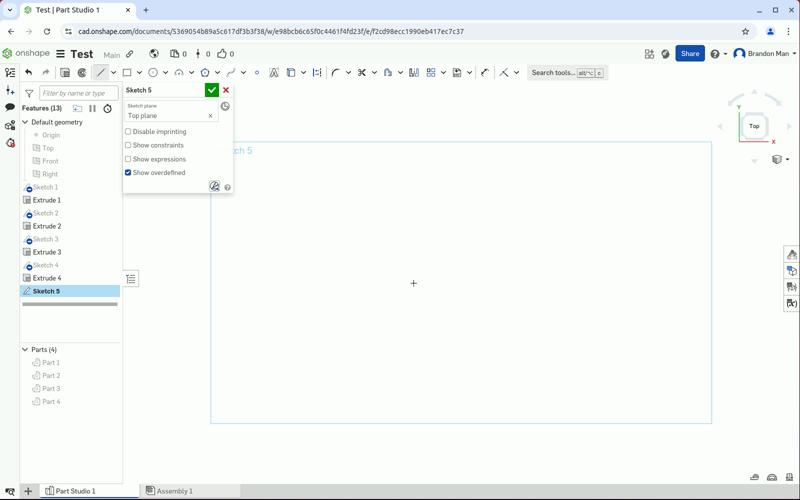
click(413, 282)
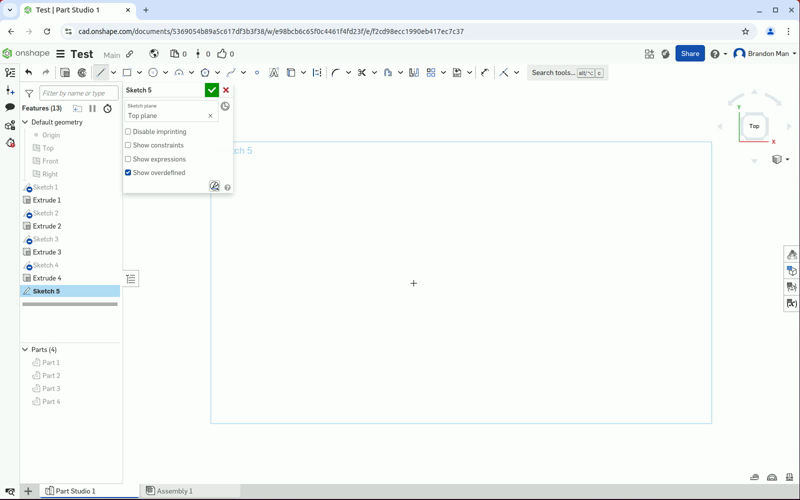
key_up(shift)
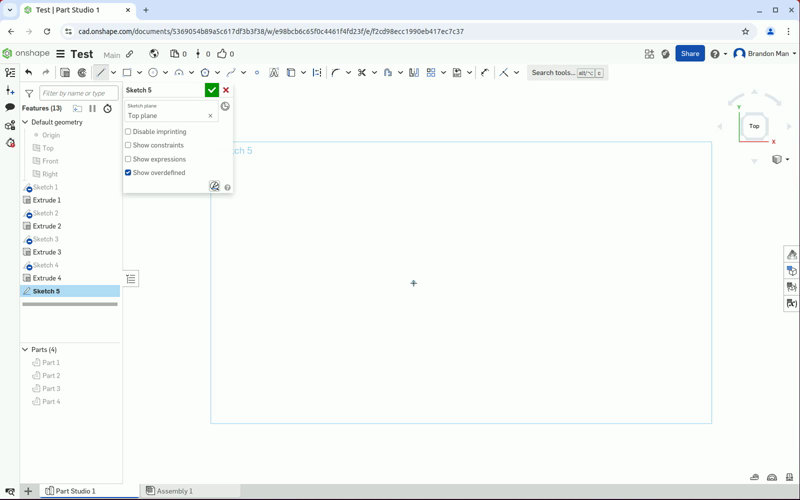
key_down(shift)
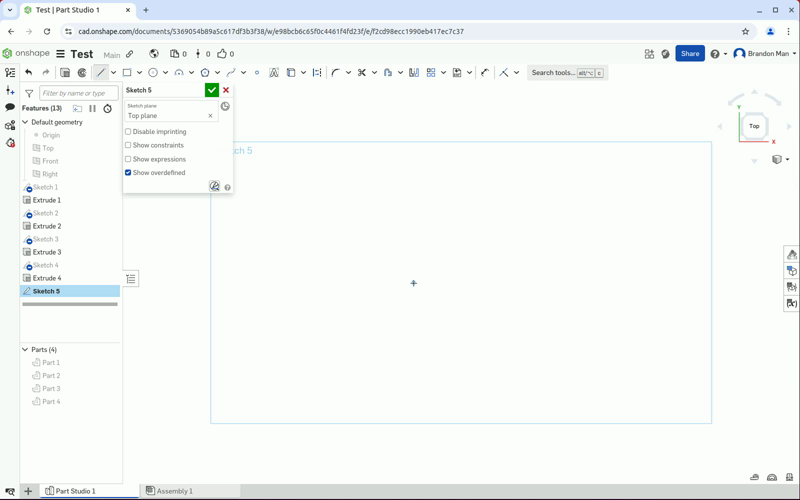
mouse_move(444, 282)
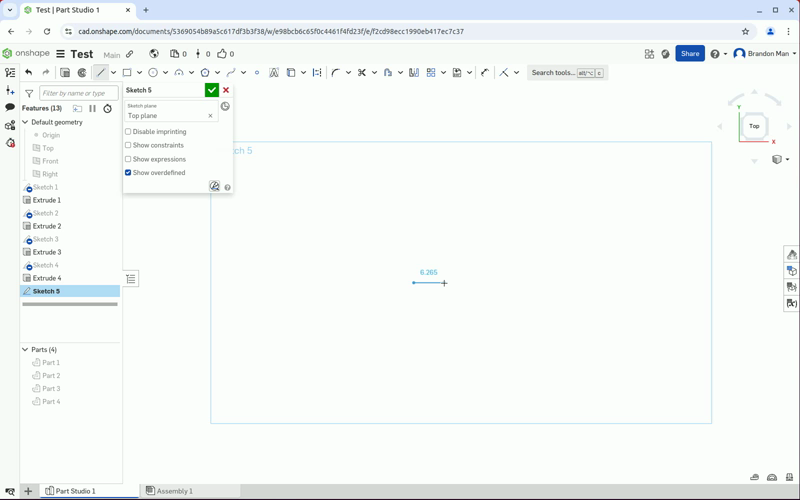
mouse_move(461, 282)
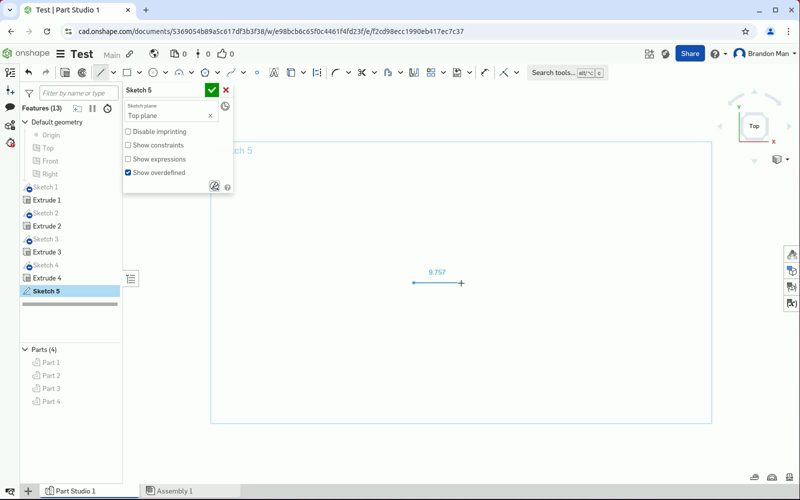
click(461, 282)
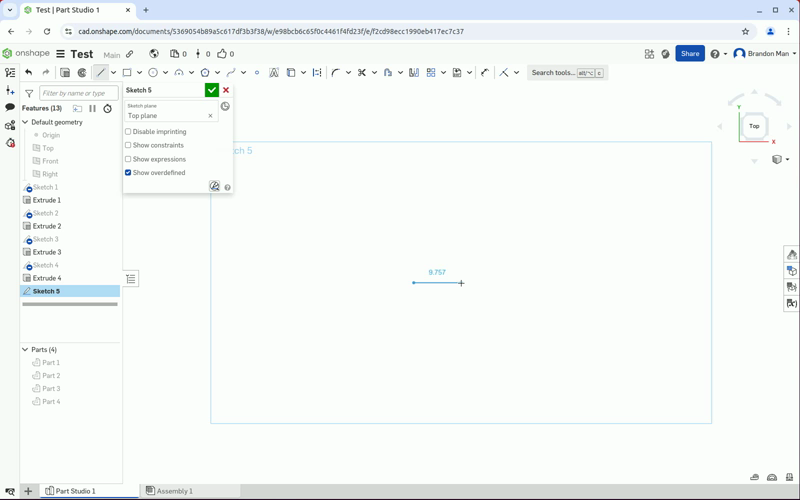
key_up(shift)
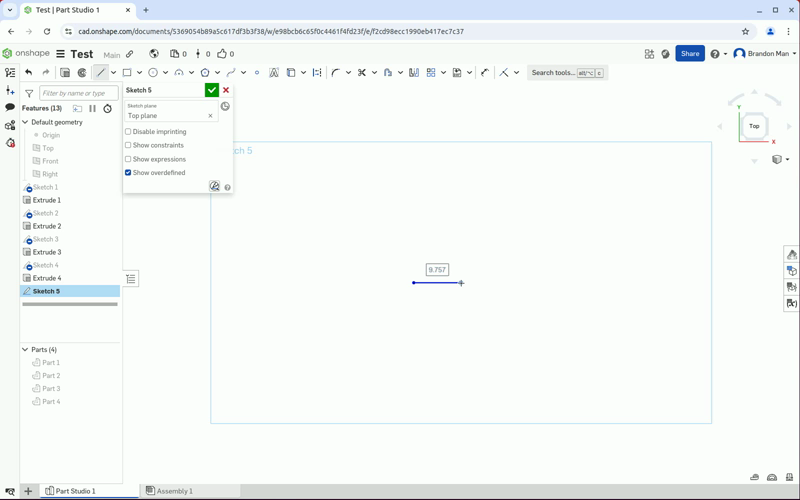
key_down(shift)
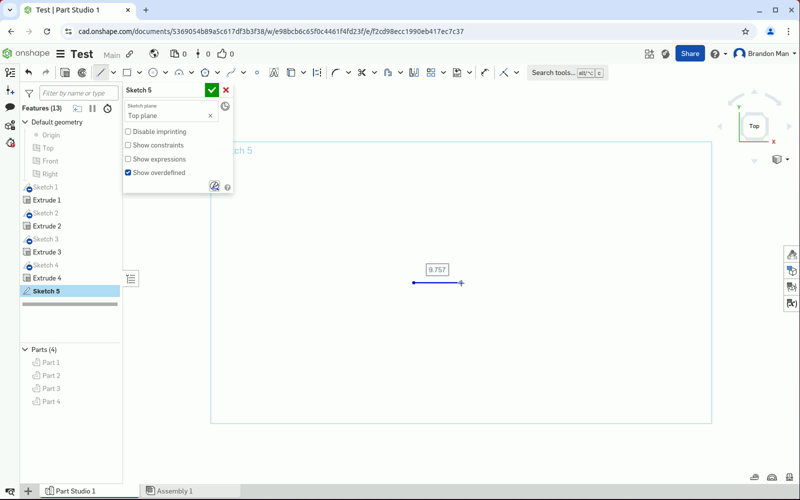
mouse_move(491, 282)
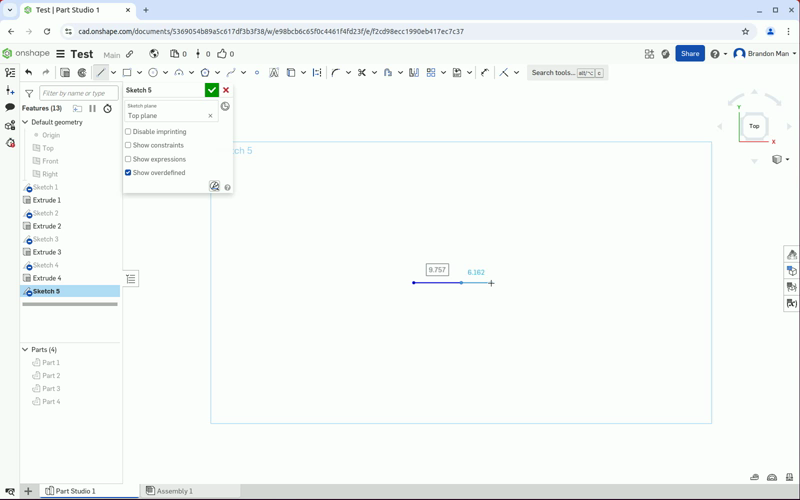
mouse_move(461, 260)
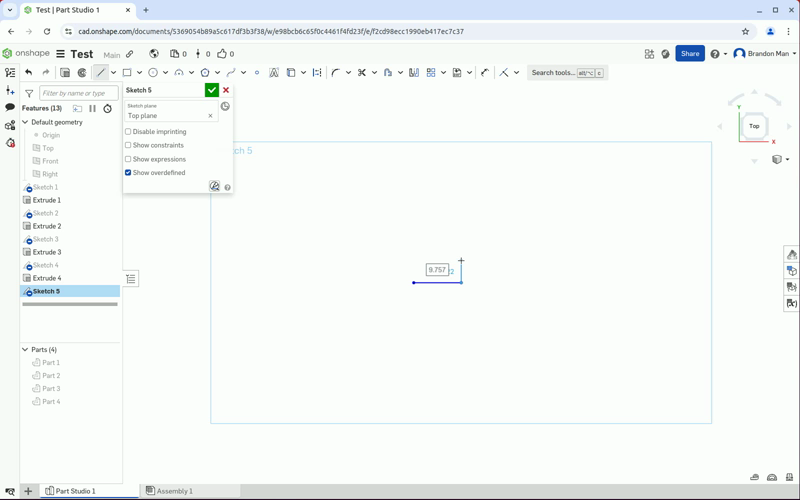
click(461, 260)
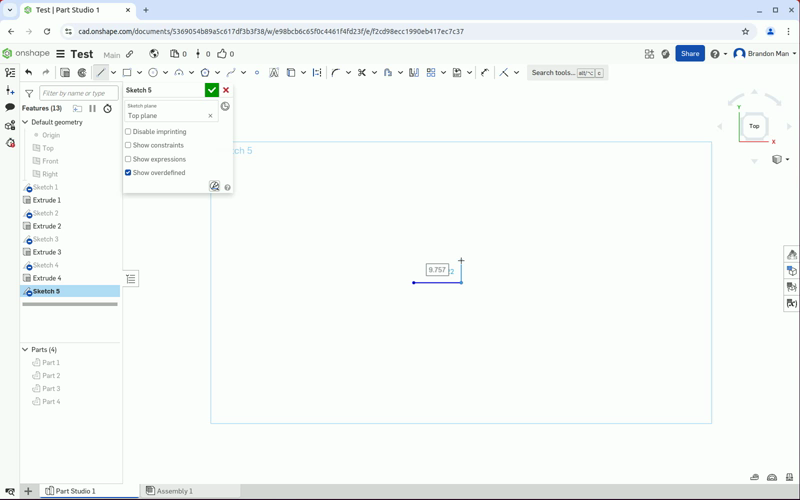
key_up(shift)
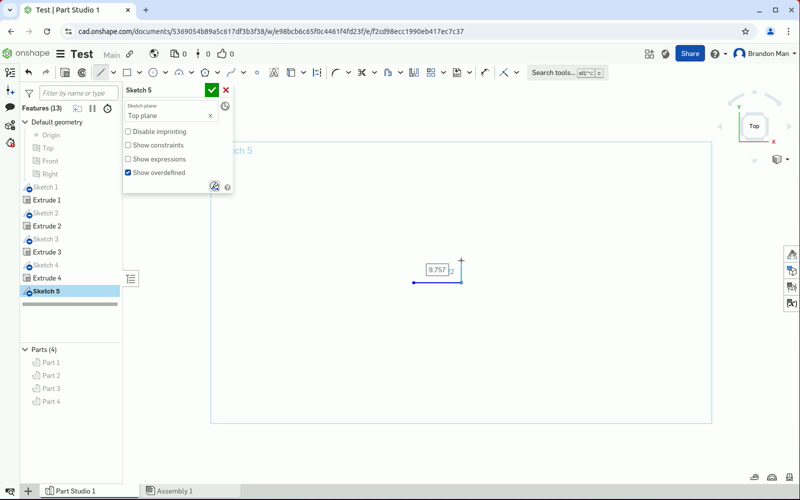
key_down(shift)
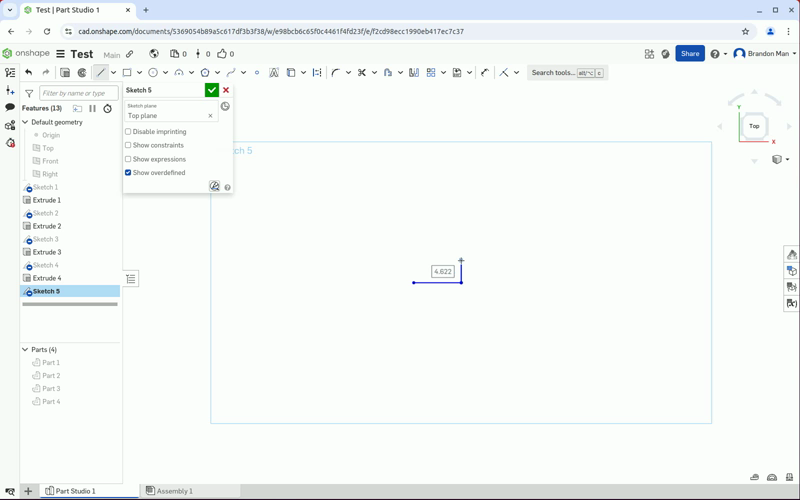
mouse_move(491, 260)
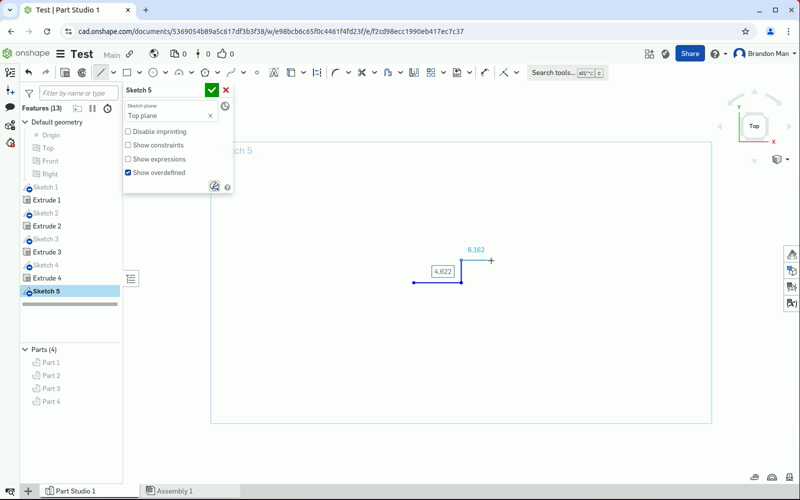
mouse_move(413, 260)
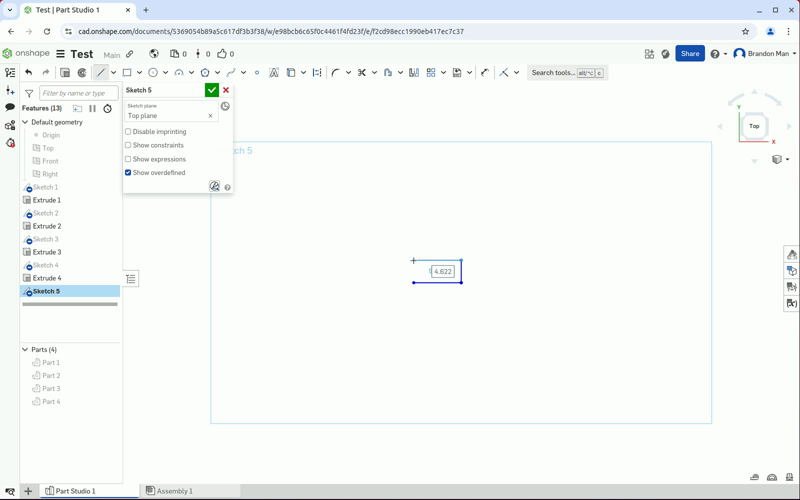
click(413, 260)
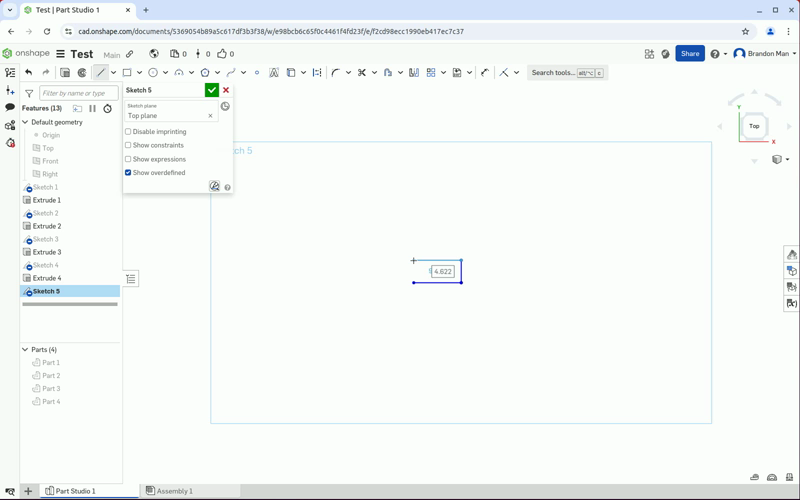
key_up(shift)
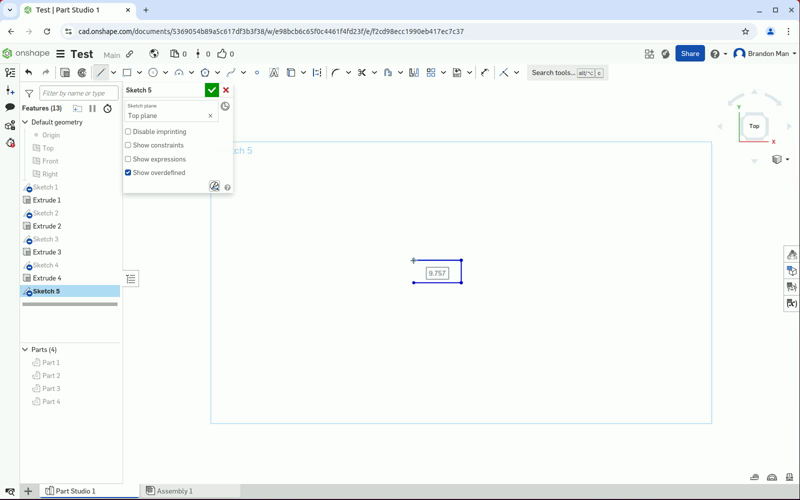
mouse_move(444, 260)
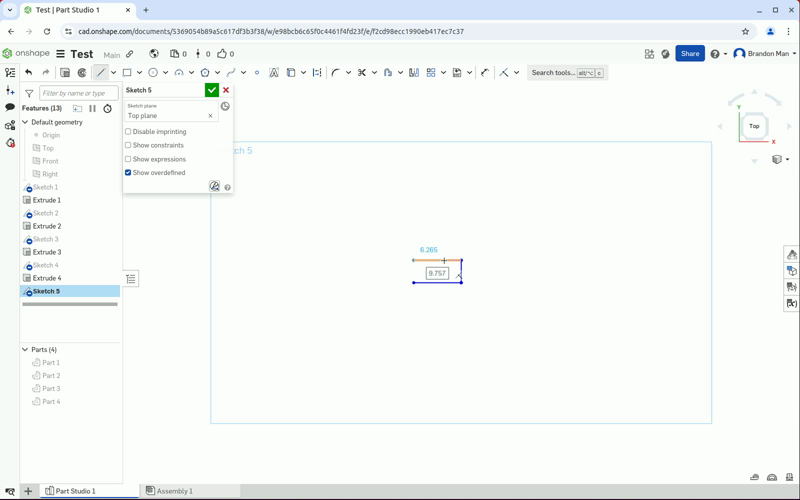
key_down(shift)
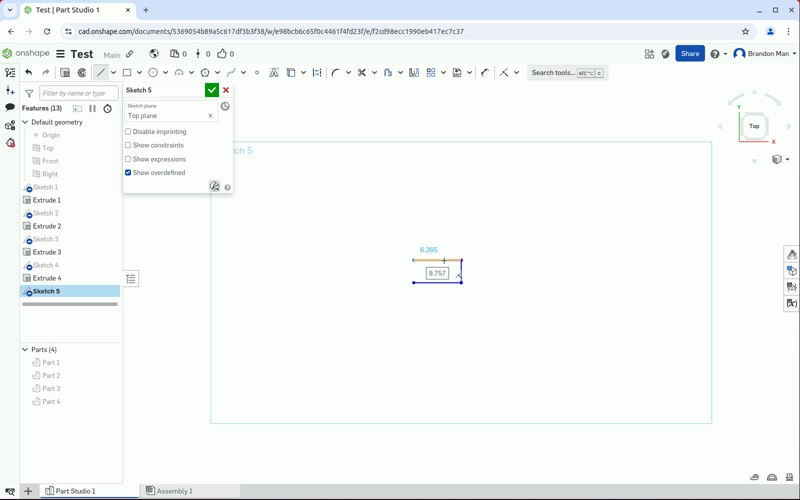
mouse_move(413, 282)
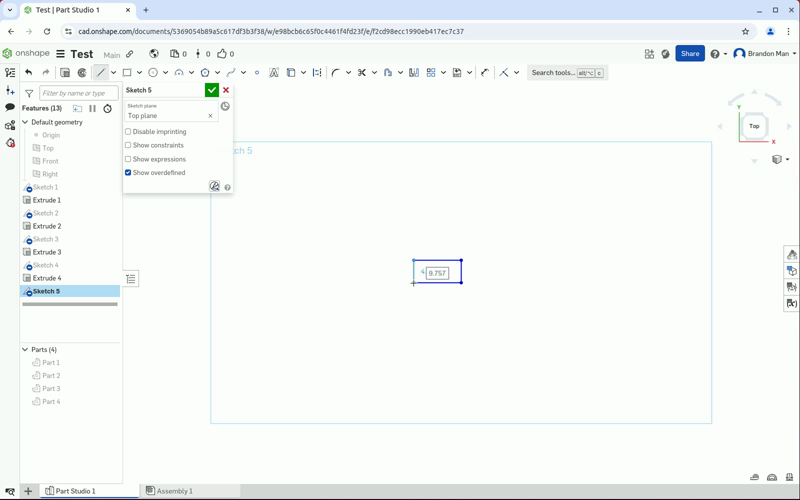
key_up(shift)
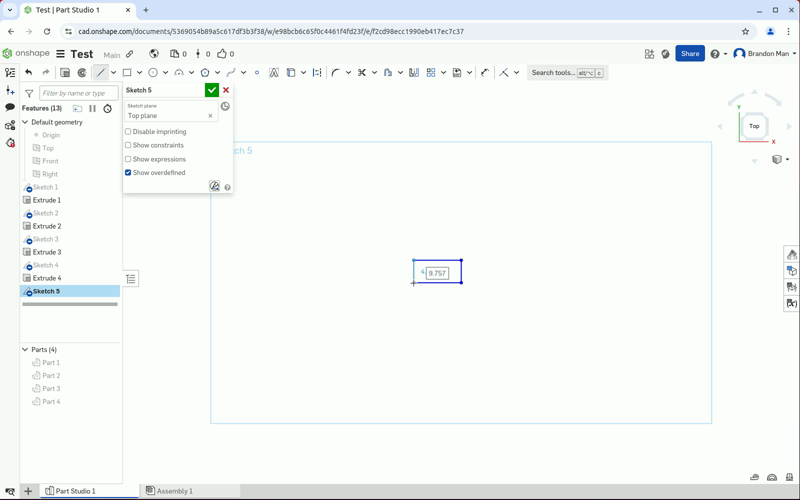
click(413, 282)
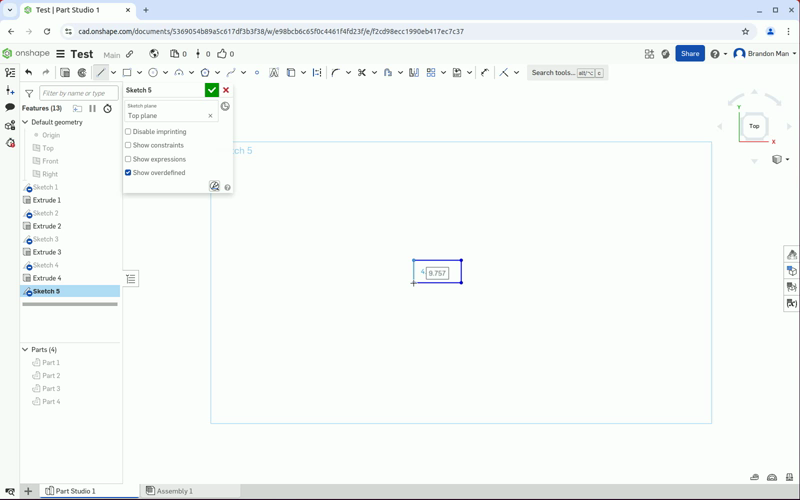
key(esc)
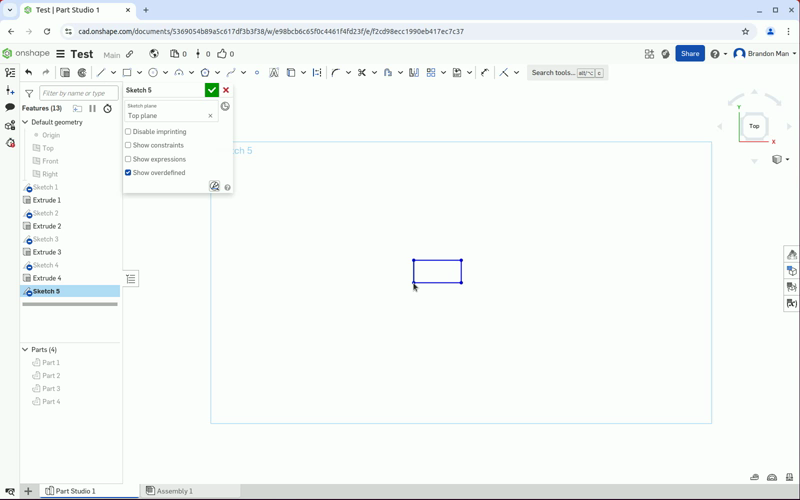
mouse_move(456, 262)
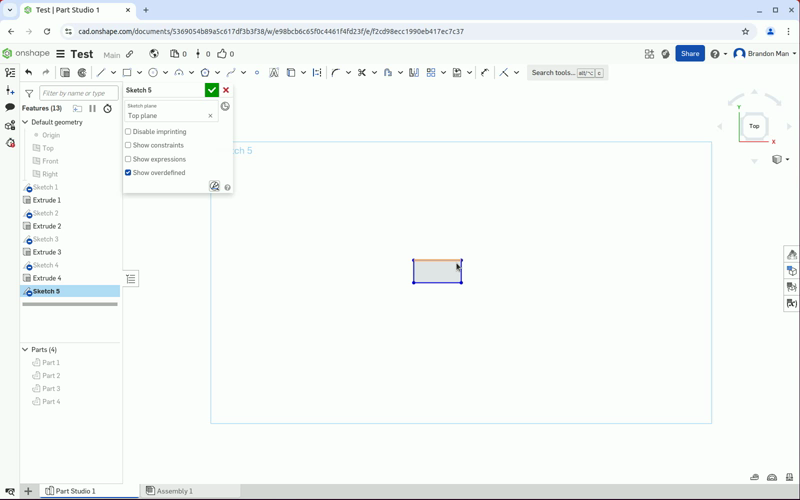
scroll(6)
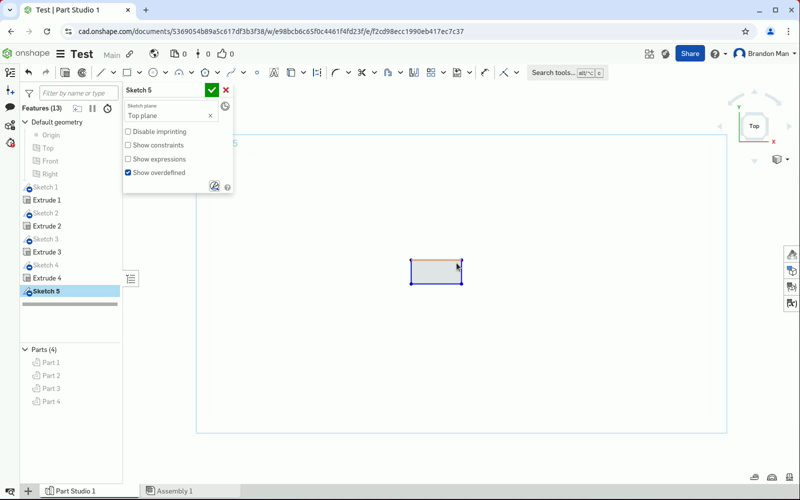
scroll(6)
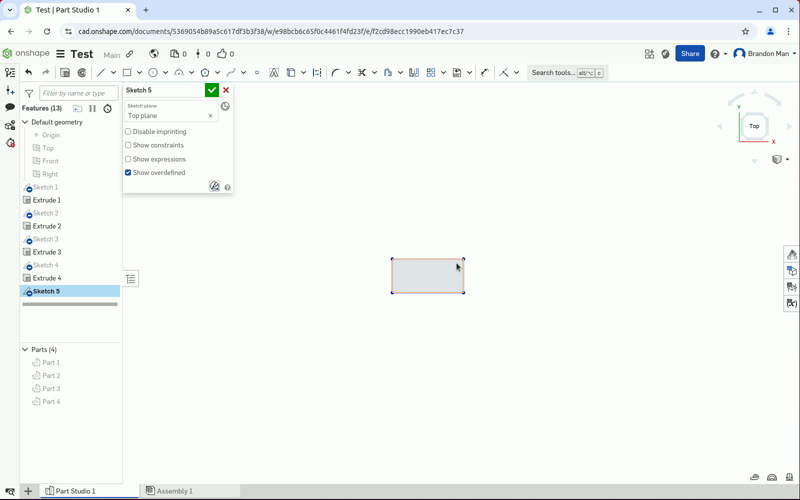
scroll(6)
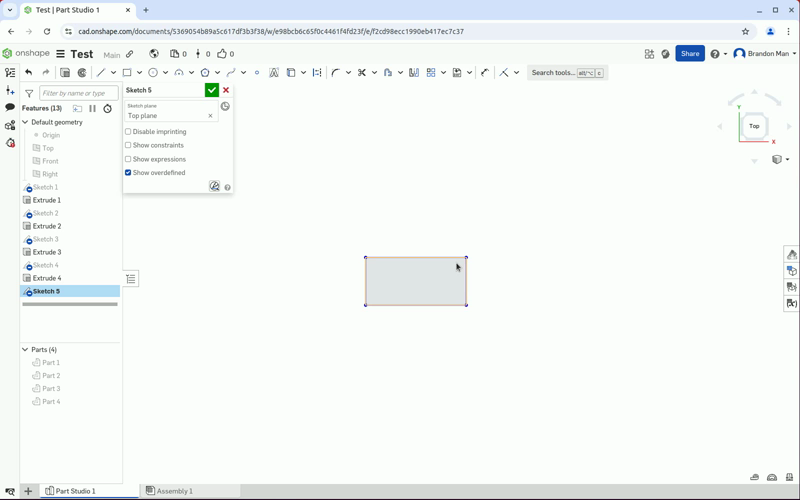
scroll(6)
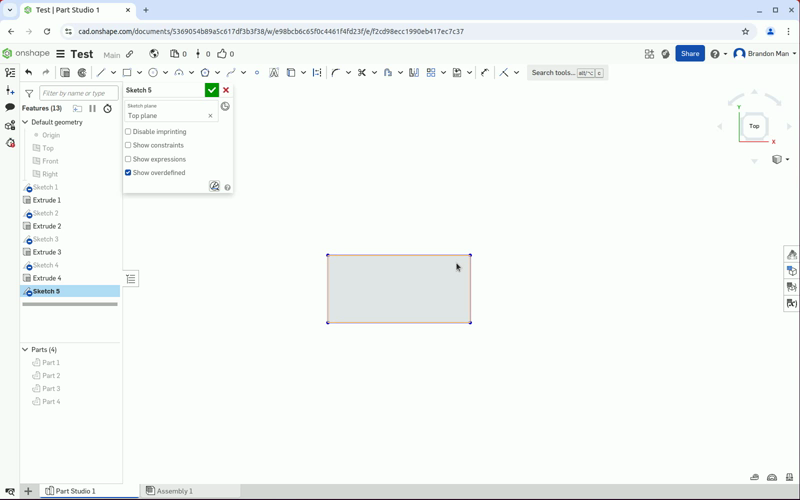
scroll(6)
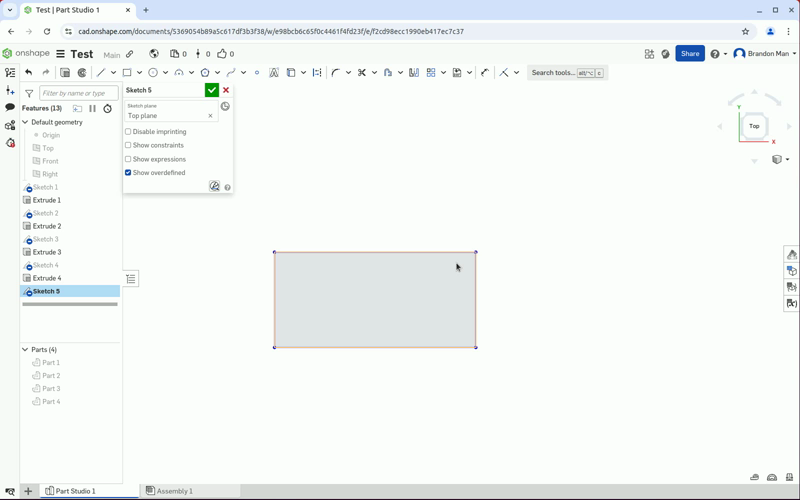
scroll(6)
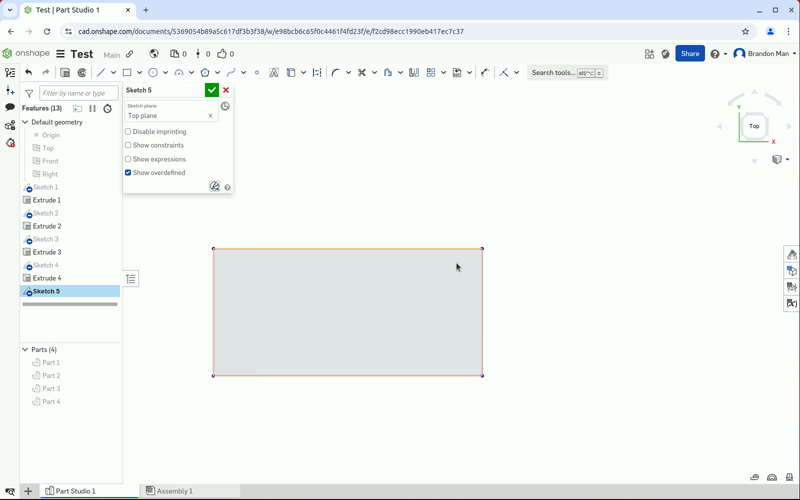
scroll(6)
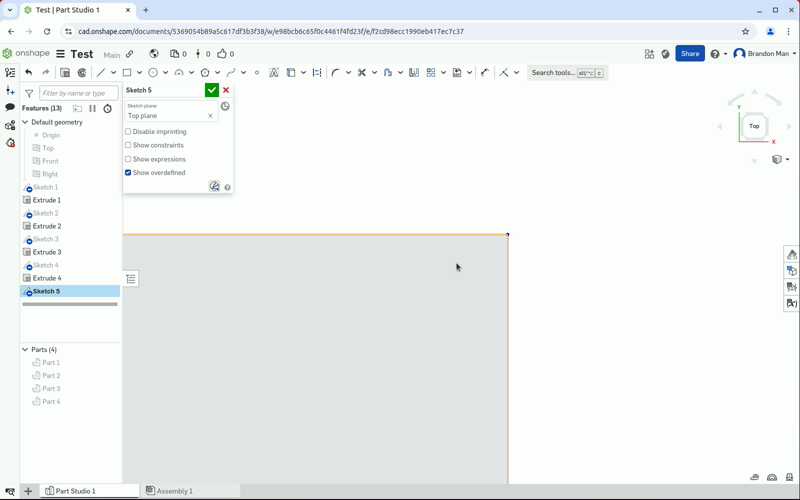
click(456, 262)
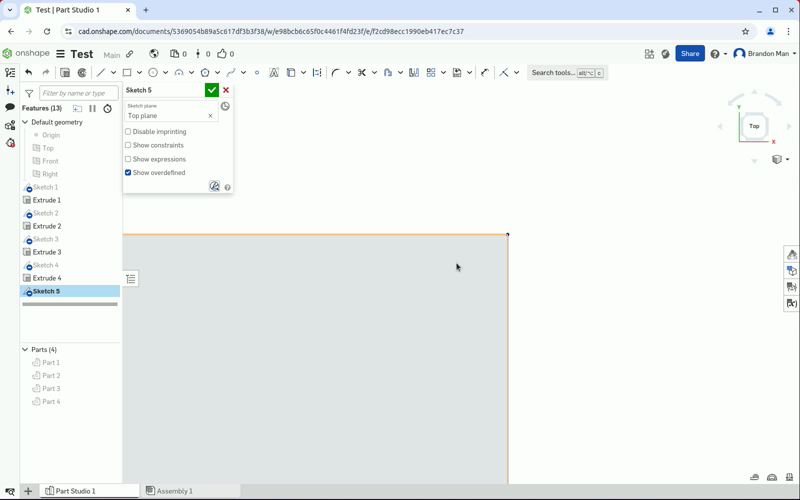
scroll(-6)
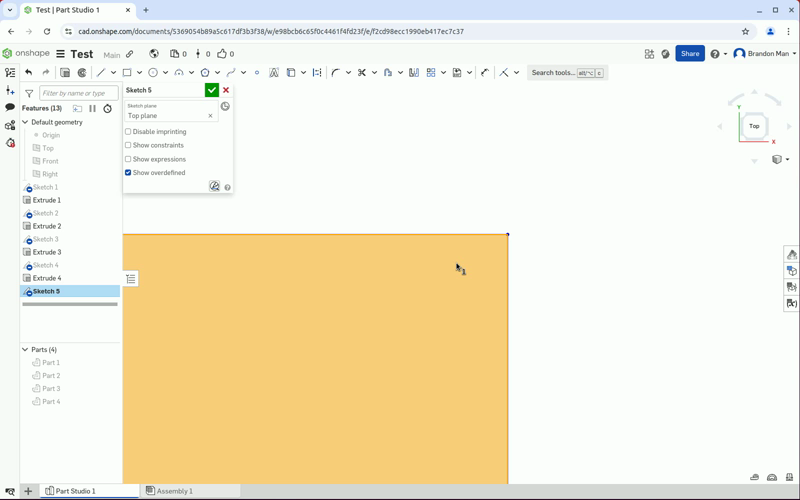
scroll(-6)
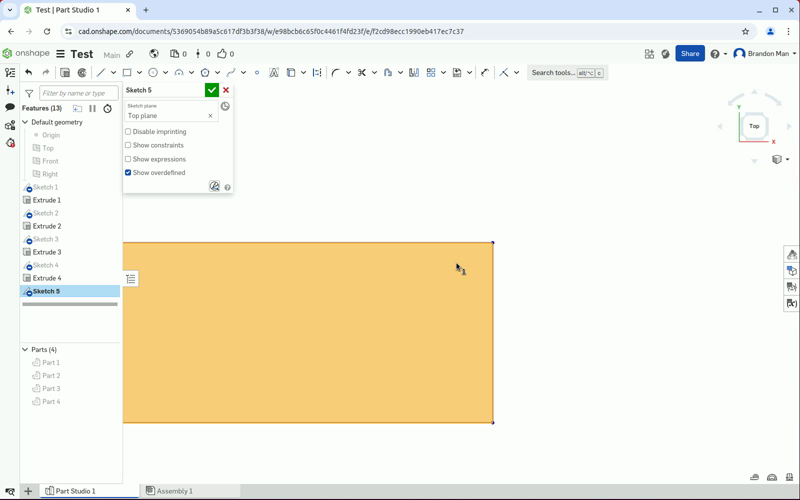
scroll(-6)
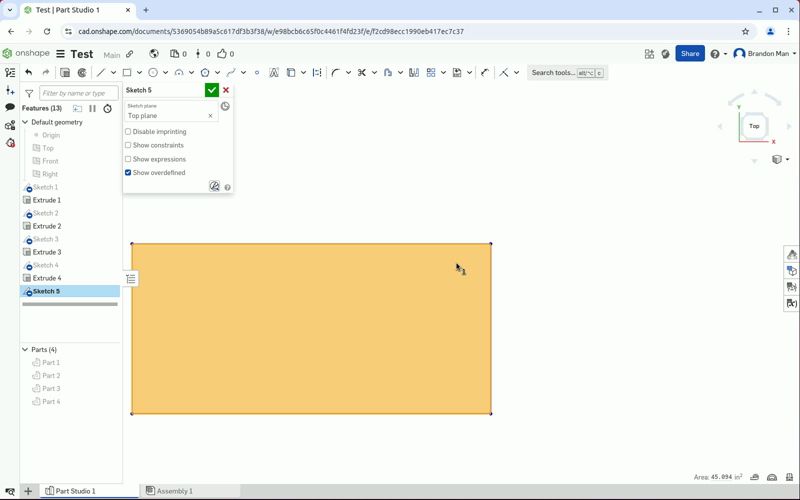
scroll(-6)
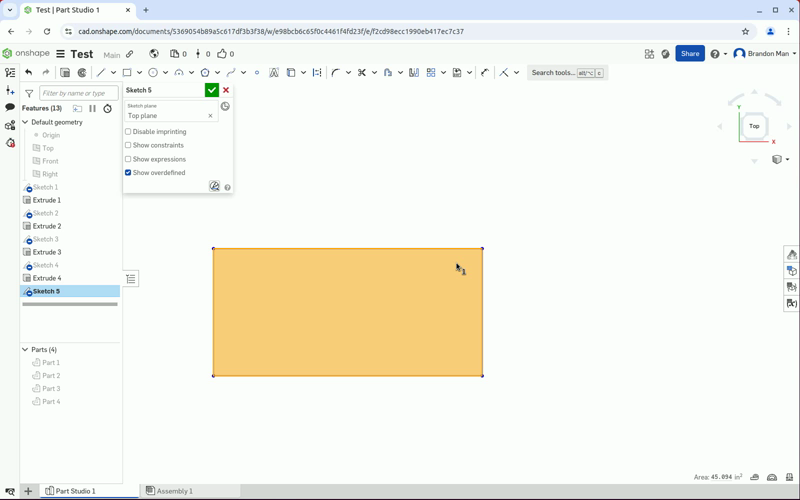
scroll(-6)
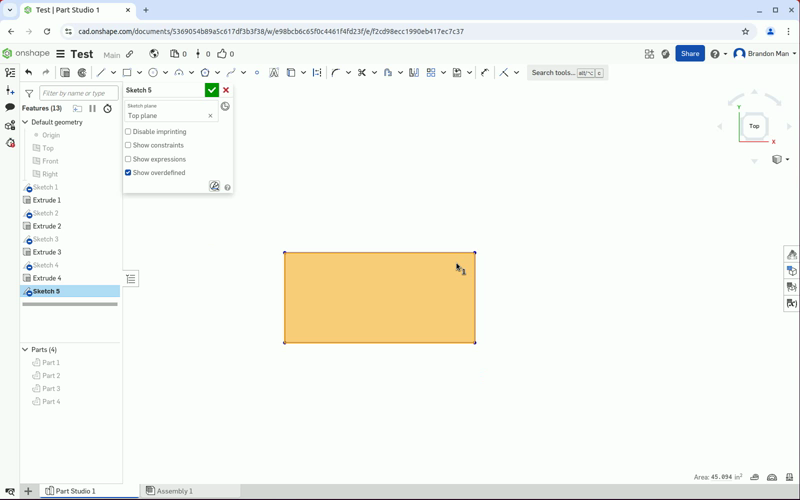
scroll(-6)
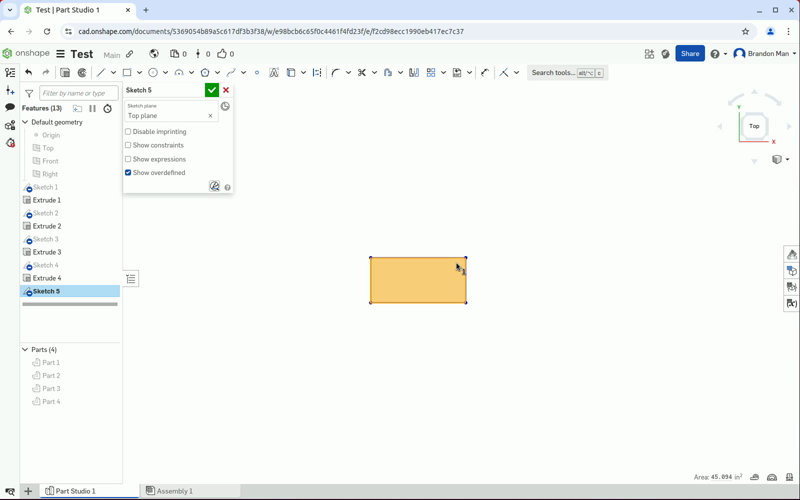
scroll(-6)
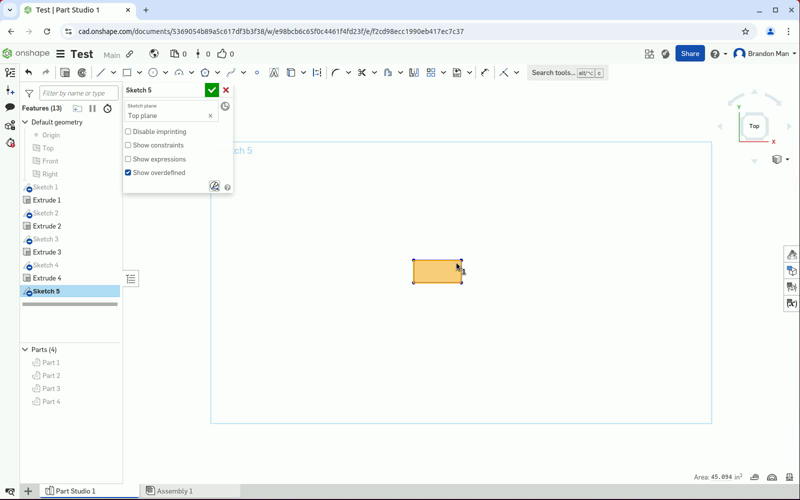
mouse_move(73, 352)
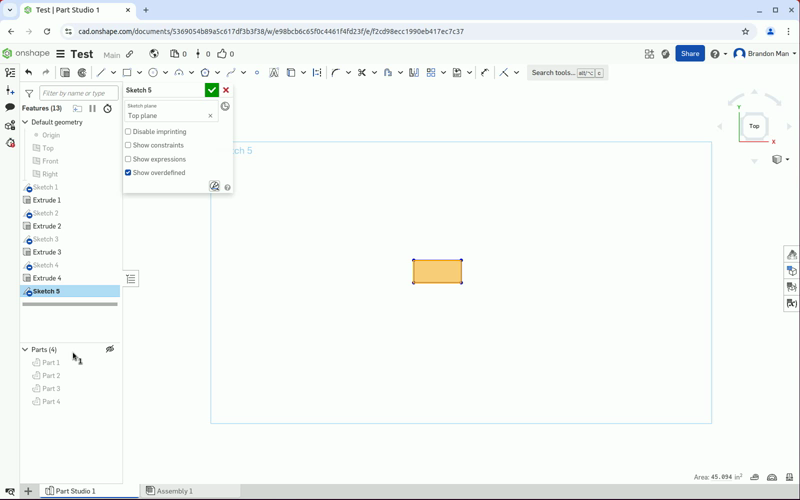
key(shift+y)
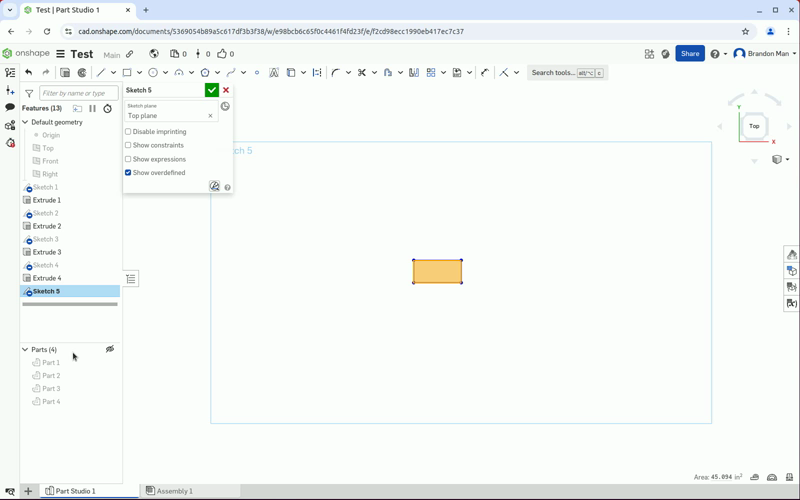
key(shift+e)
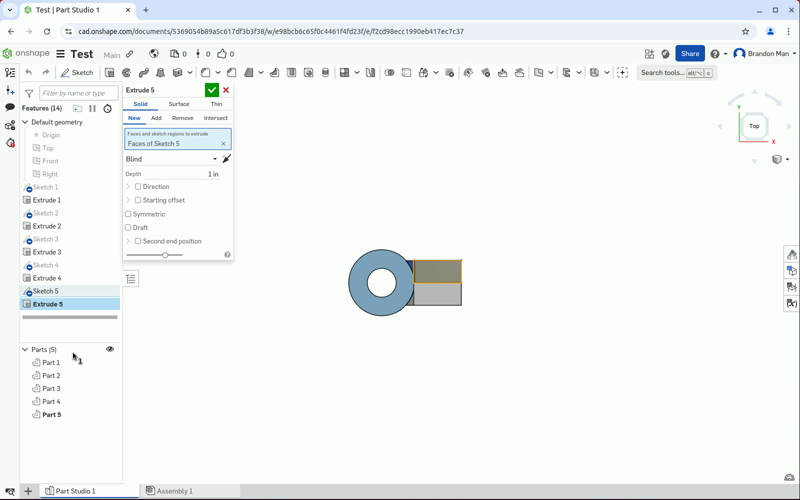
mouse_move(143, 106)
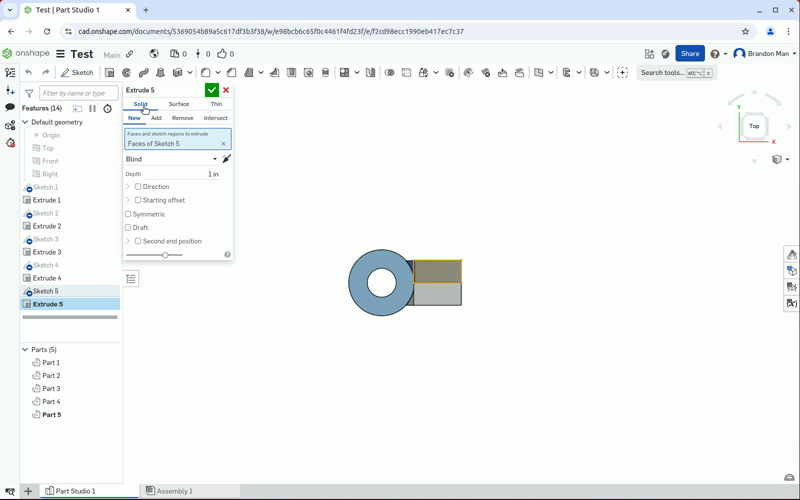
click(143, 106)
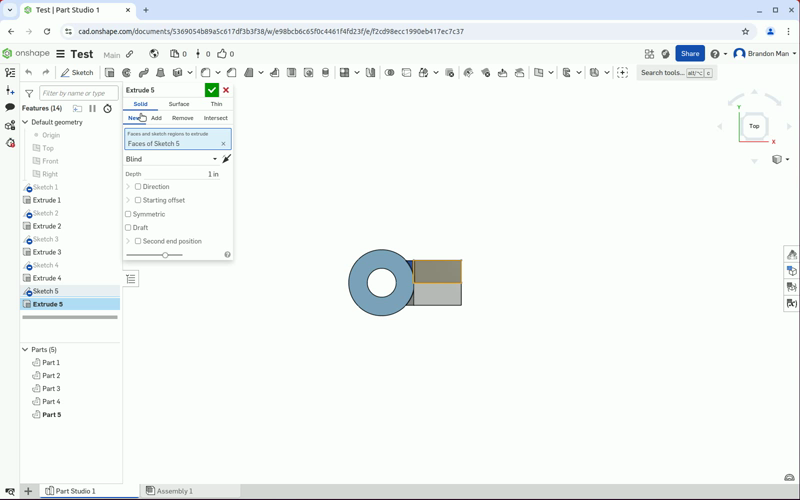
mouse_move(137, 120)
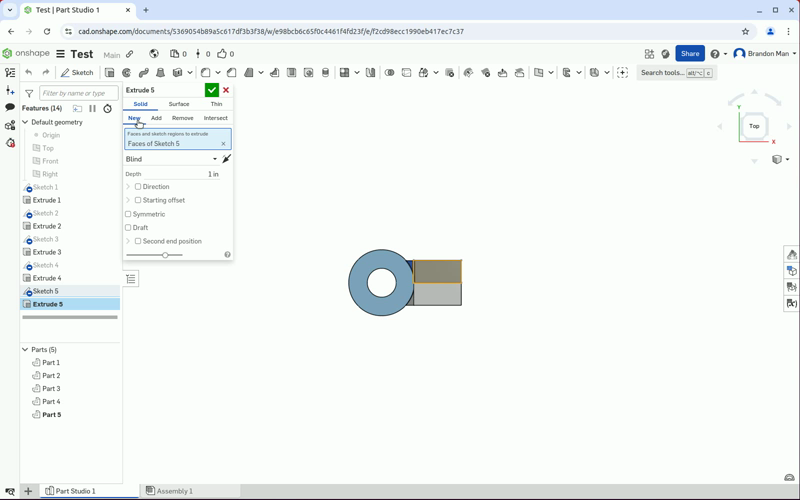
click(137, 120)
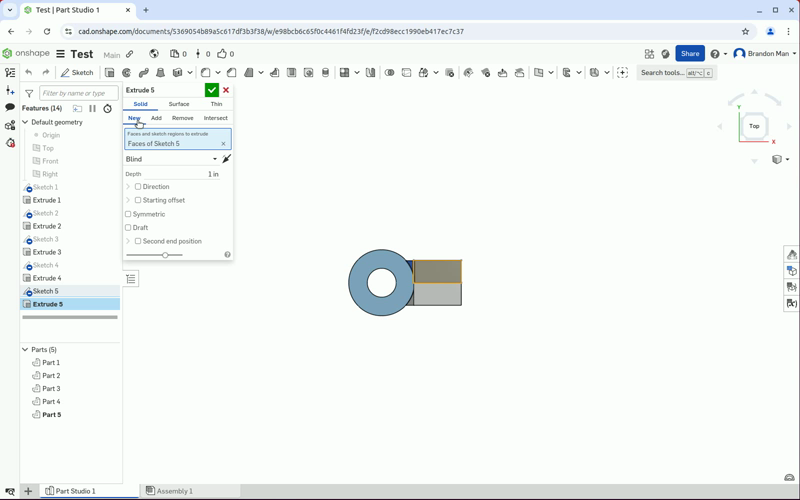
key(tab, 4)
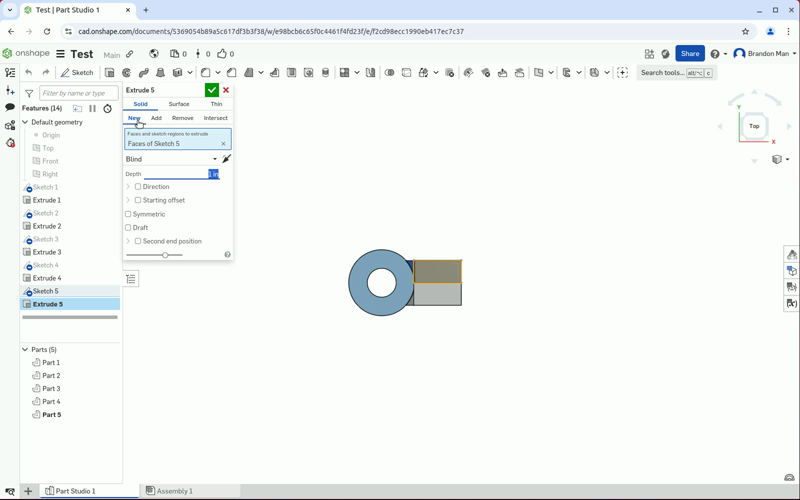
text(18.775)
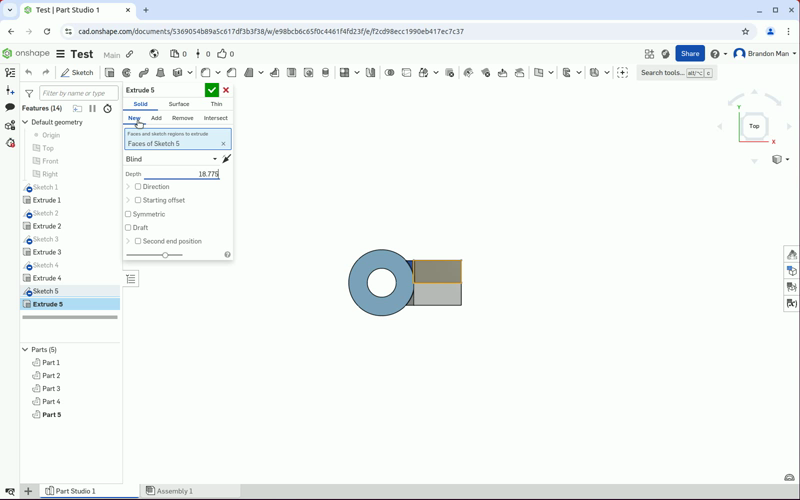
key(enter)
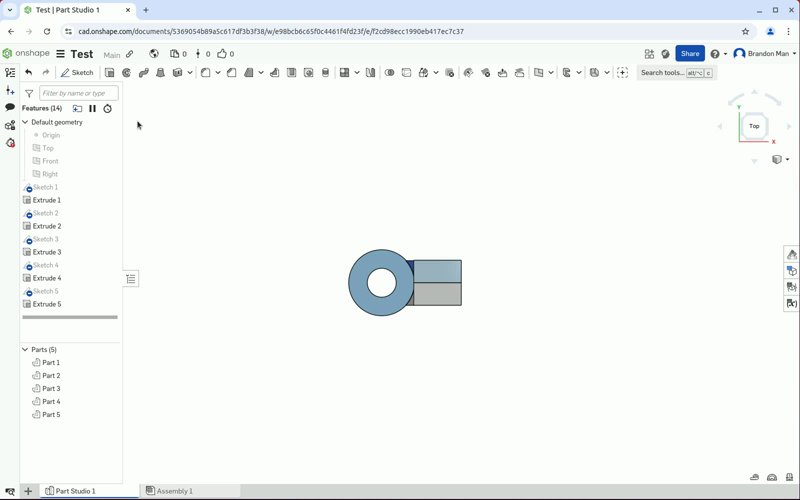
key(shift+h)
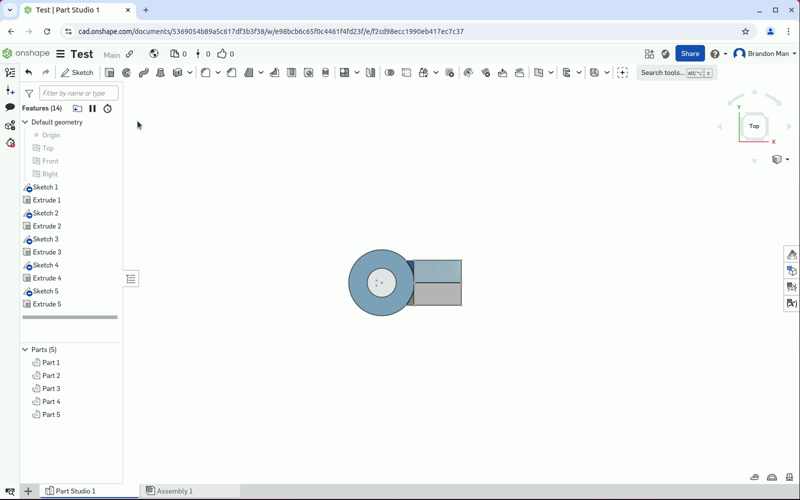
key(shift+h)
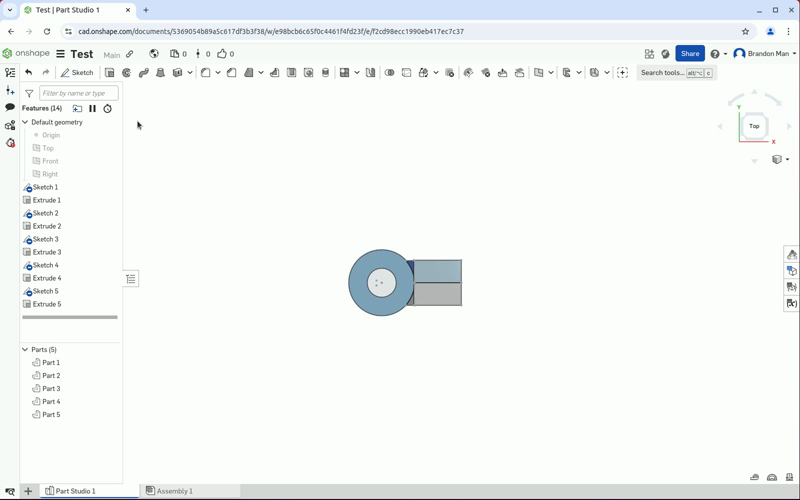
key(shift+7)
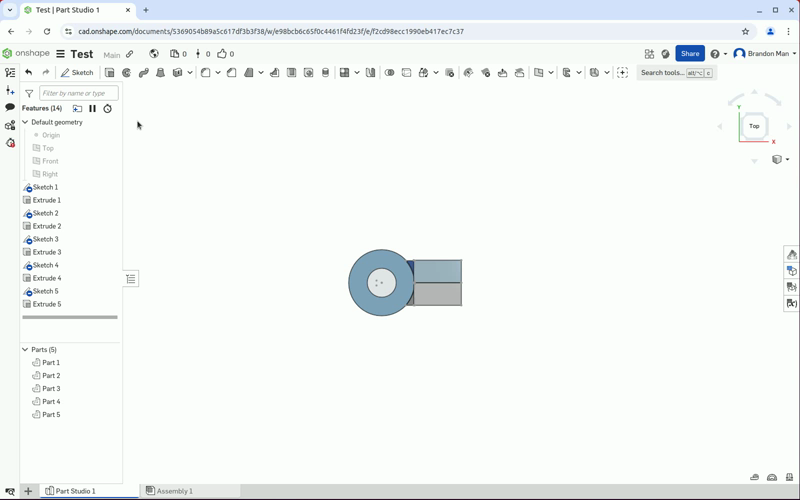
key(up, 3)
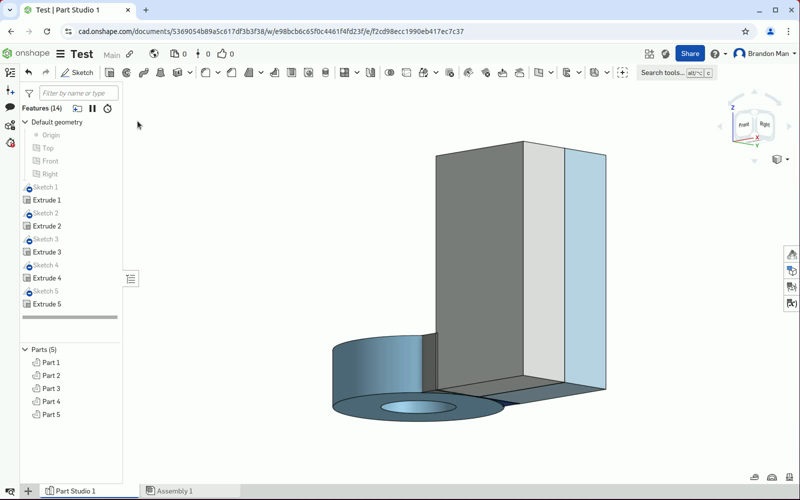
key(left, 3)
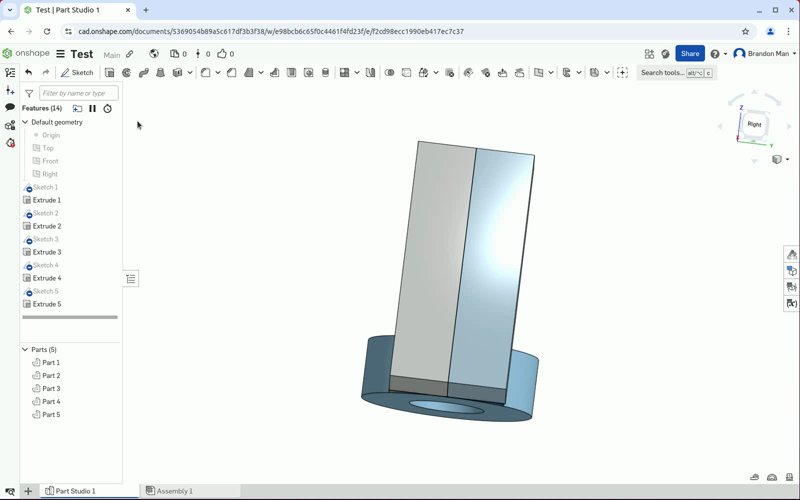
key(right, 3)
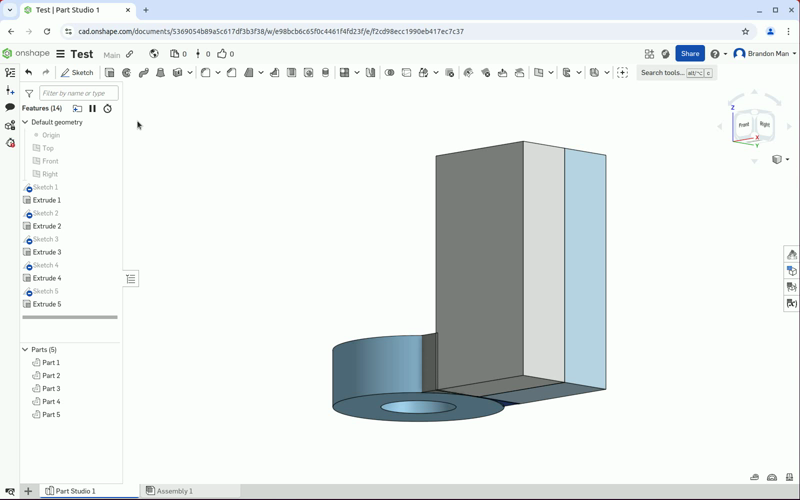
key(down, 3)
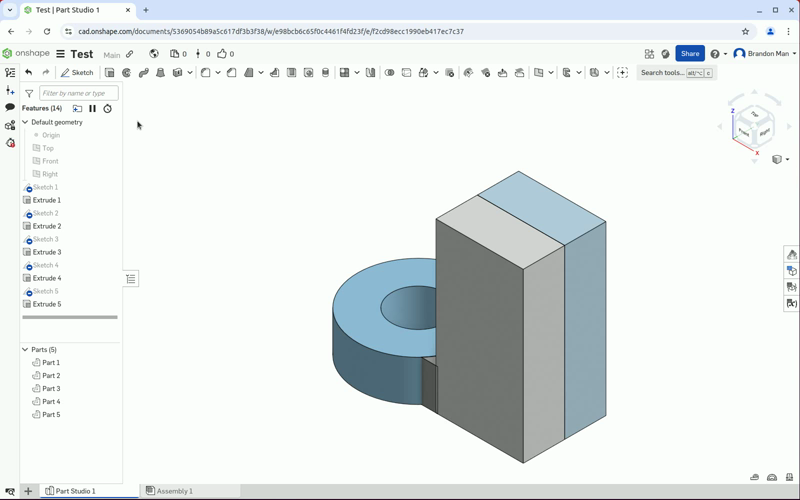
mouse_move(73, 189)
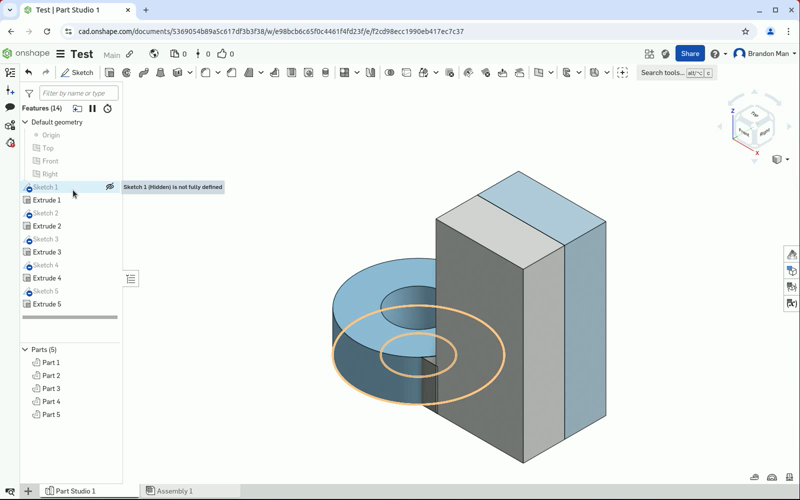
click(73, 189)